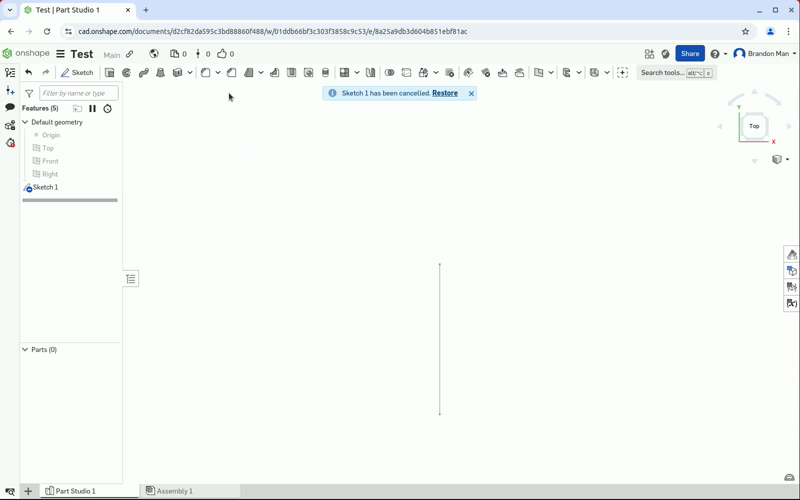
key(shift+h)
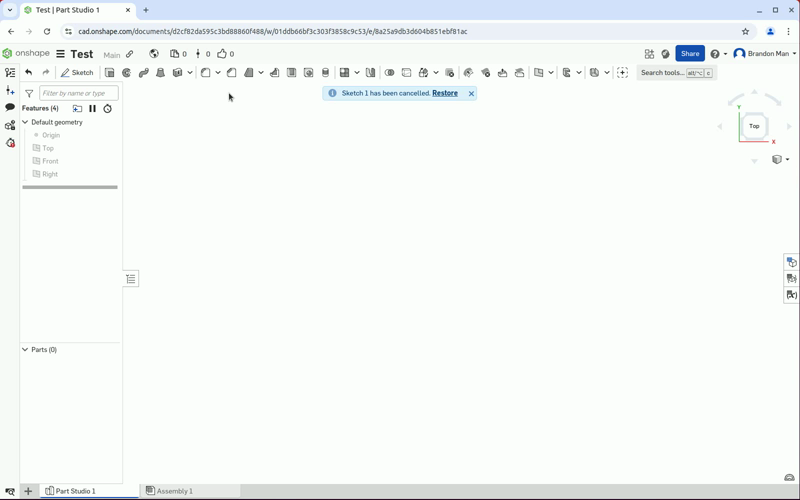
mouse_move(73, 352)
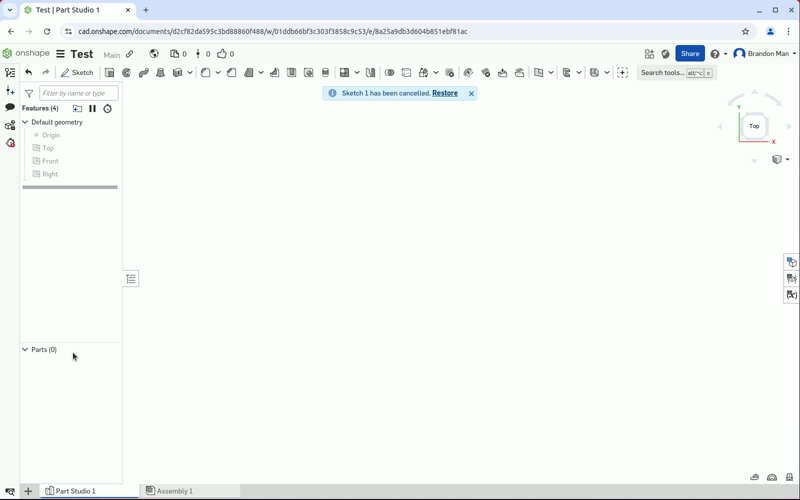
key(y)
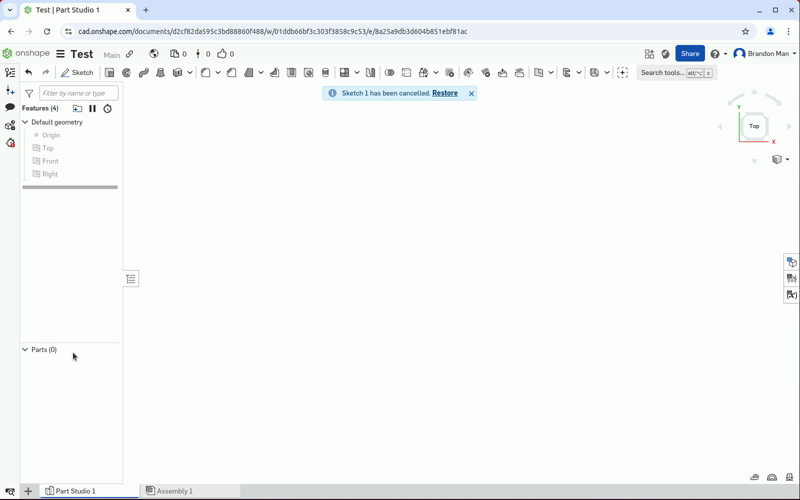
key(shift+p)
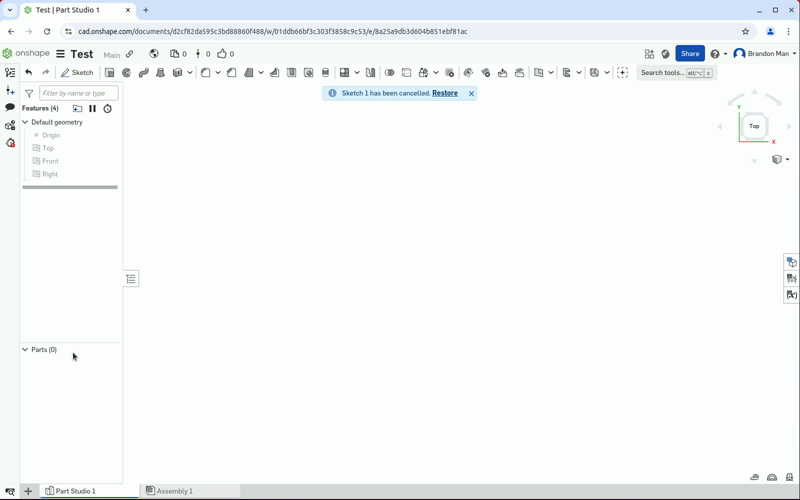
key(space)
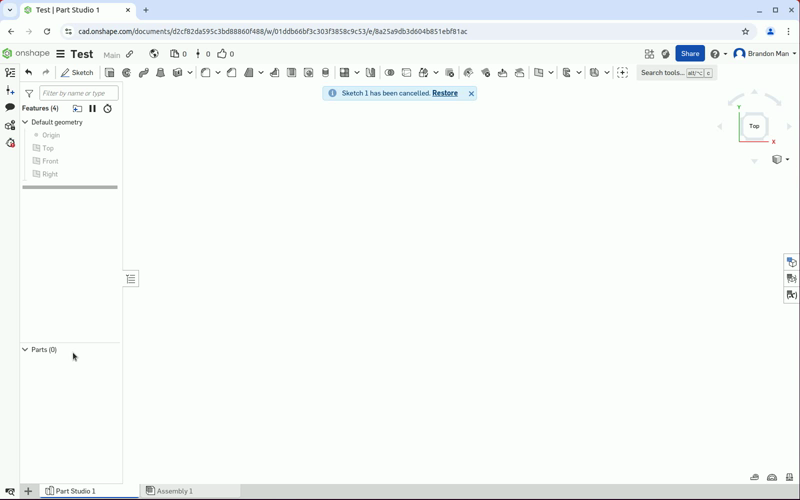
key_down(shift)
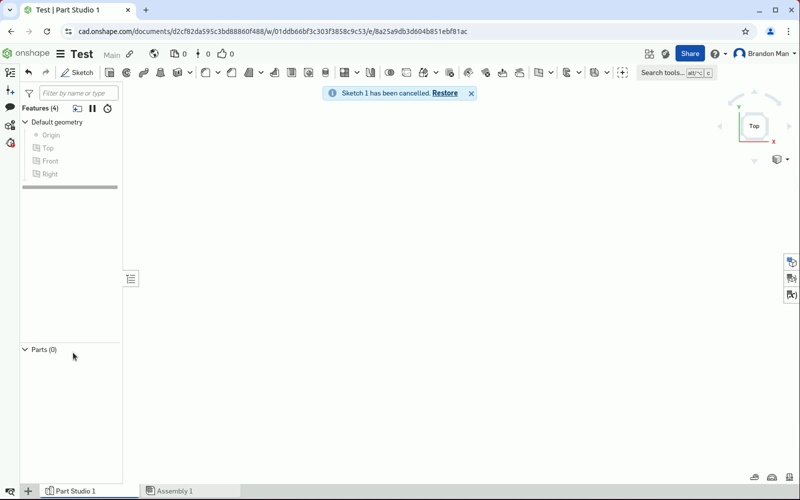
key(up)
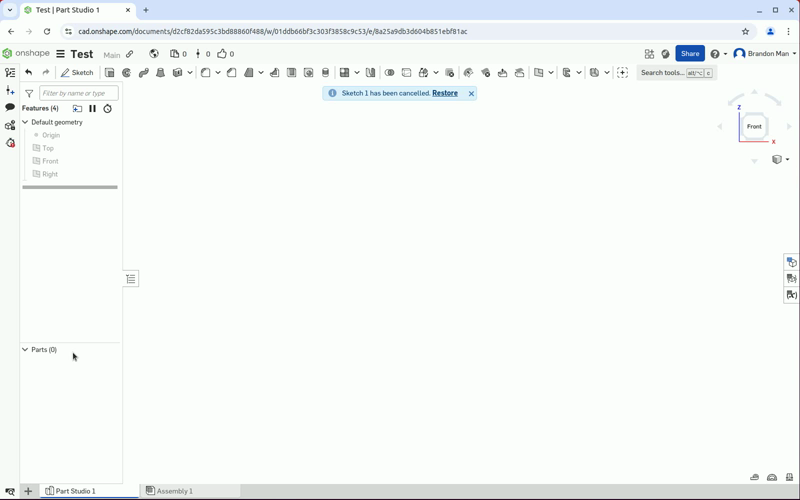
key_up(shift)
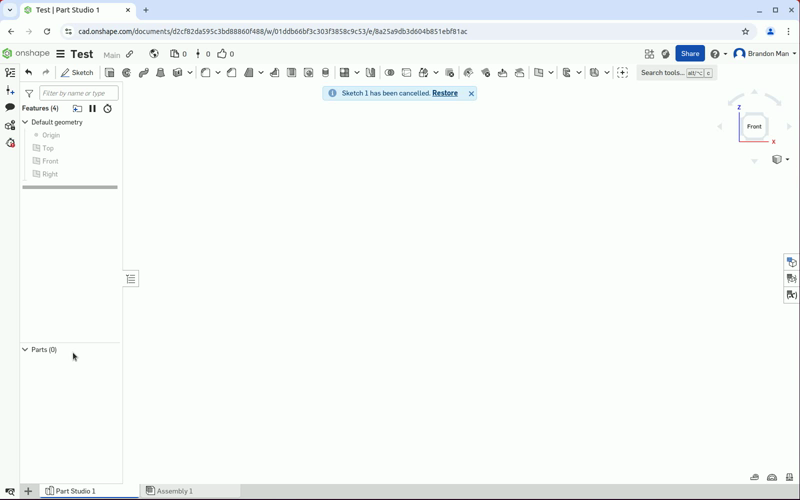
mouse_move(73, 352)
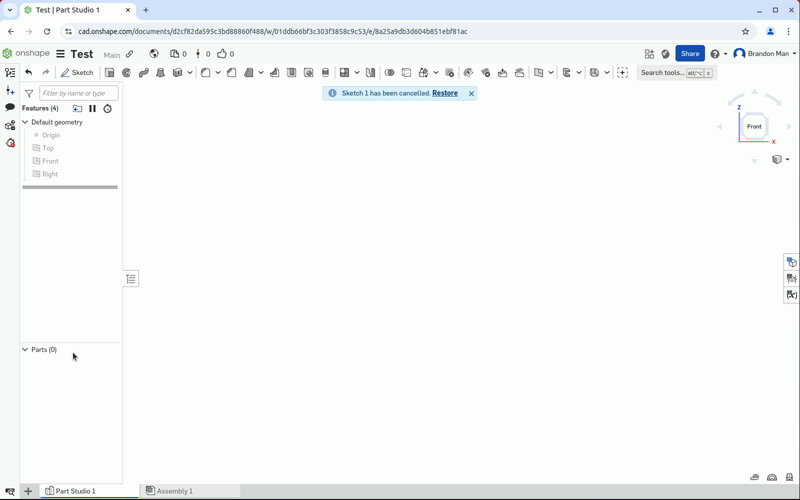
key(shift+y)
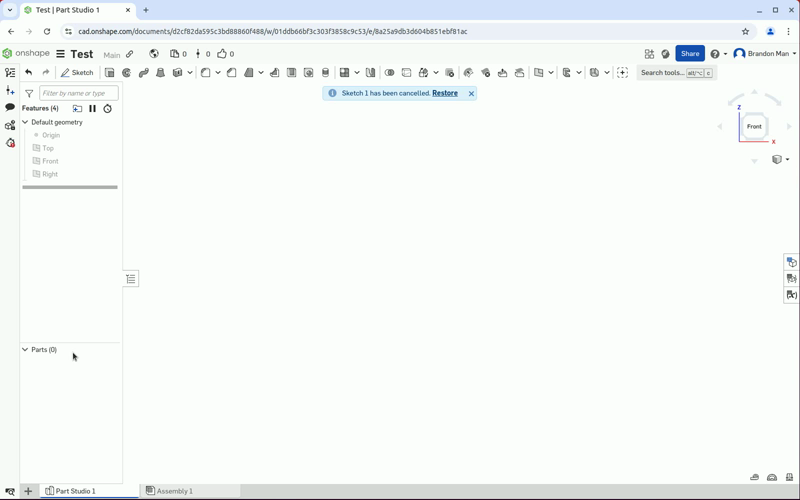
key(shift+s)
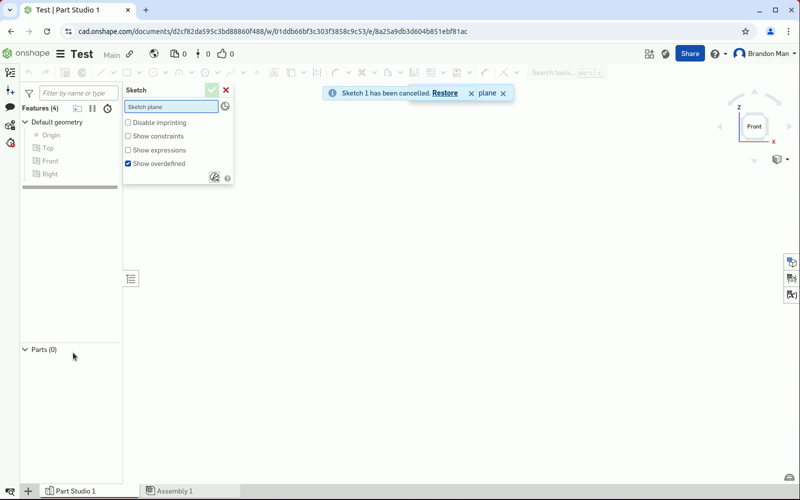
mouse_move(73, 163)
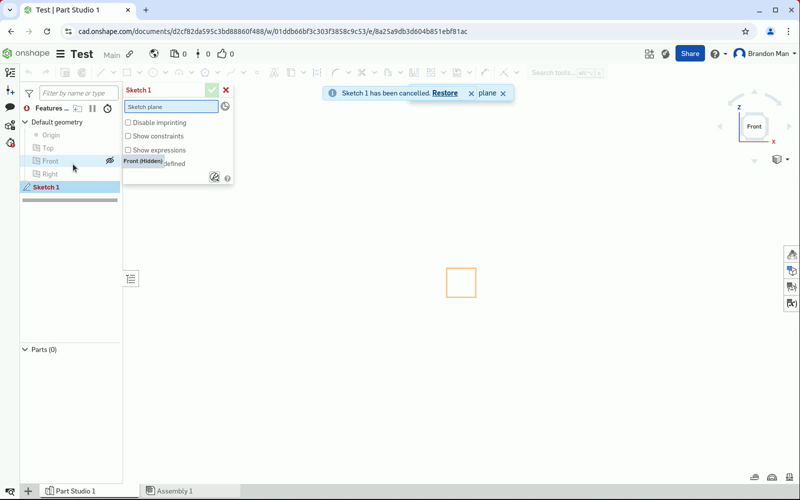
click(73, 163)
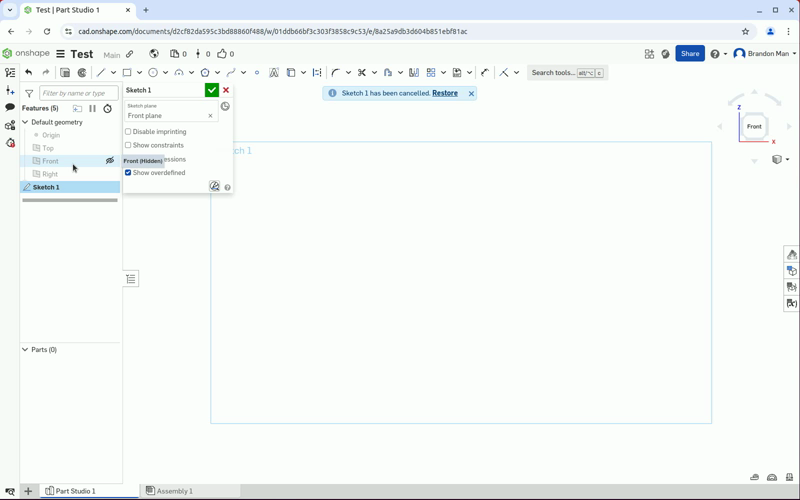
mouse_move(73, 352)
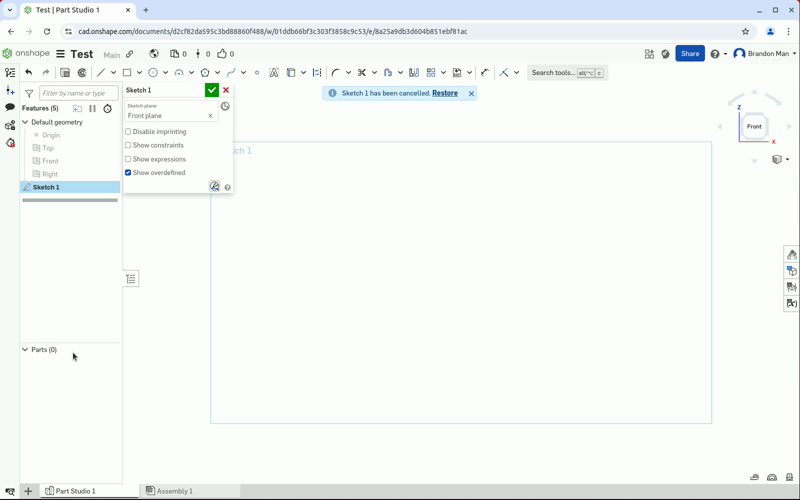
key(y)
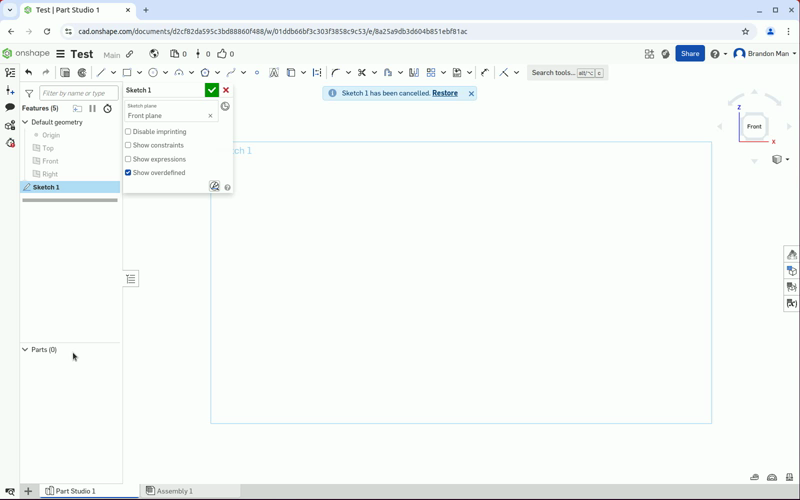
key(c)
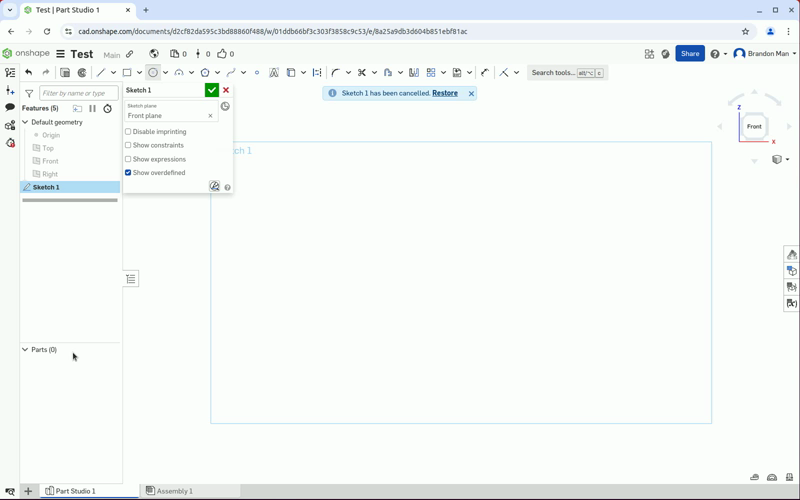
key_down(shift)
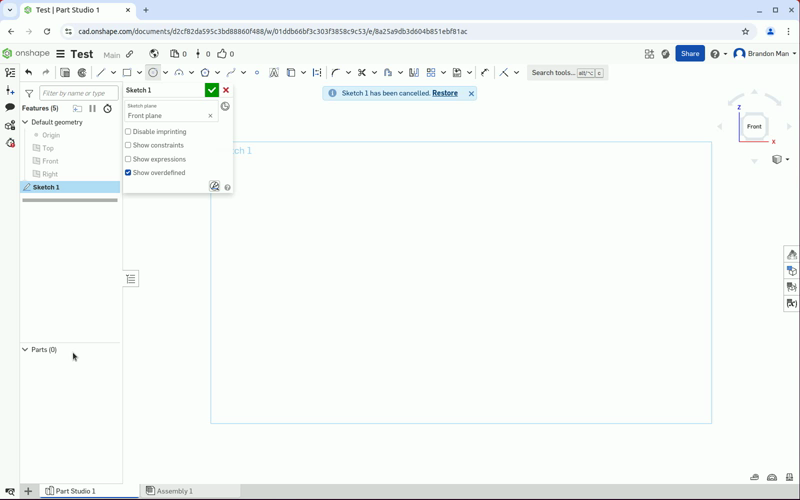
mouse_move(461, 282)
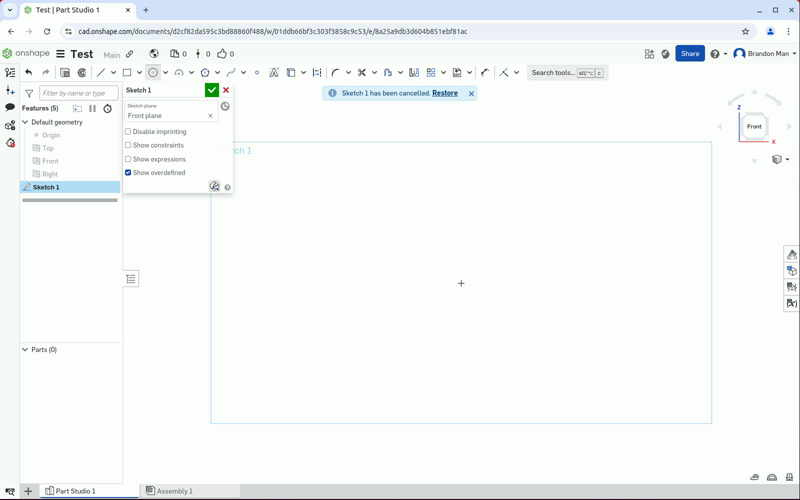
click(461, 282)
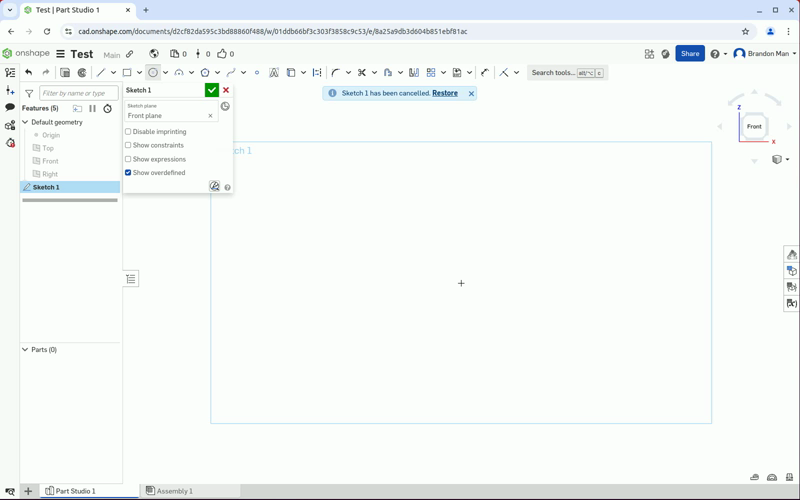
key_up(shift)
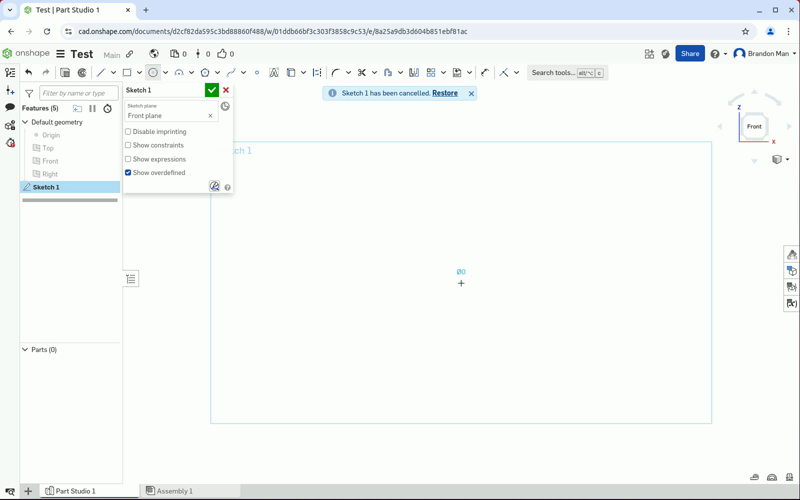
mouse_move(490, 282)
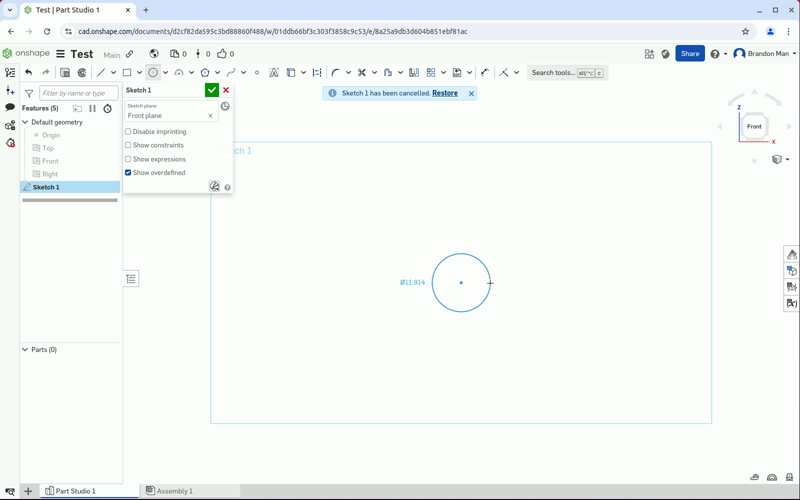
click(490, 282)
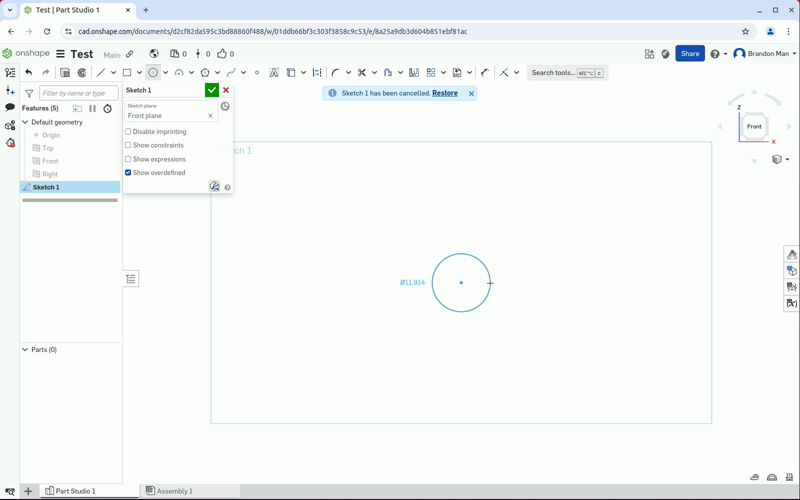
key(esc)
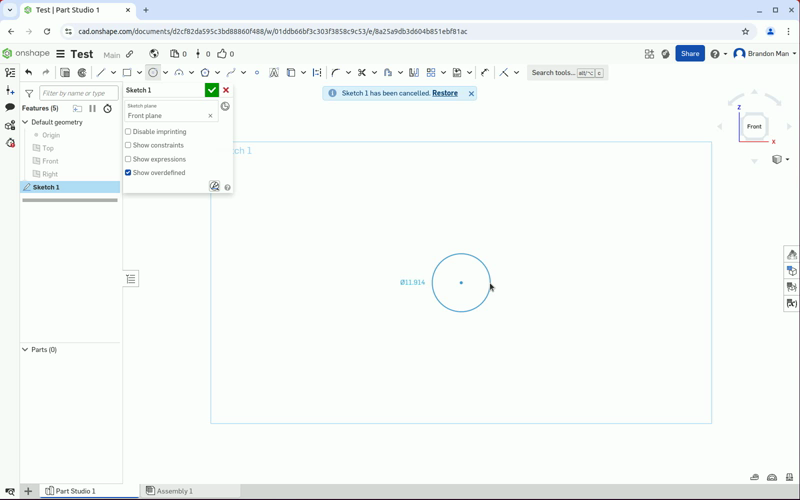
mouse_move(458, 265)
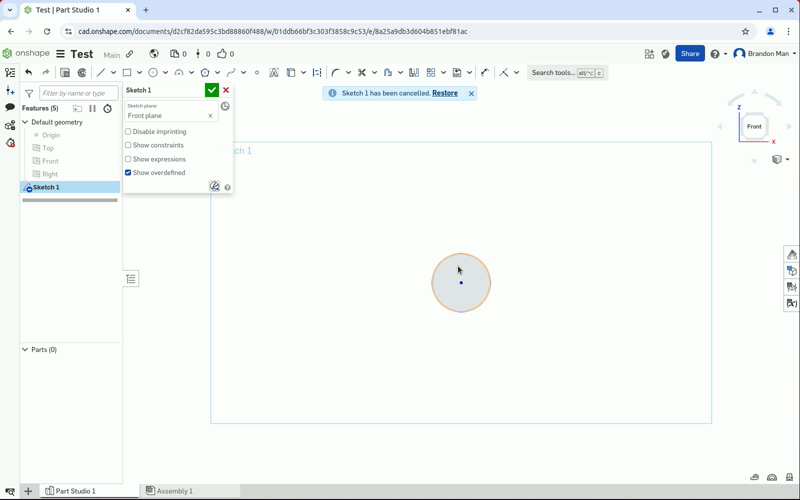
click(458, 265)
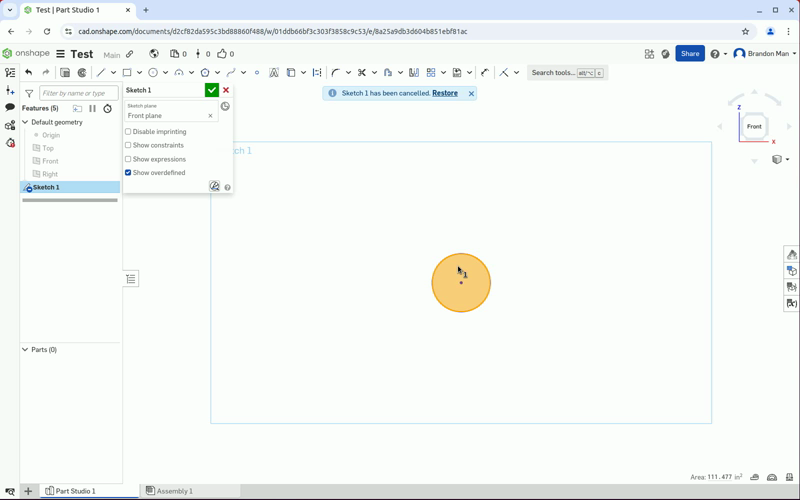
mouse_move(73, 352)
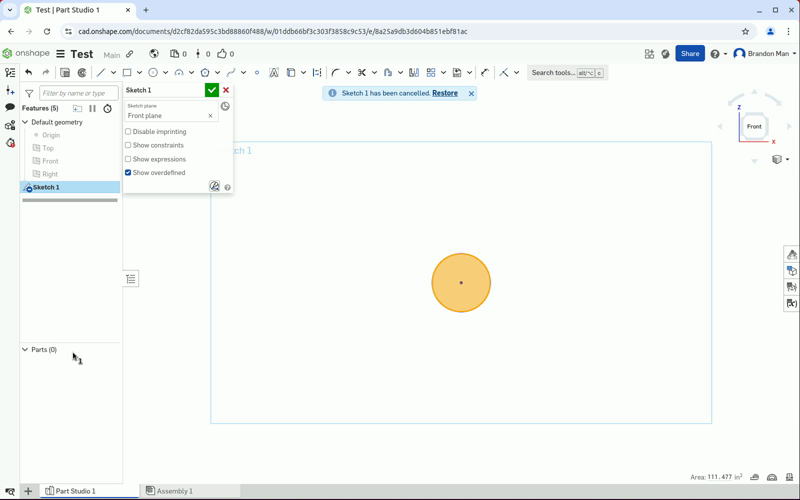
key(shift+y)
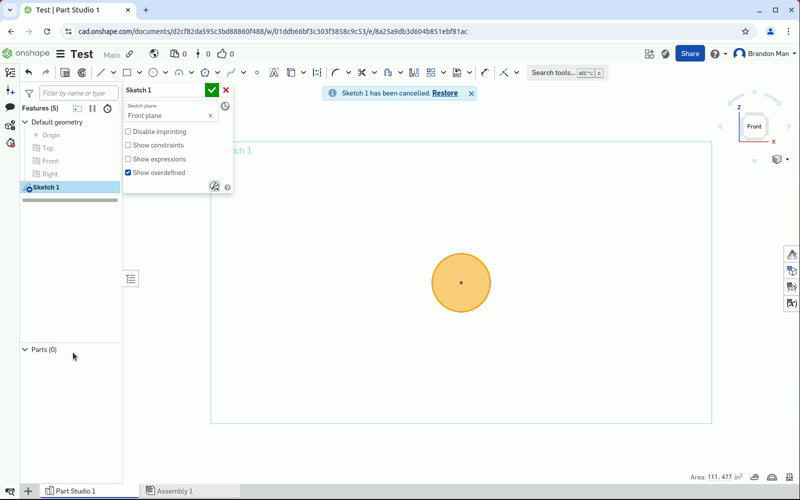
key(shift+e)
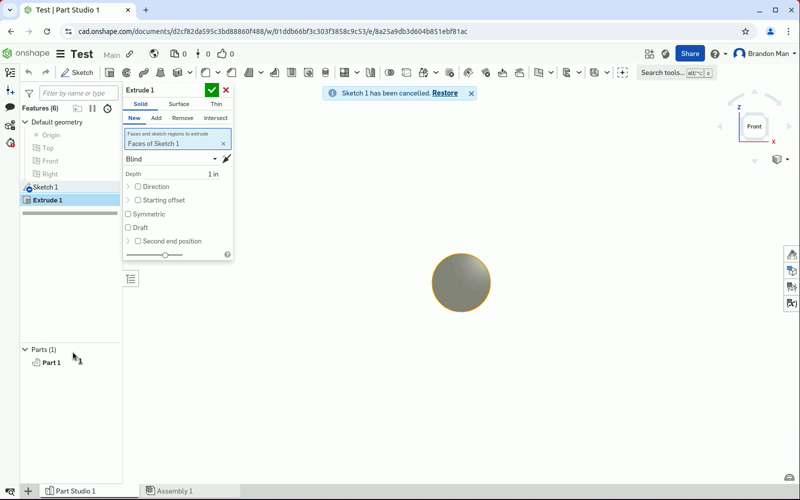
mouse_move(143, 106)
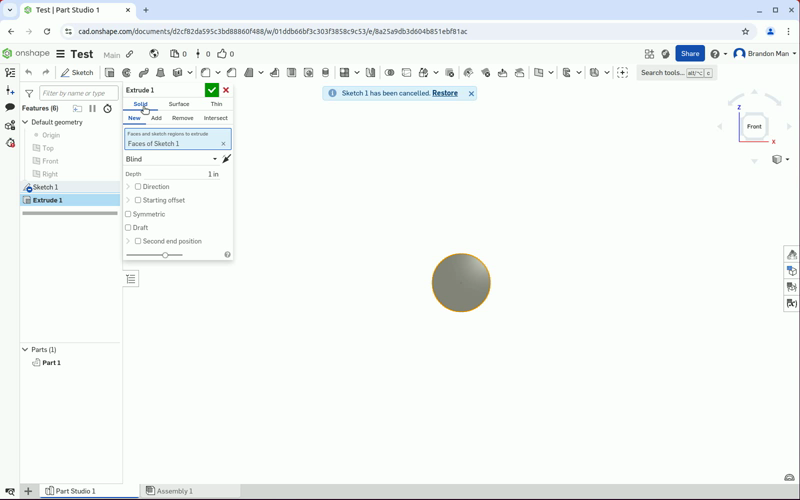
click(143, 106)
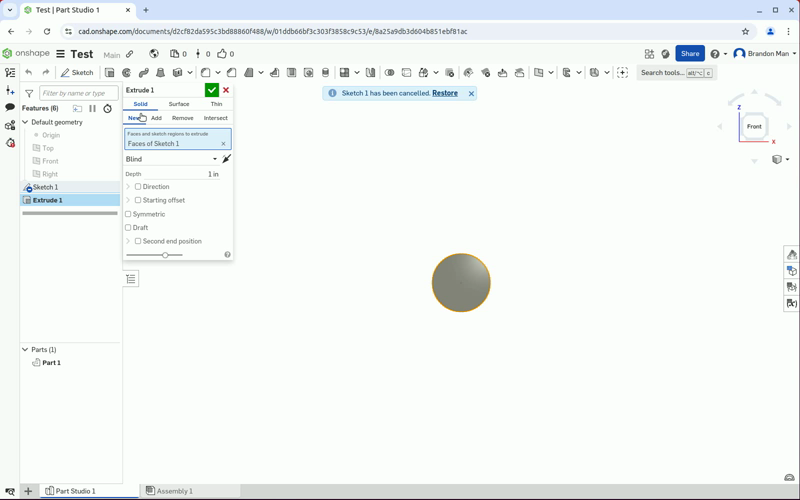
mouse_move(137, 120)
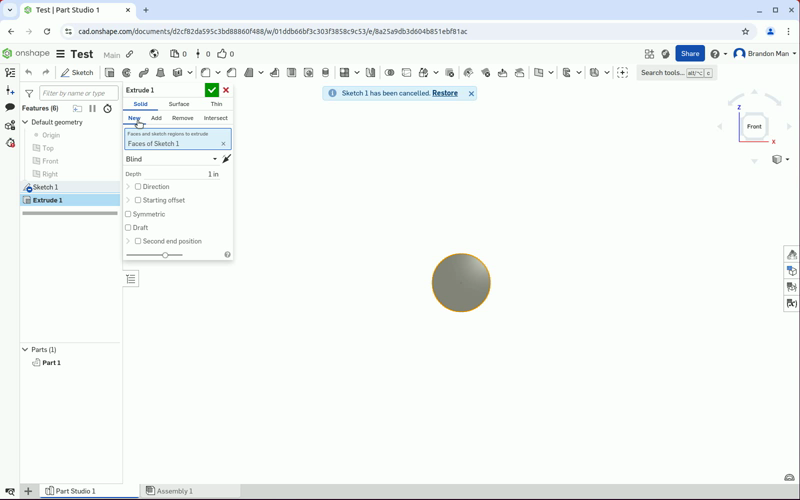
click(137, 120)
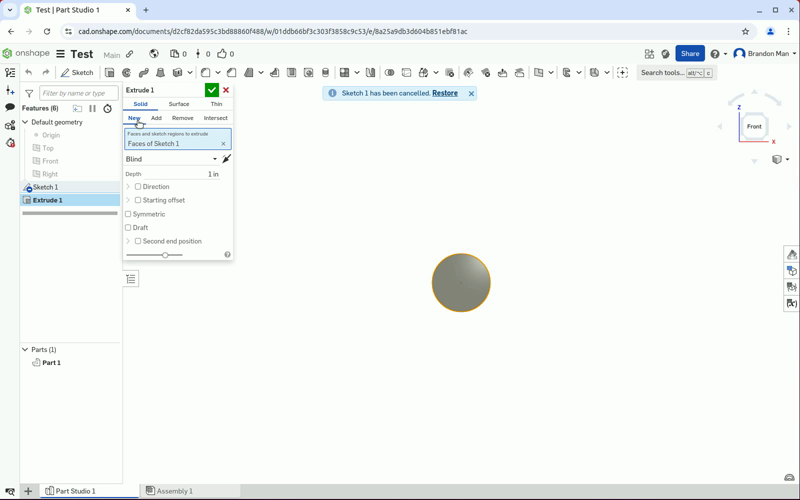
key(tab, 4)
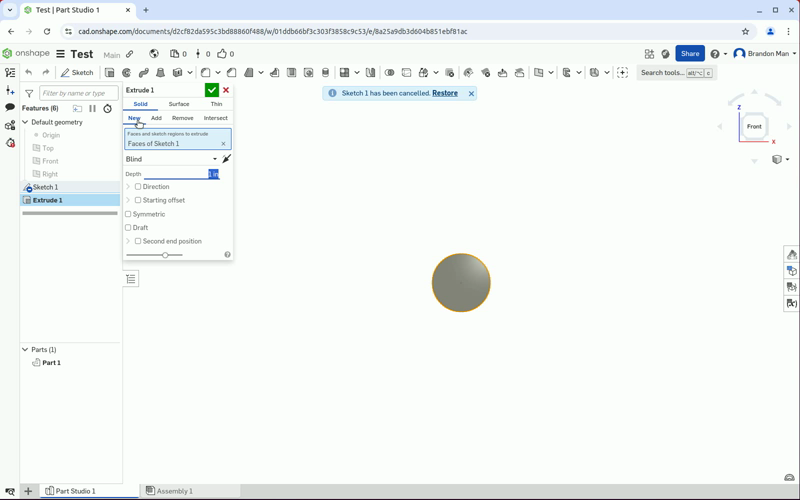
text(6.018)
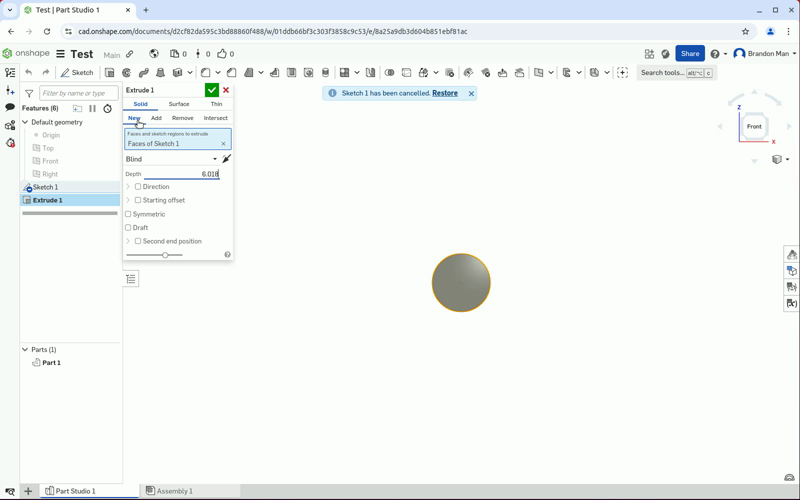
key(enter)
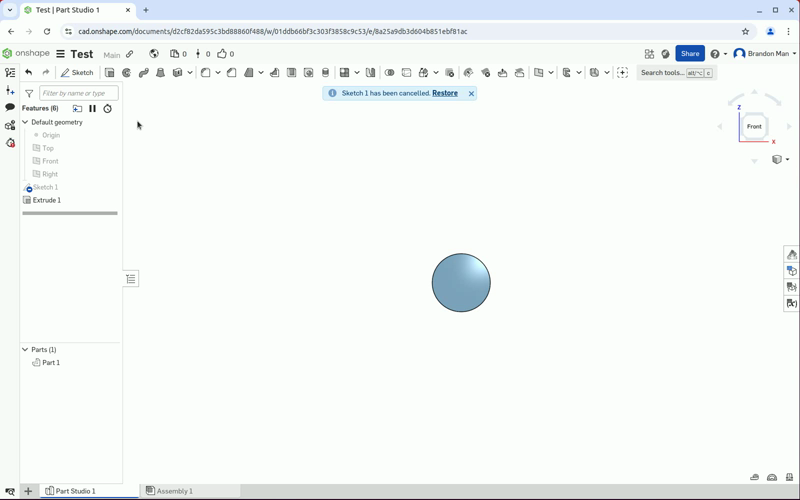
key(shift+h)
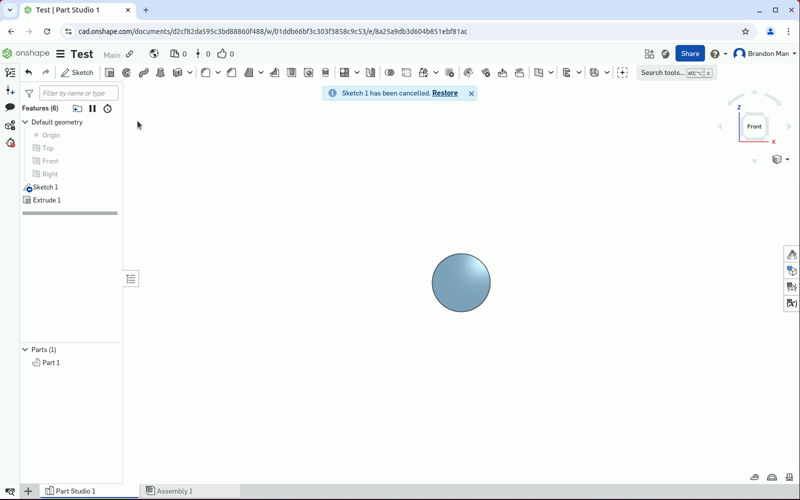
key(shift+h)
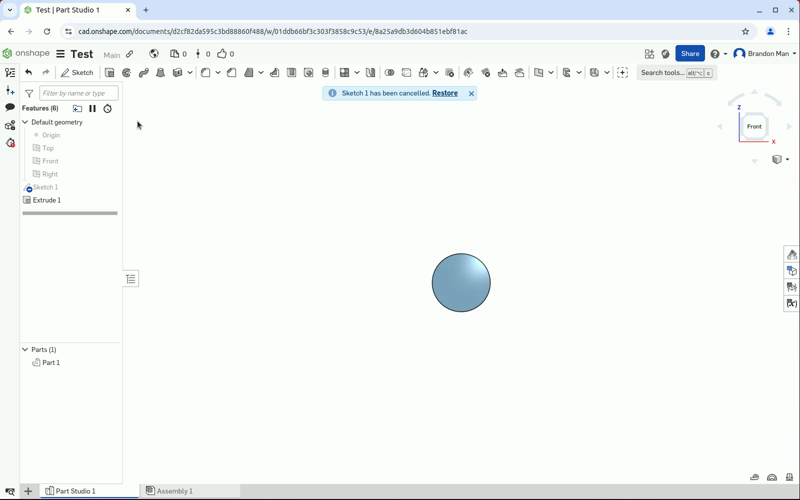
mouse_move(73, 189)
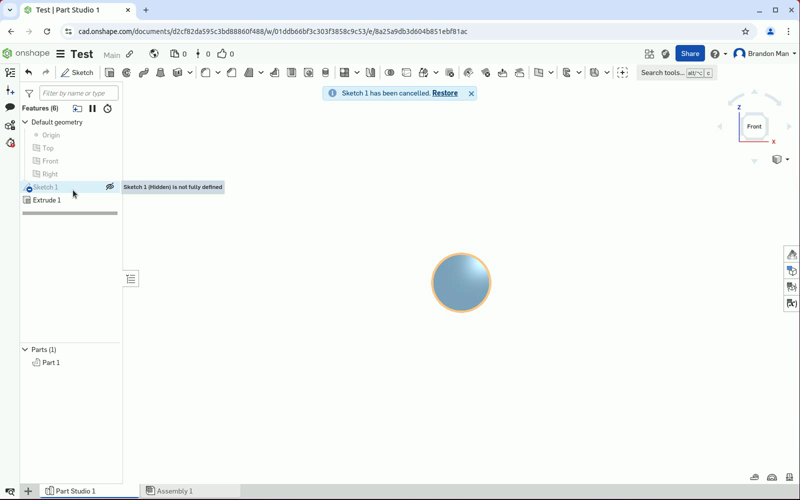
click(73, 189)
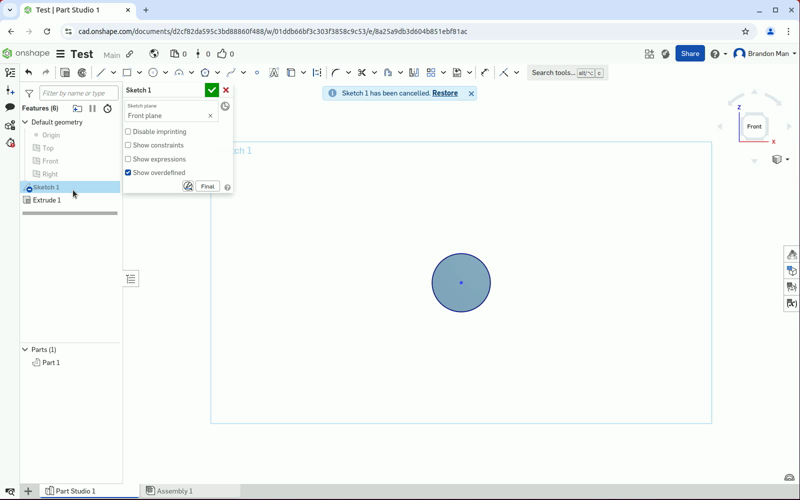
mouse_move(229, 92)
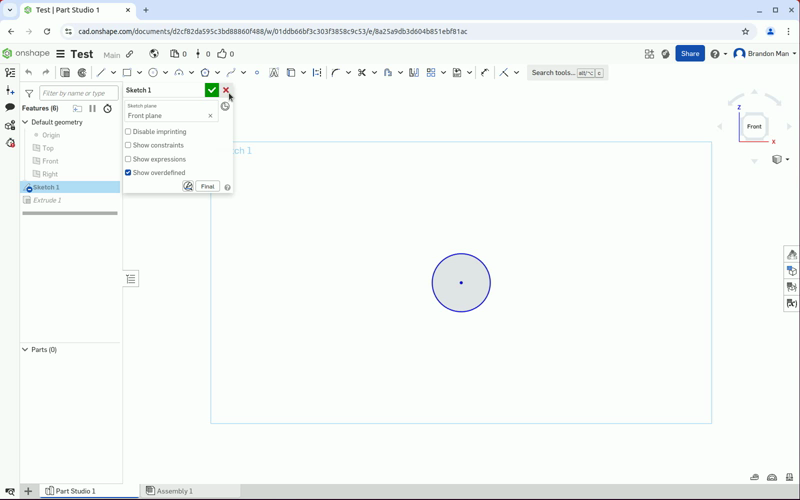
click(229, 92)
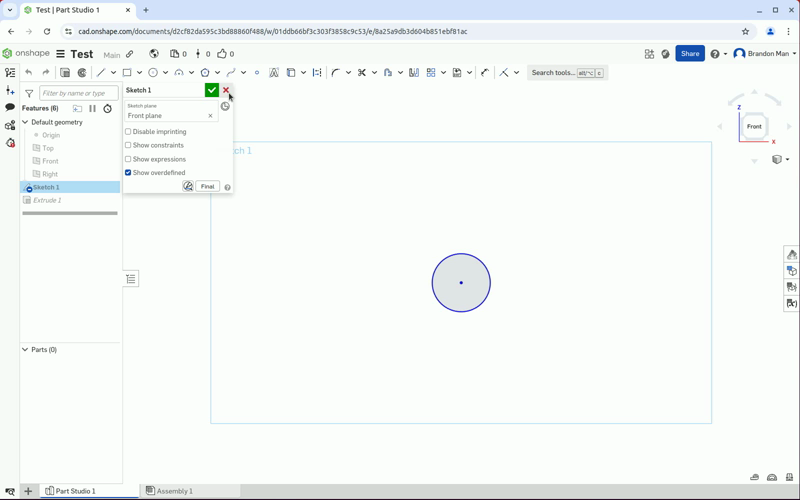
key(shift+s)
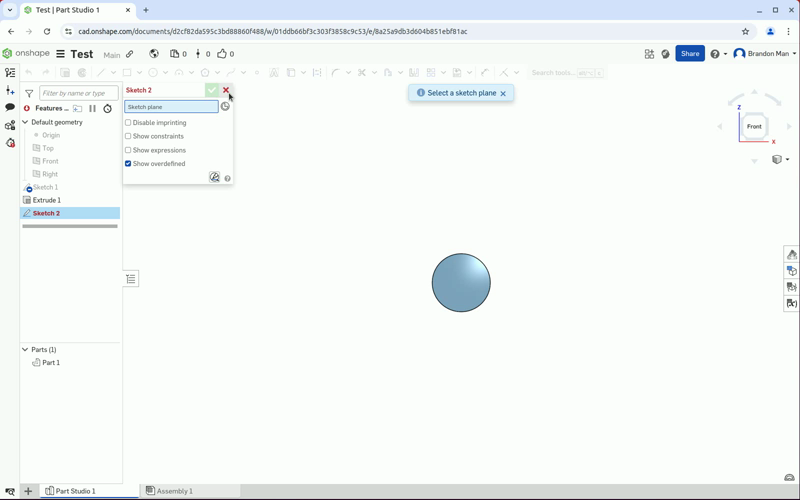
mouse_move(73, 163)
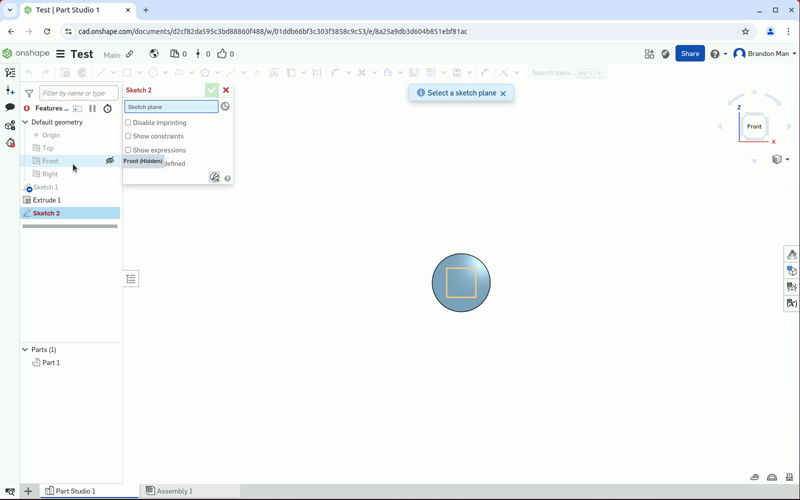
click(73, 163)
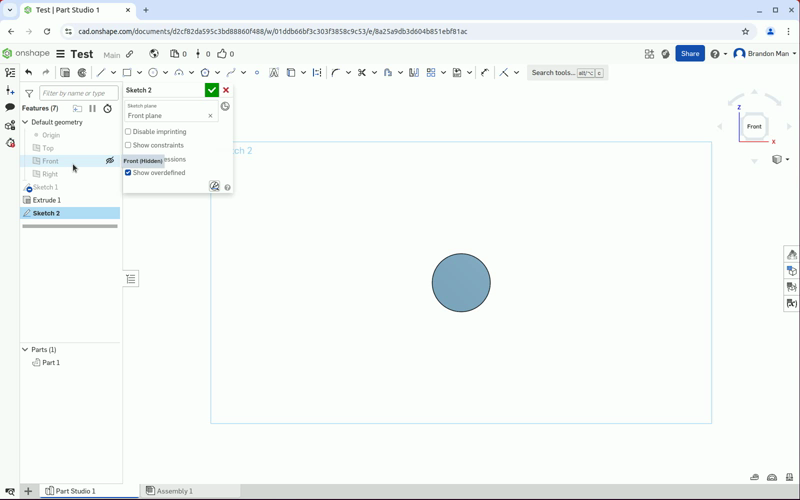
mouse_move(73, 352)
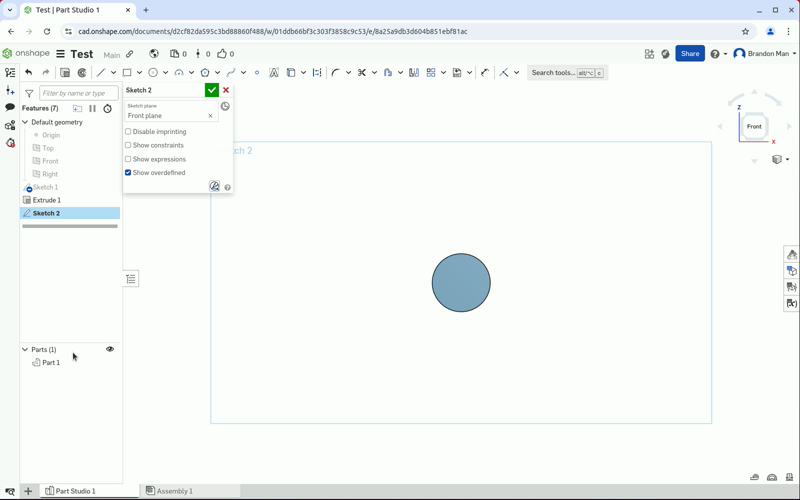
key(y)
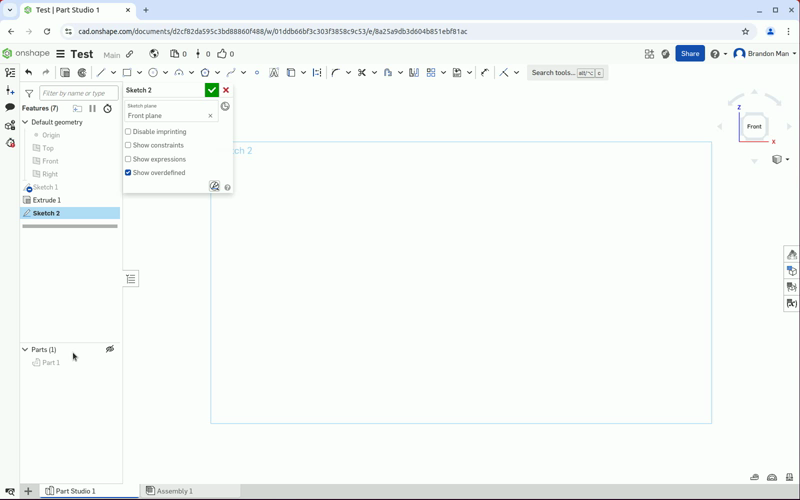
key(c)
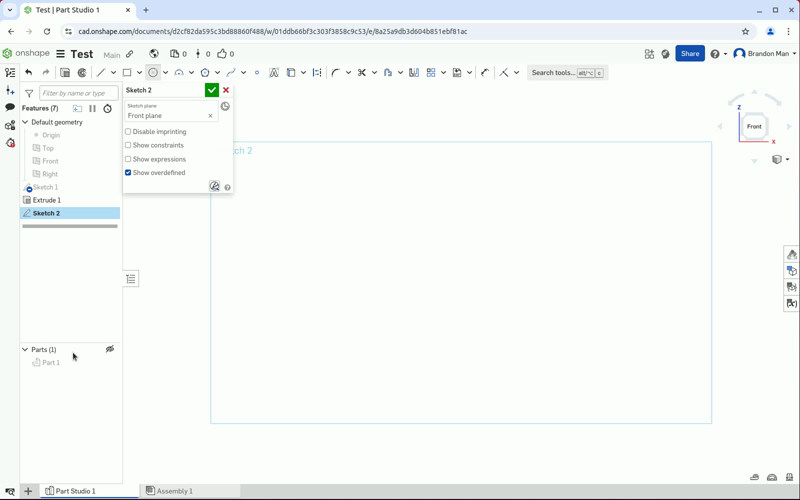
key_down(shift)
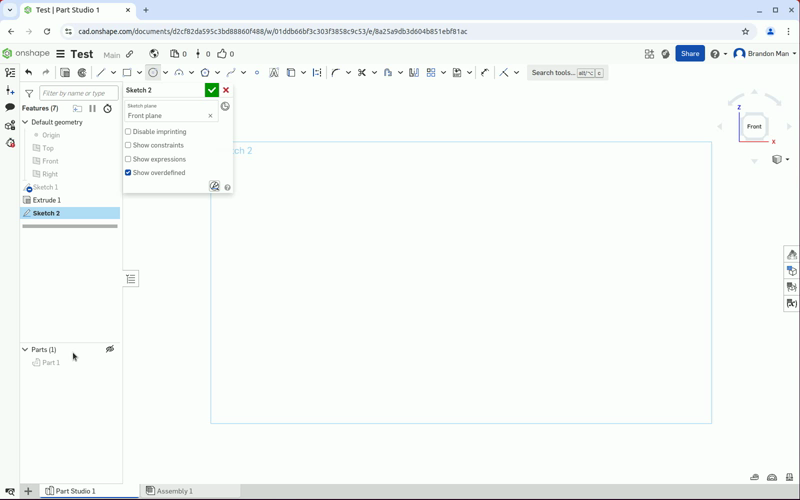
mouse_move(461, 282)
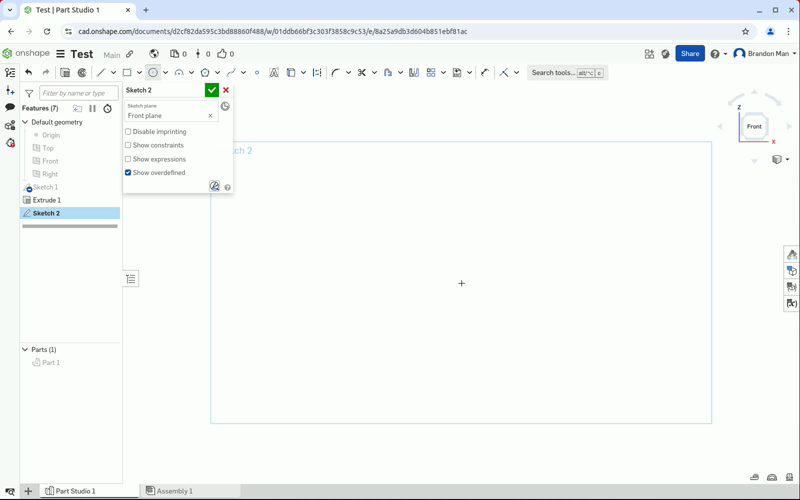
click(461, 282)
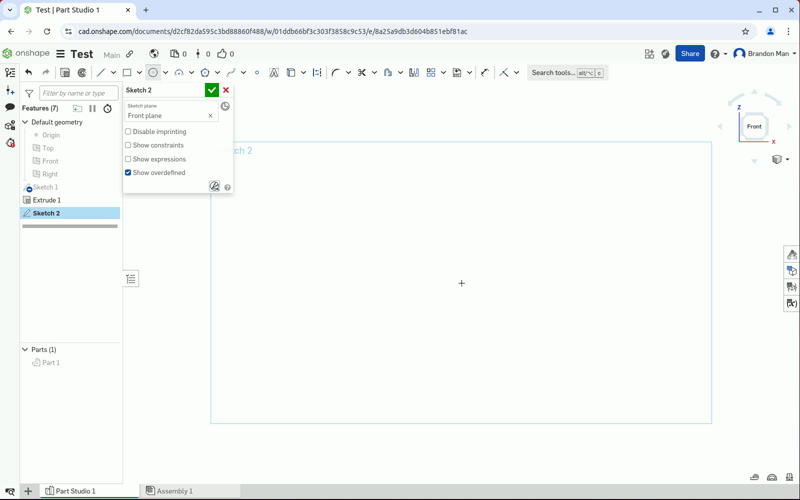
key_up(shift)
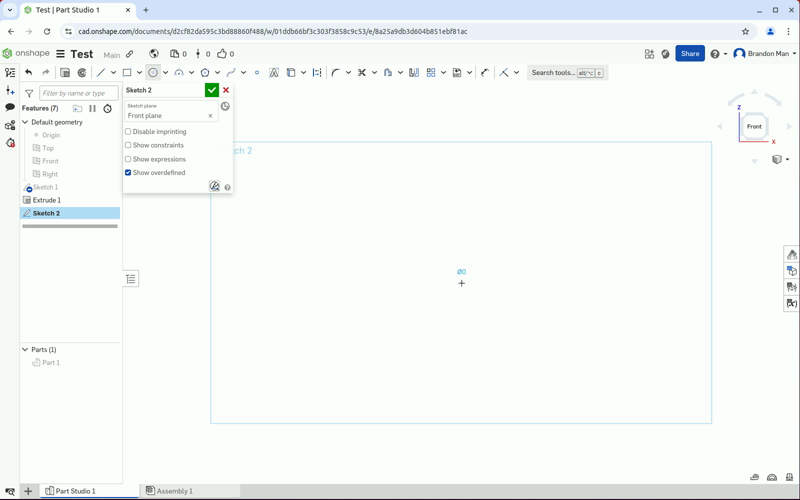
mouse_move(521, 282)
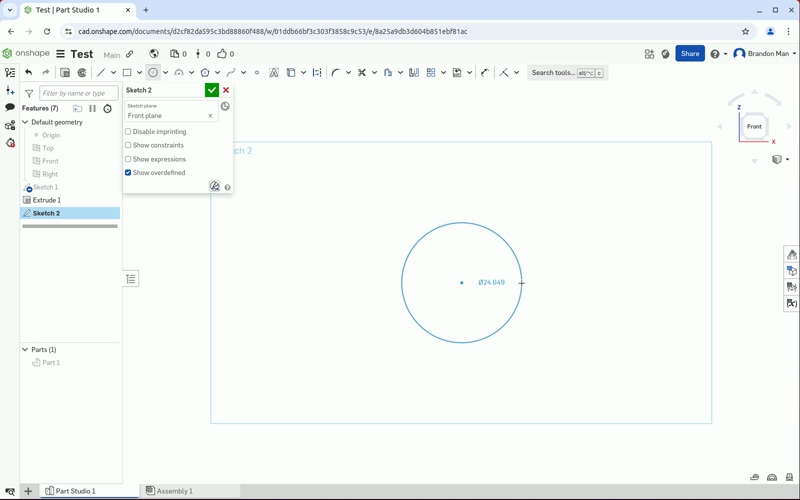
click(521, 282)
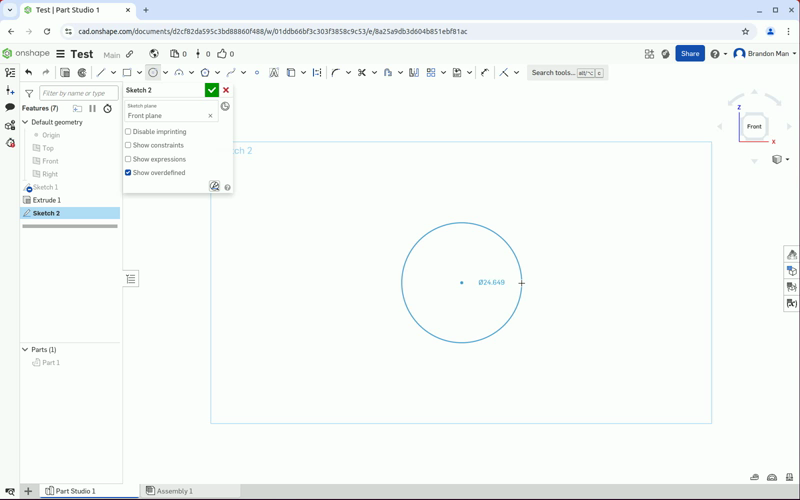
key(esc)
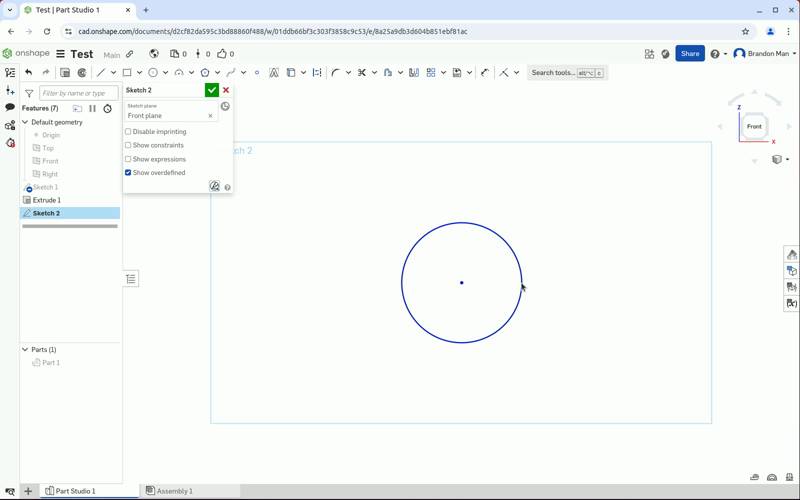
key(c)
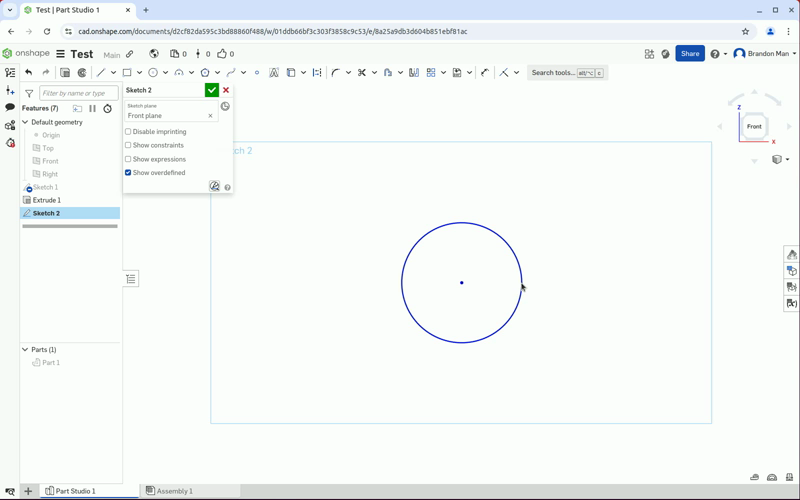
key_down(shift)
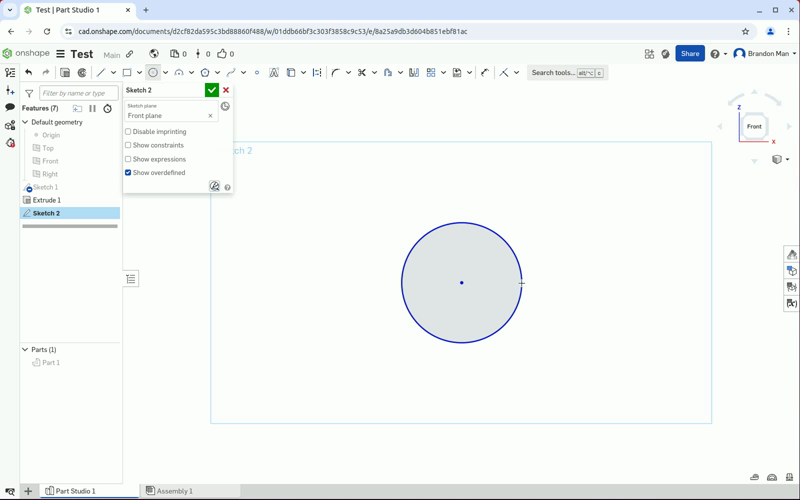
mouse_move(461, 282)
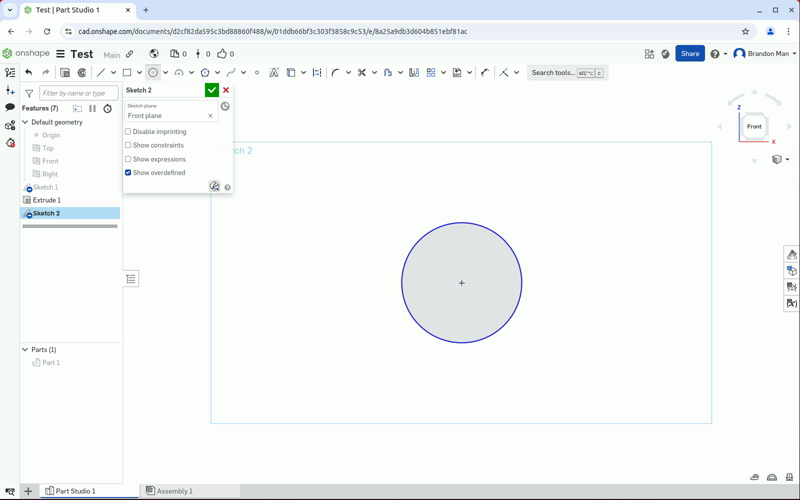
click(461, 282)
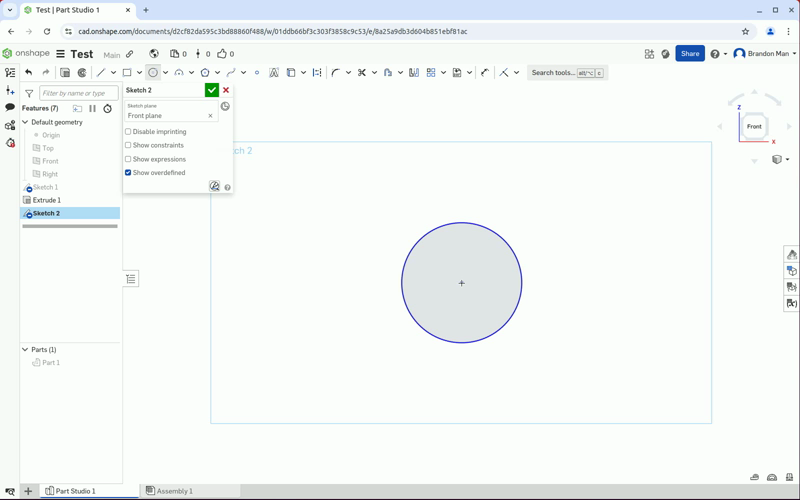
key_up(shift)
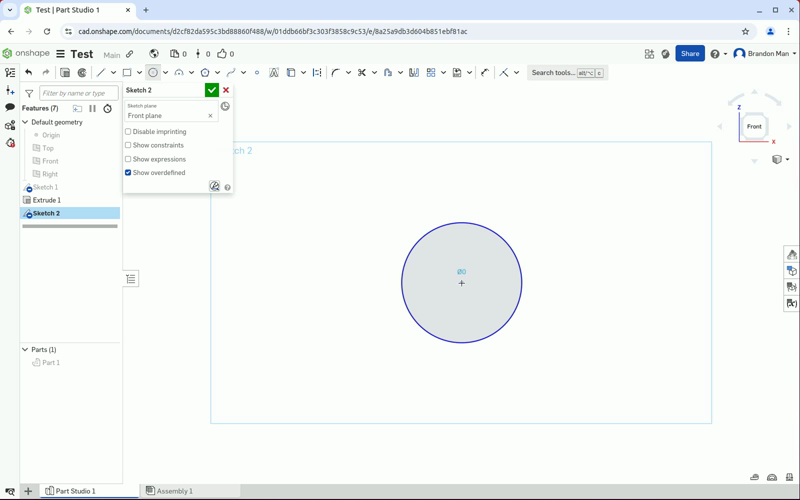
mouse_move(490, 282)
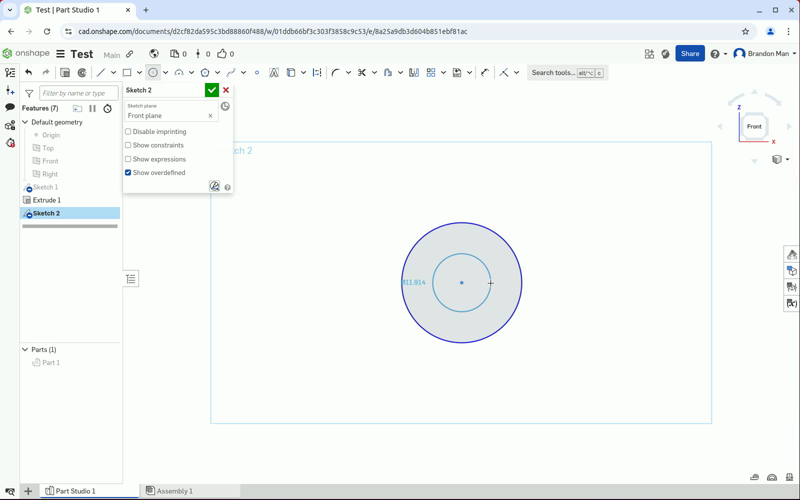
click(490, 282)
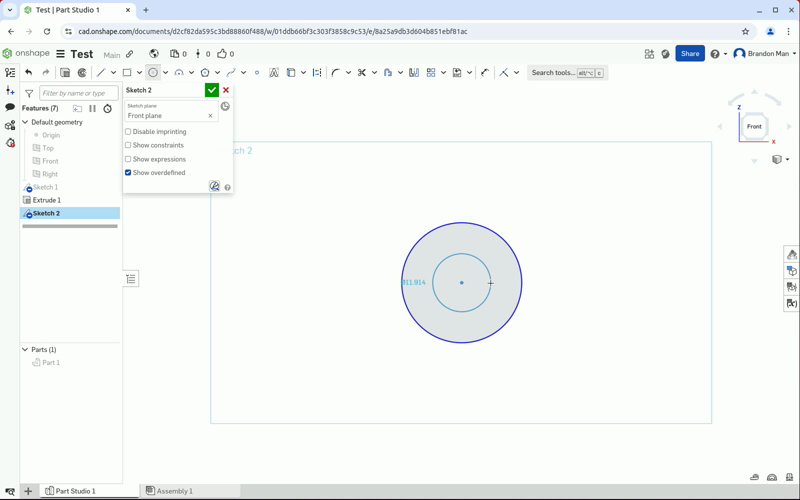
key(esc)
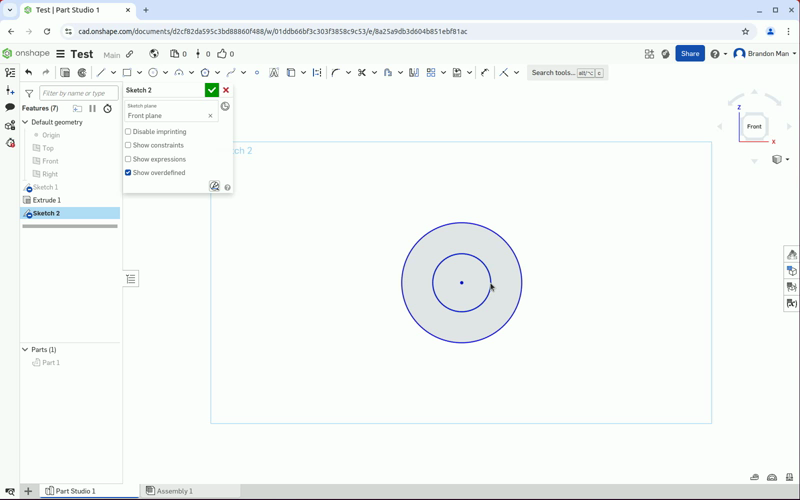
mouse_move(441, 242)
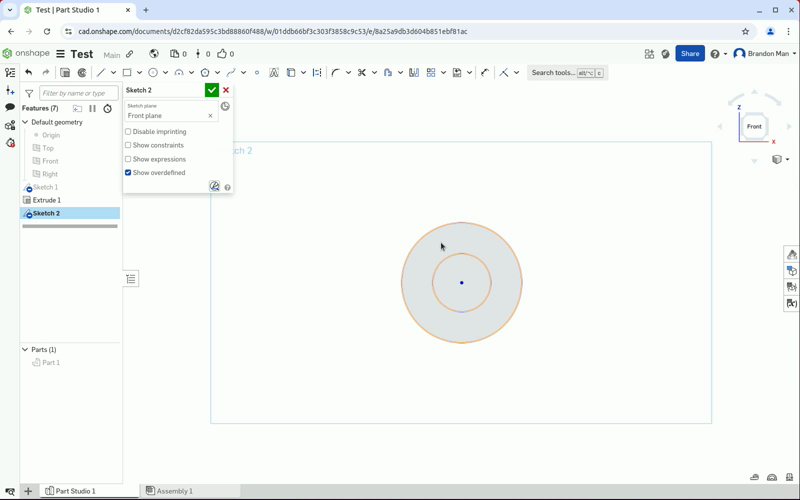
click(441, 242)
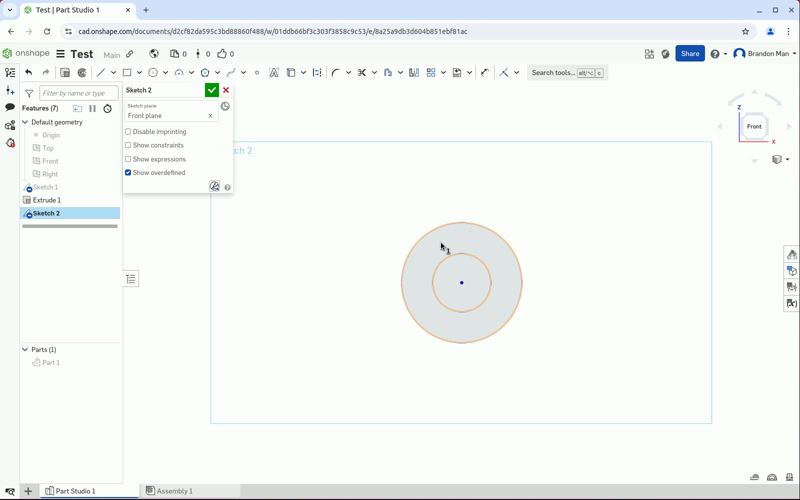
mouse_move(73, 352)
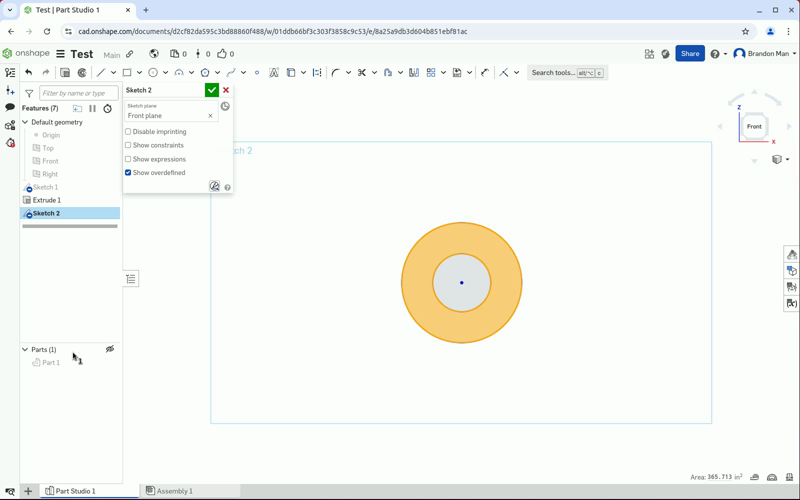
key(shift+y)
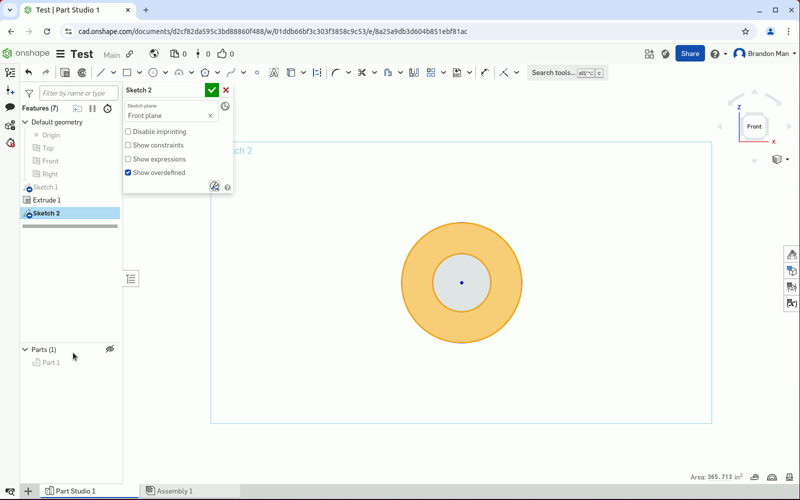
key(shift+e)
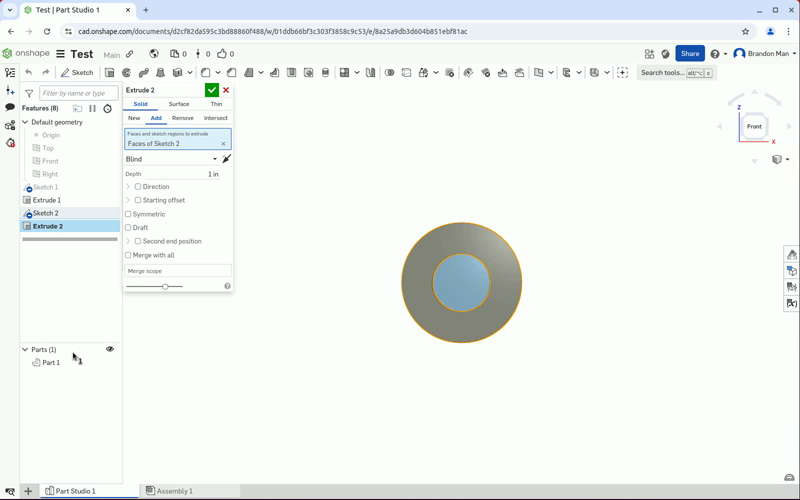
mouse_move(143, 106)
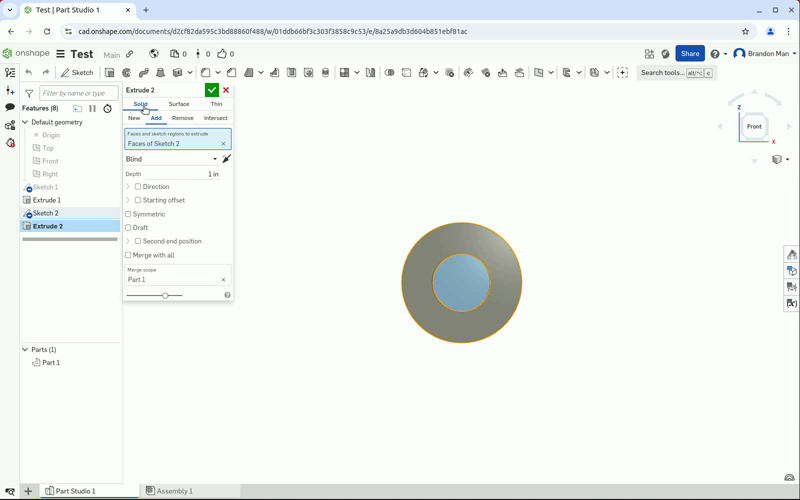
click(143, 106)
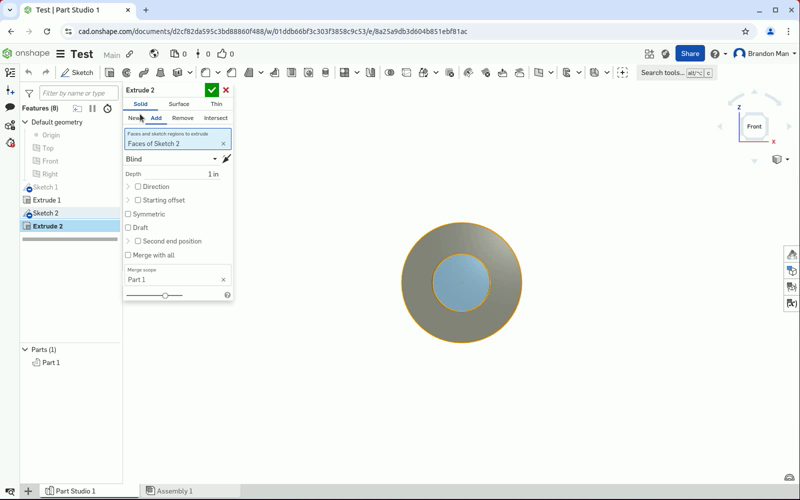
mouse_move(137, 120)
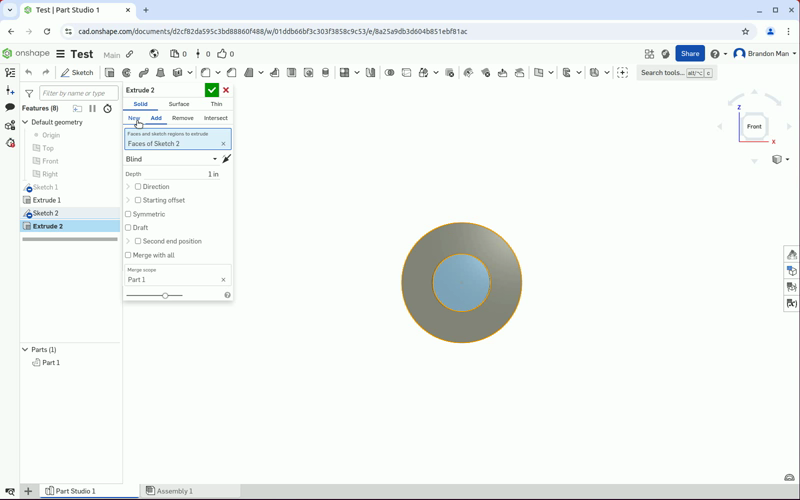
click(137, 120)
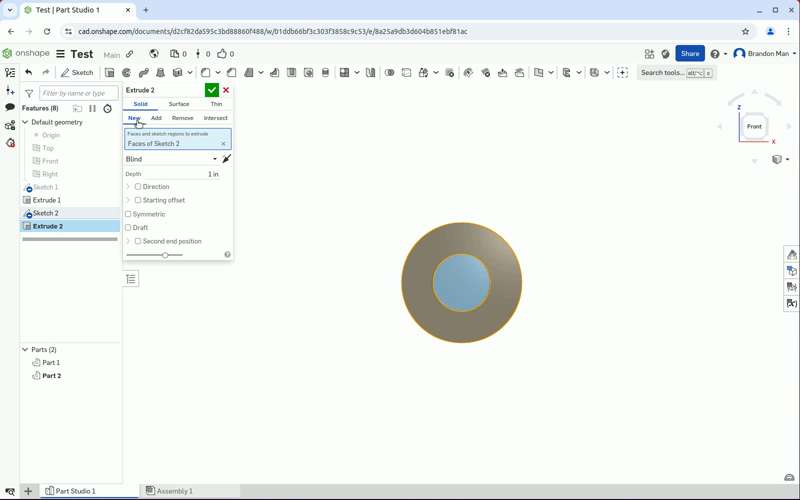
key(tab, 4)
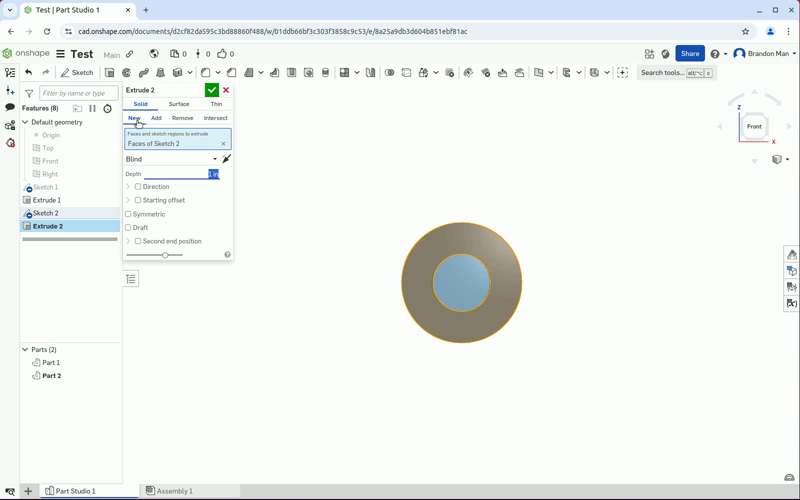
text(6.018)
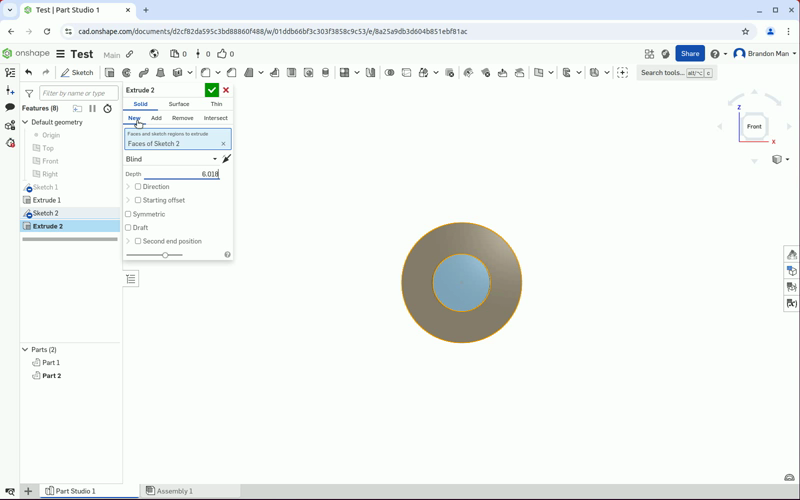
key(enter)
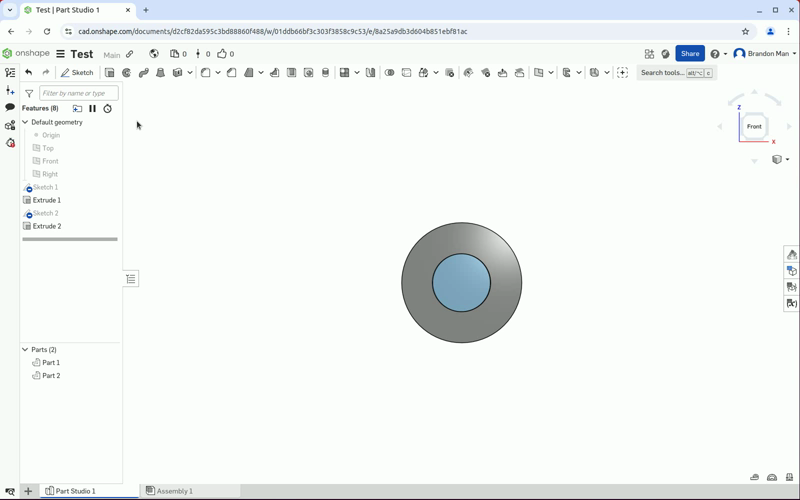
key(shift+h)
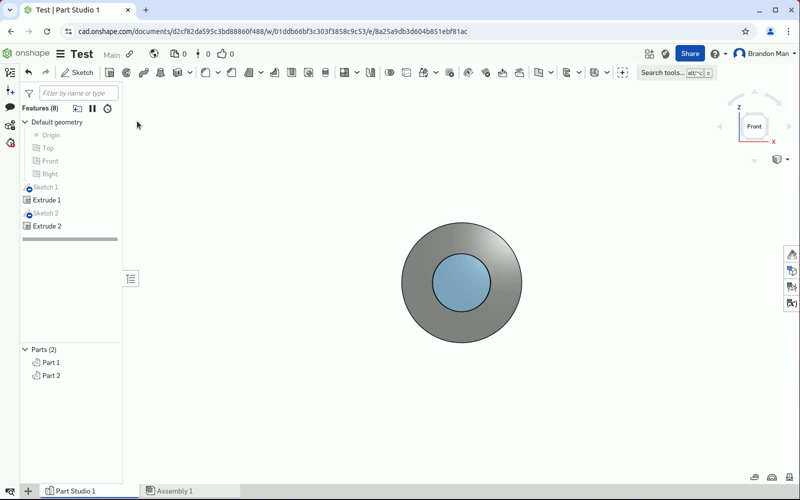
key(shift+h)
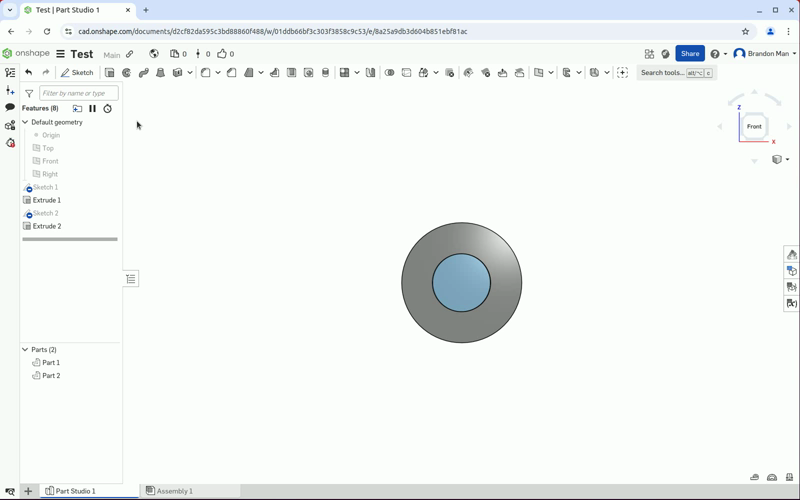
mouse_move(73, 189)
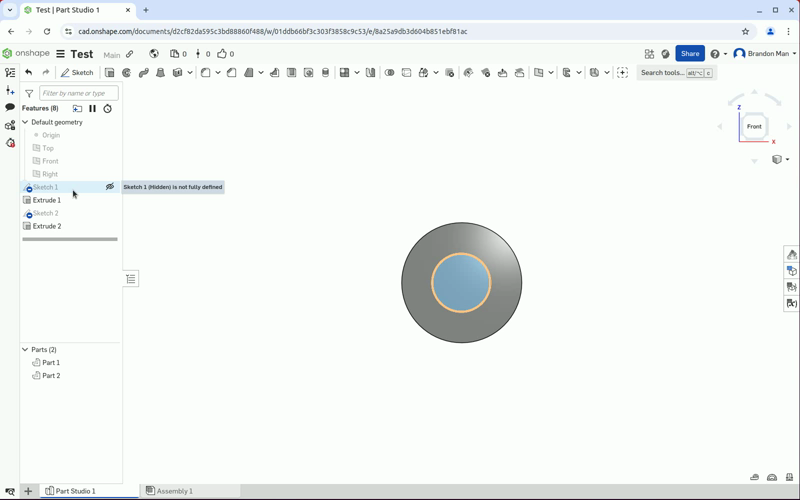
click(73, 189)
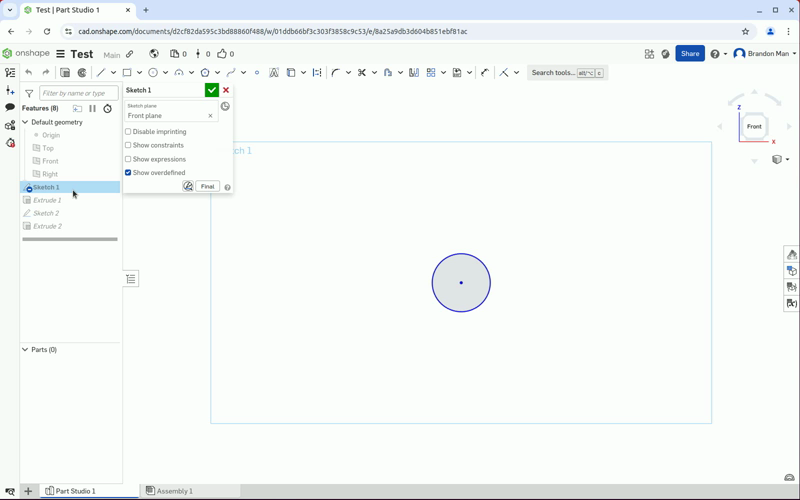
mouse_move(229, 92)
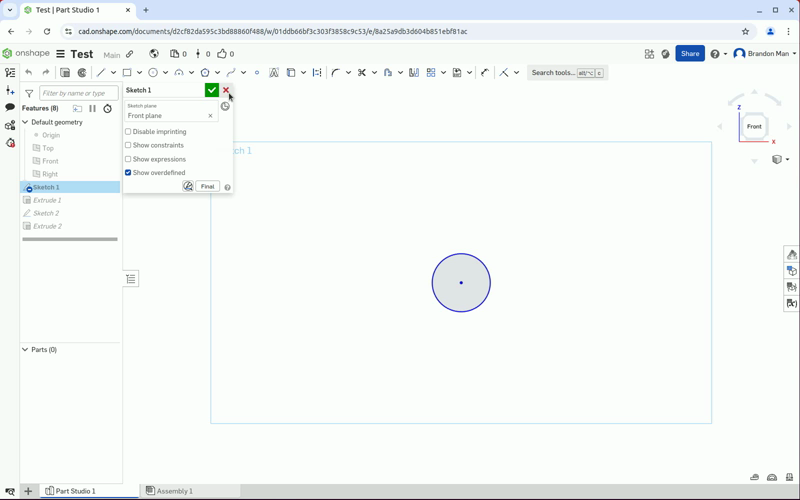
click(229, 92)
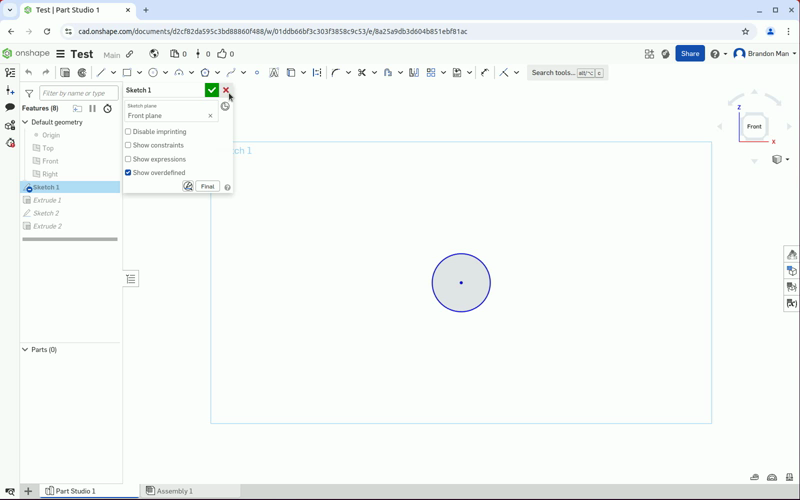
key(shift+s)
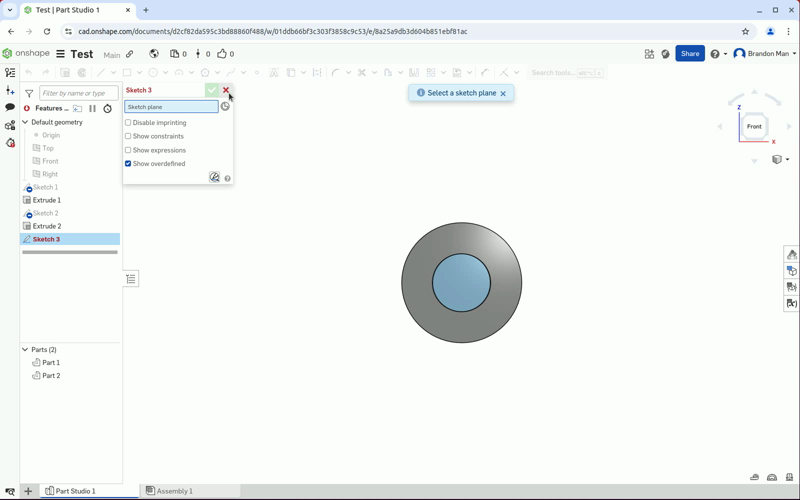
mouse_move(73, 163)
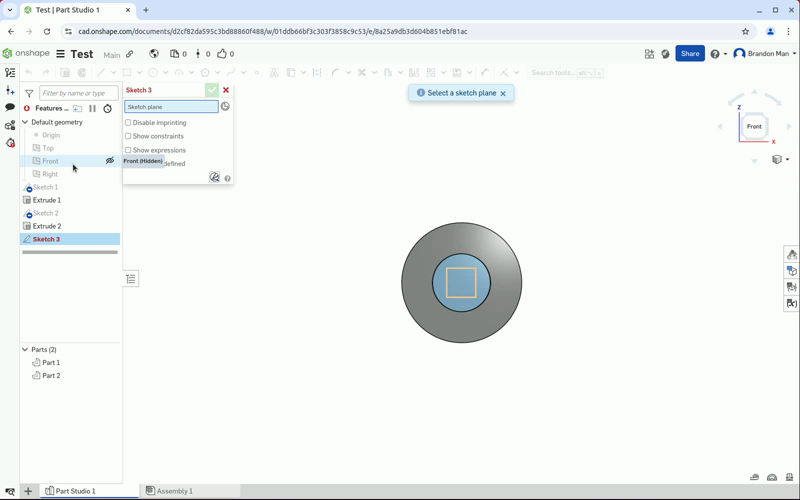
click(73, 163)
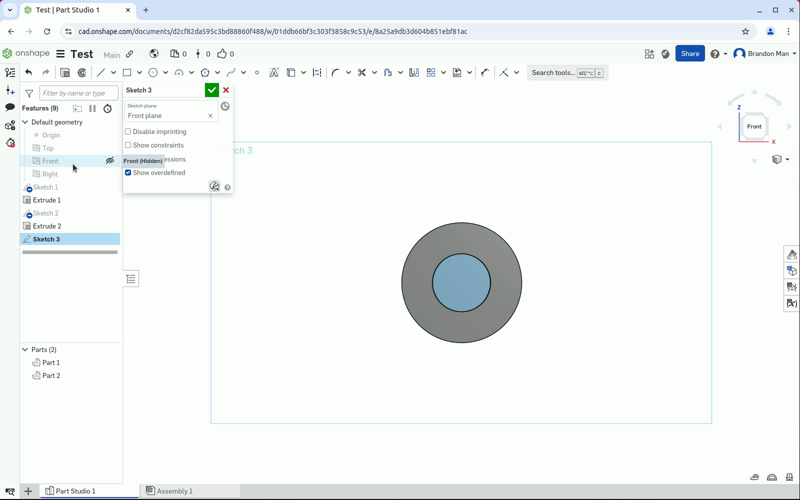
mouse_move(73, 352)
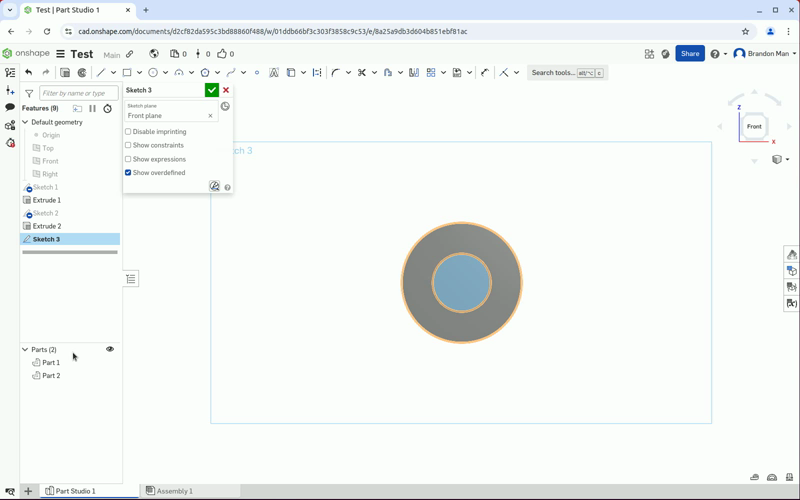
key(y)
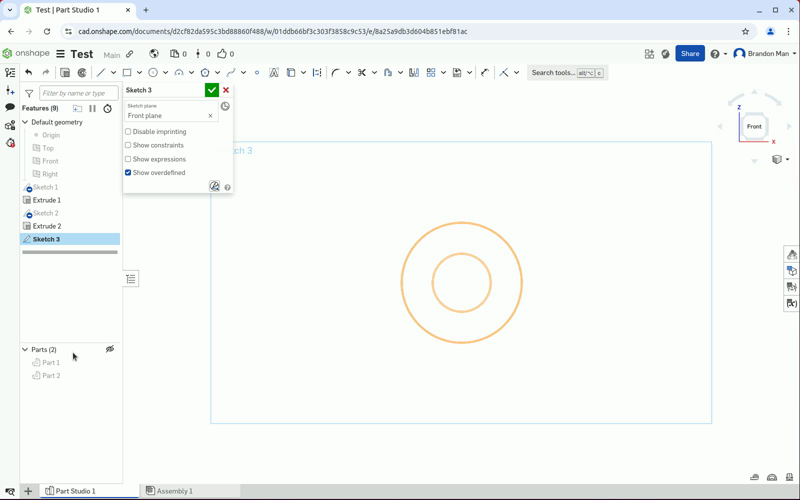
key(c)
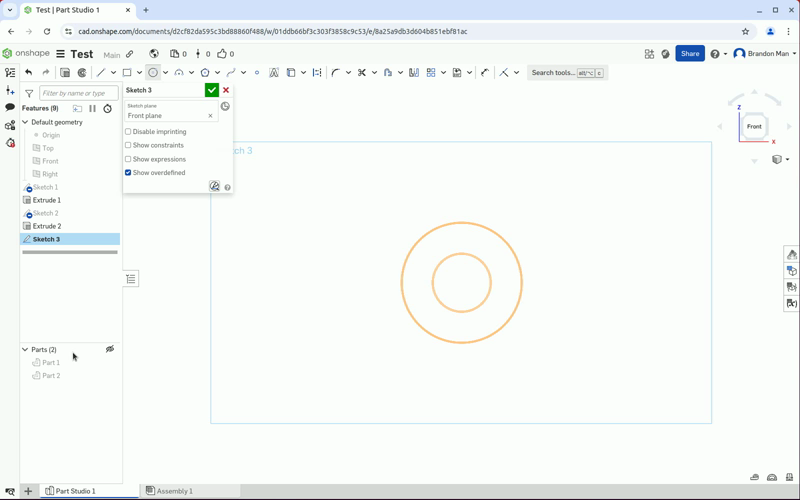
key_down(shift)
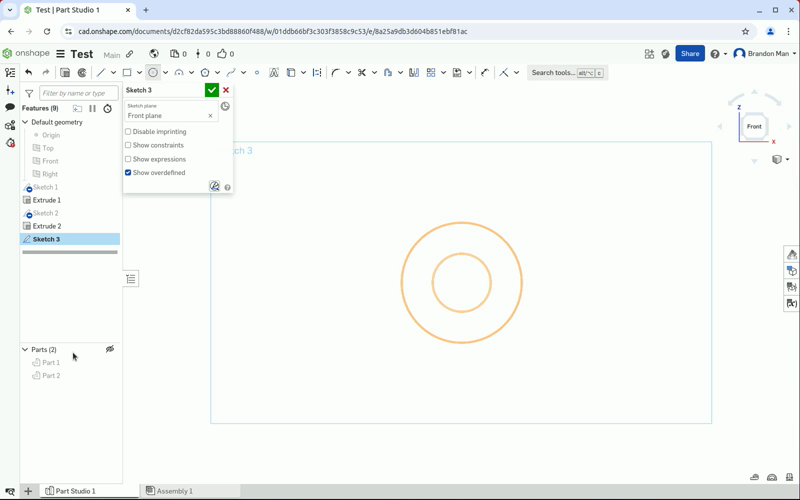
mouse_move(461, 282)
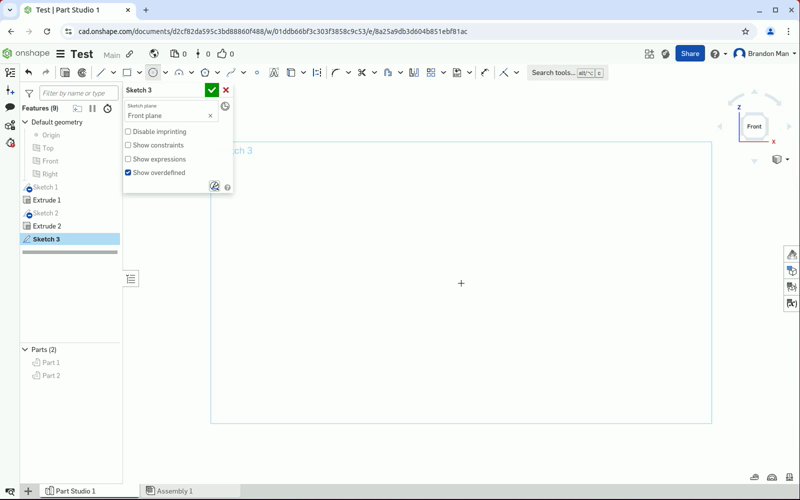
click(461, 282)
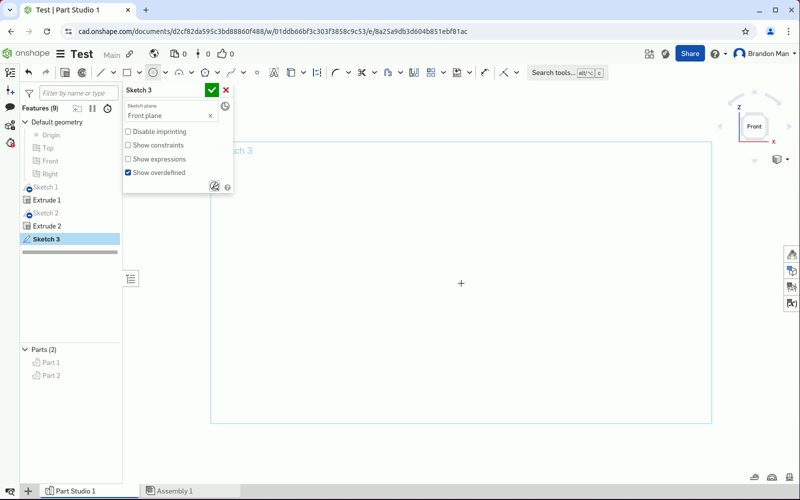
key_up(shift)
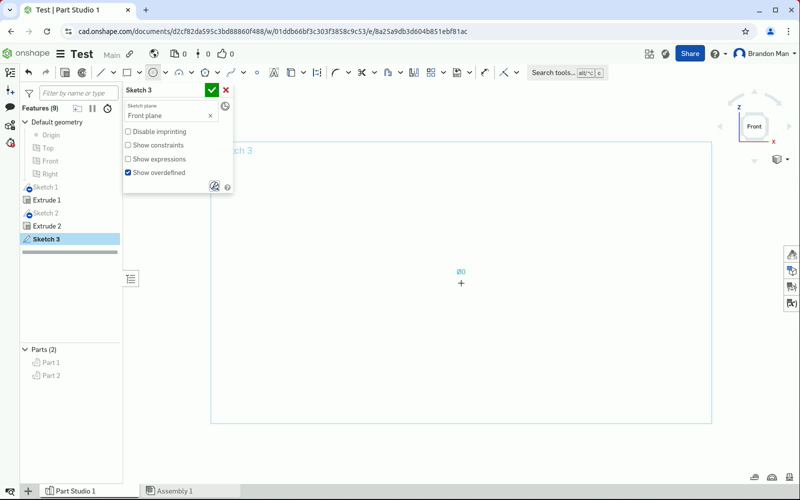
mouse_move(574, 282)
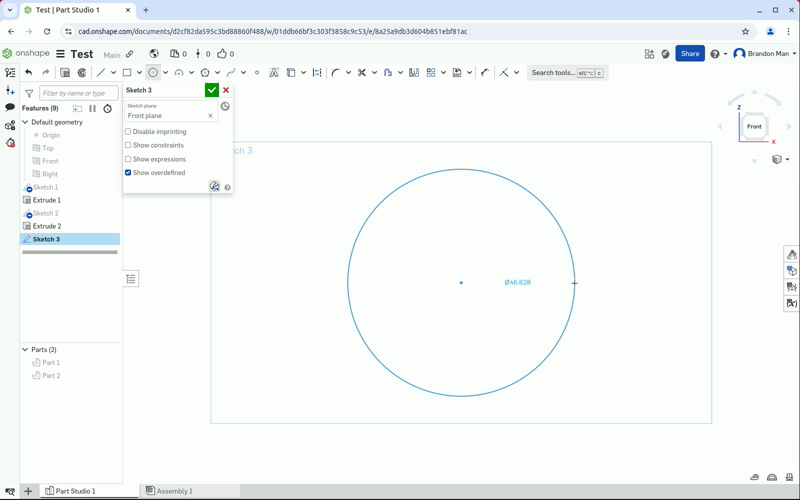
click(574, 282)
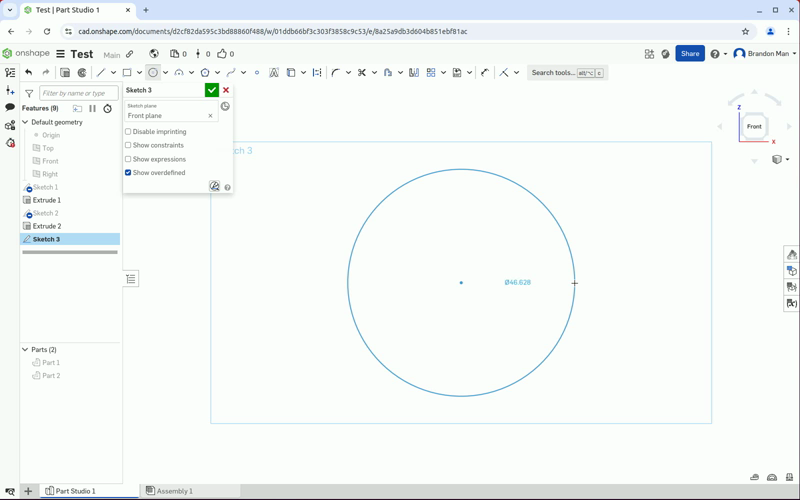
key(esc)
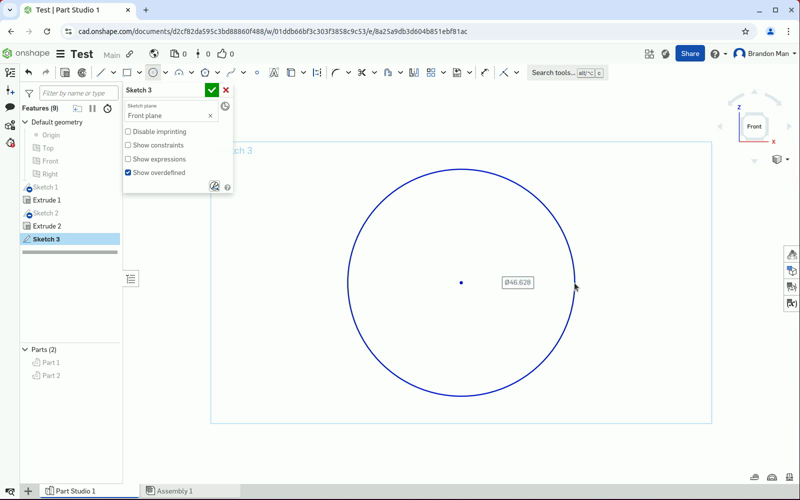
key(c)
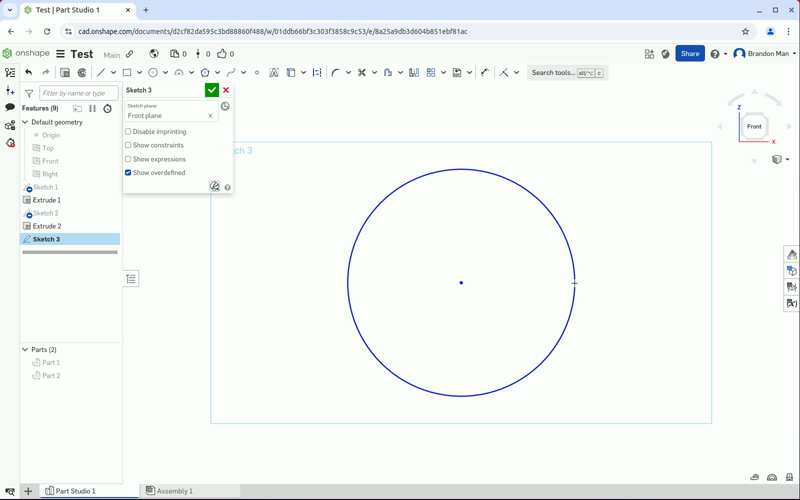
key_down(shift)
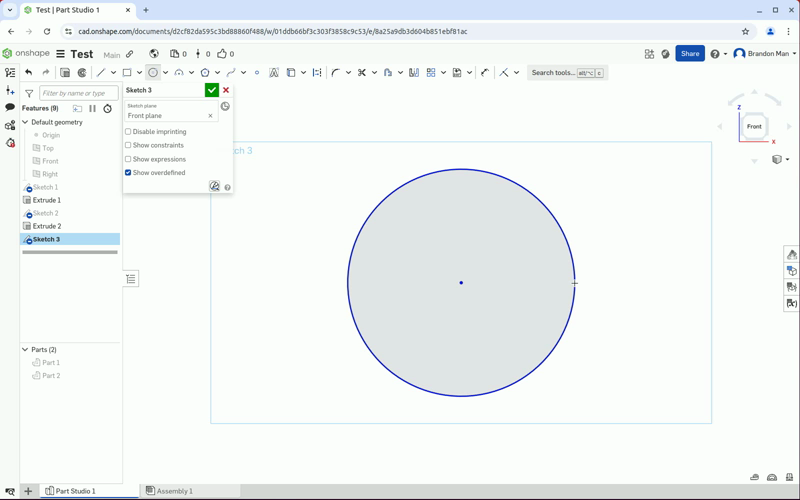
mouse_move(461, 282)
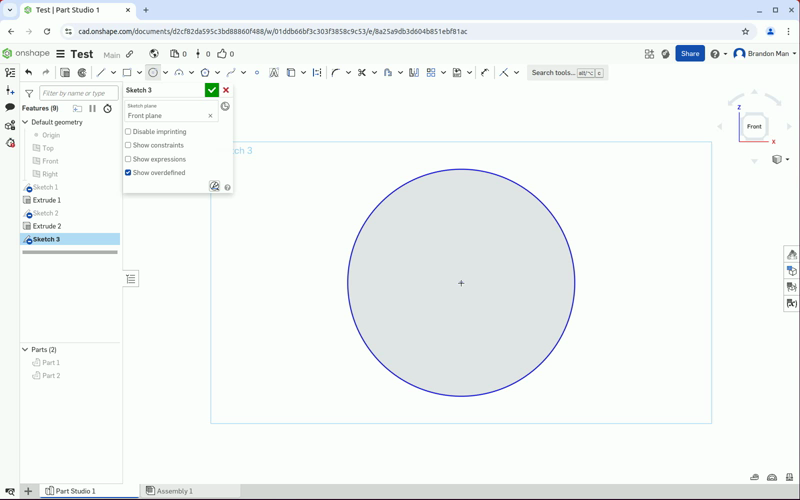
click(461, 282)
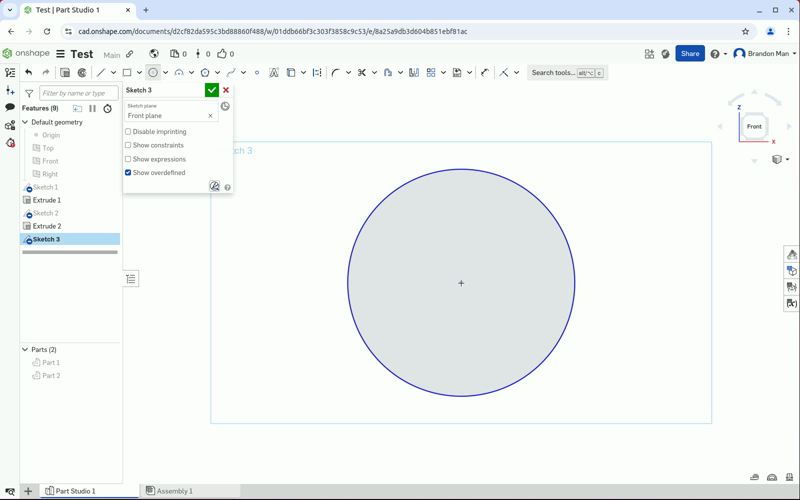
key_up(shift)
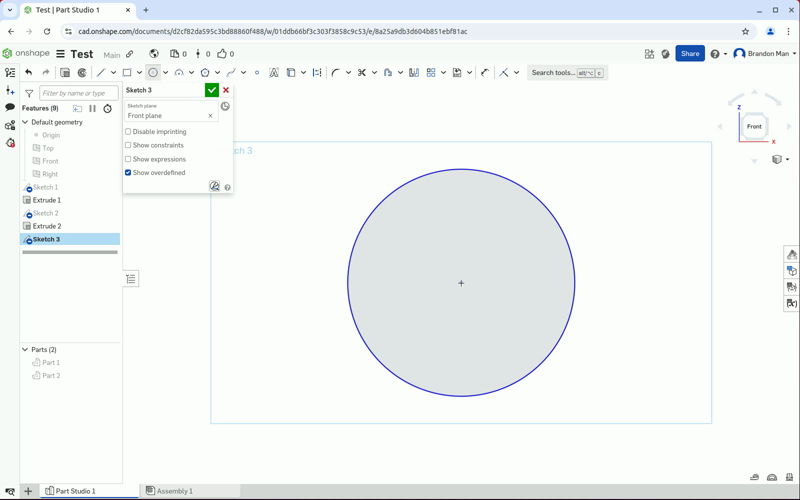
mouse_move(520, 282)
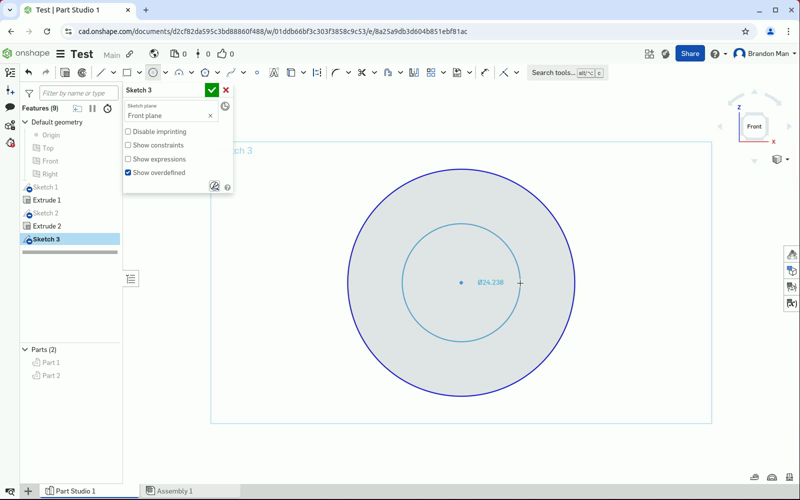
click(520, 282)
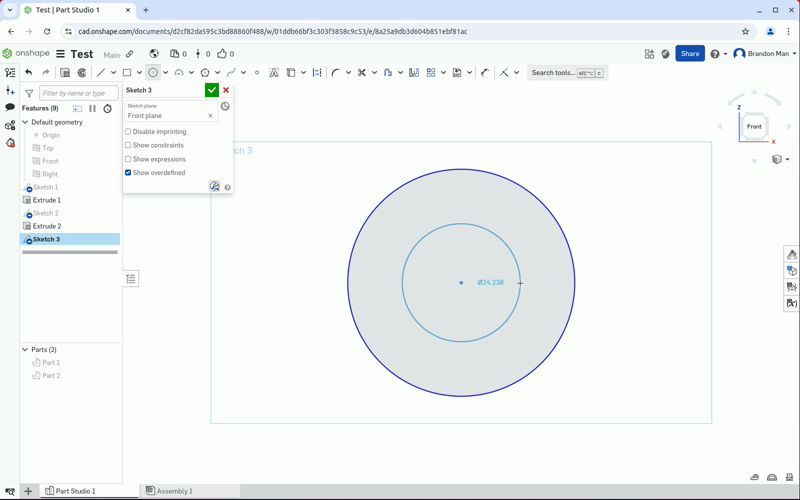
key(esc)
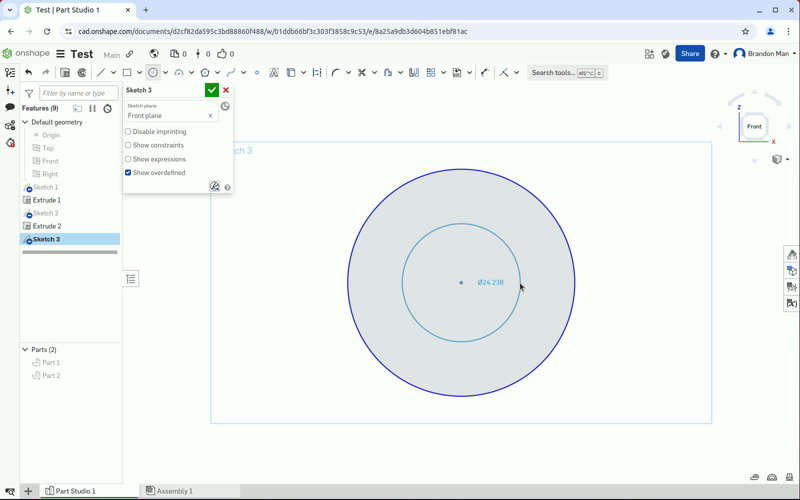
mouse_move(521, 339)
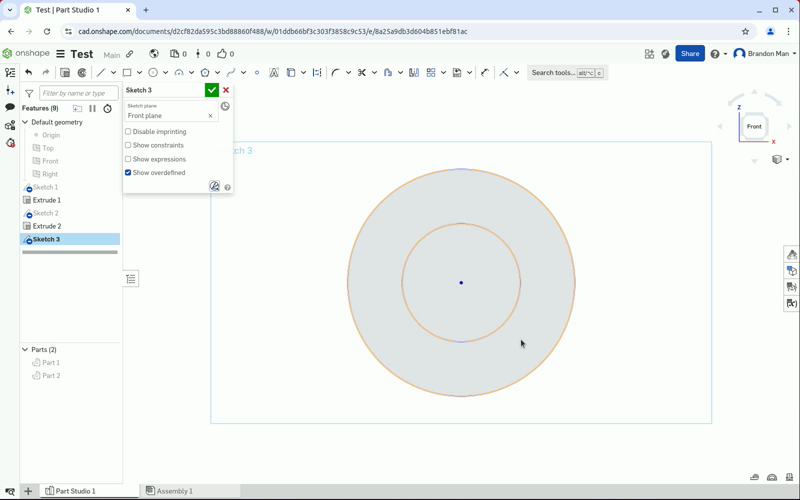
click(521, 339)
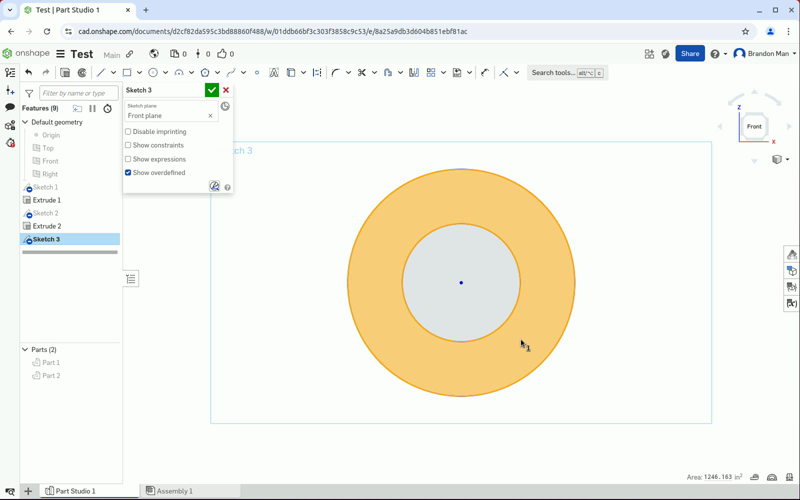
mouse_move(73, 352)
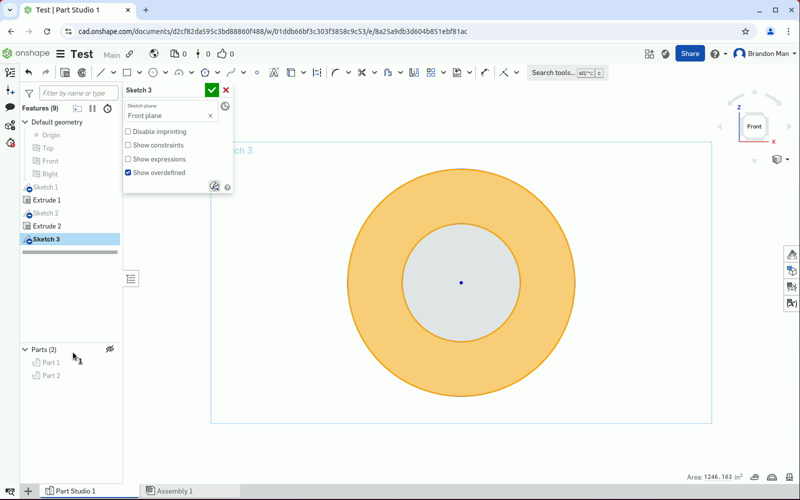
key(shift+y)
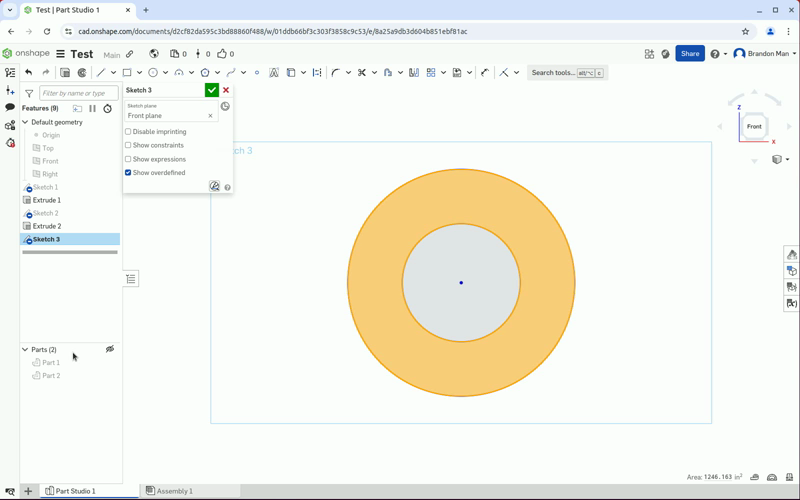
key(shift+e)
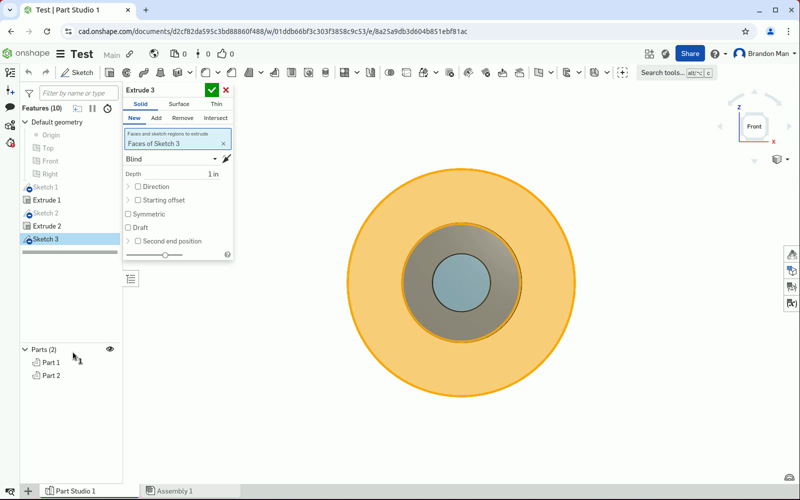
mouse_move(143, 106)
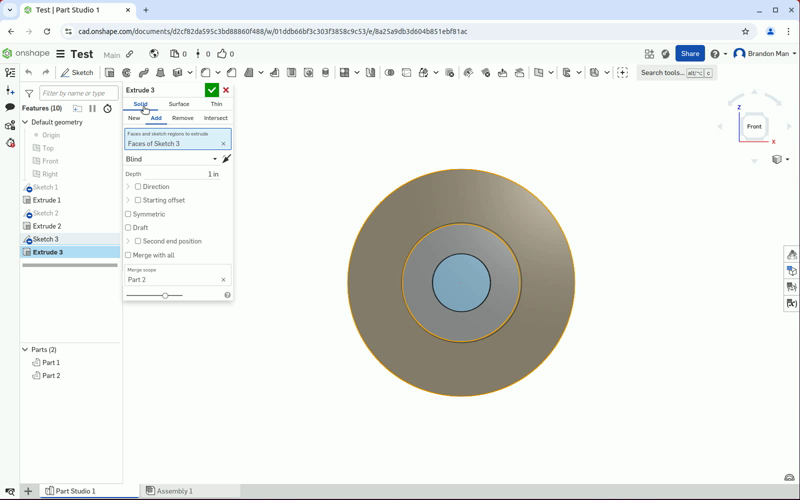
click(143, 106)
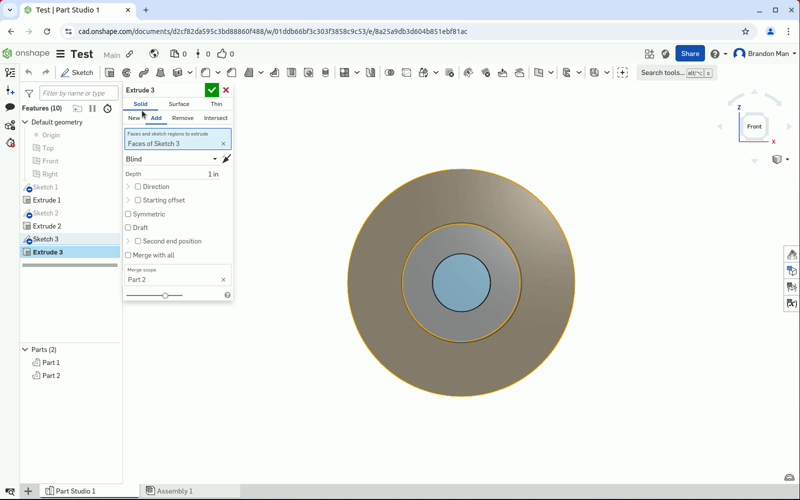
mouse_move(137, 120)
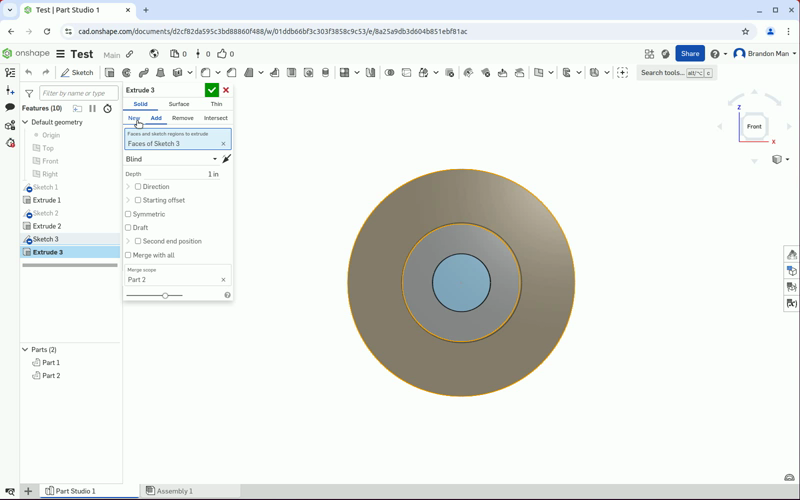
click(137, 120)
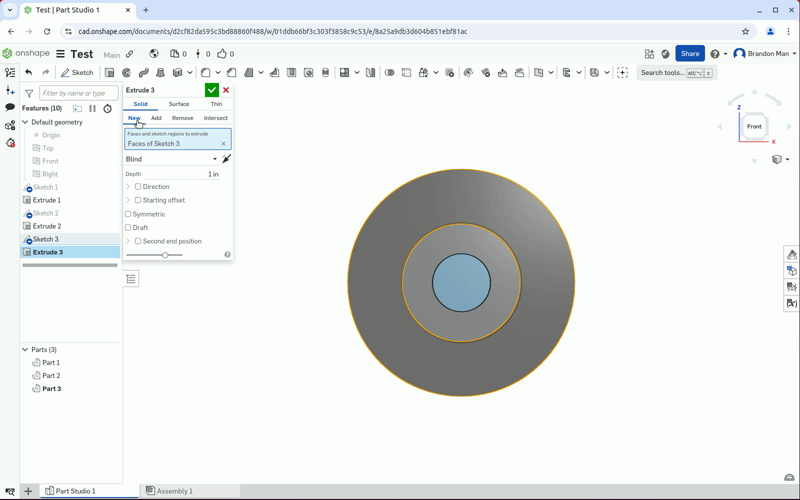
key(tab, 4)
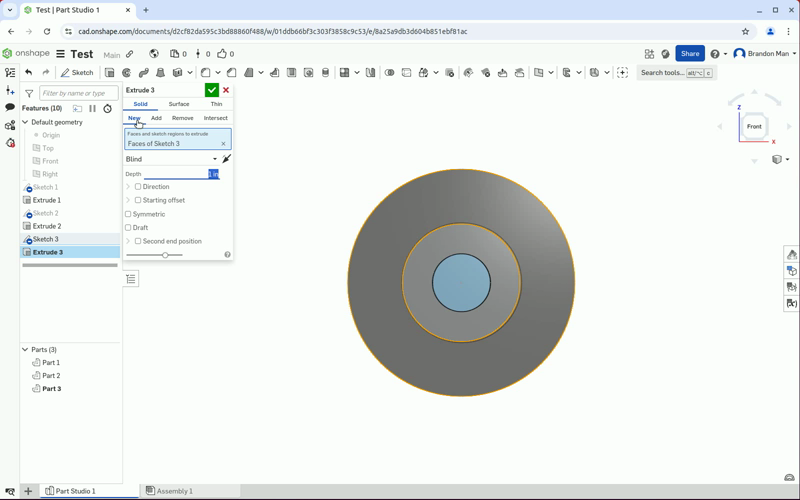
text(6.018)
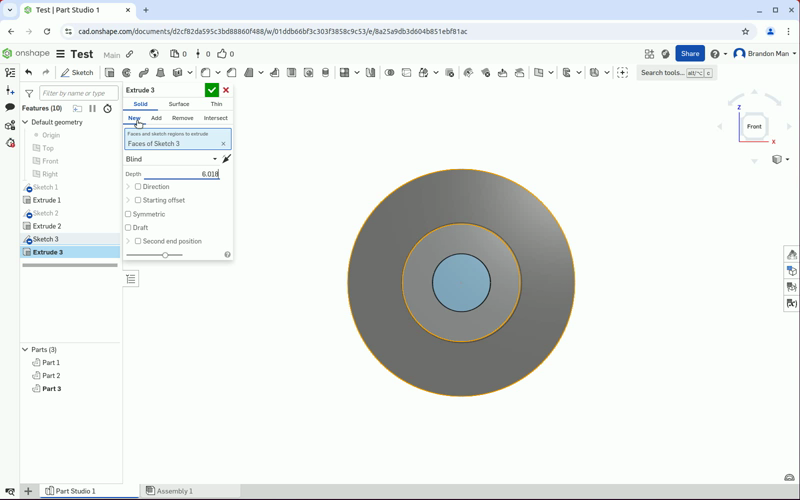
key(enter)
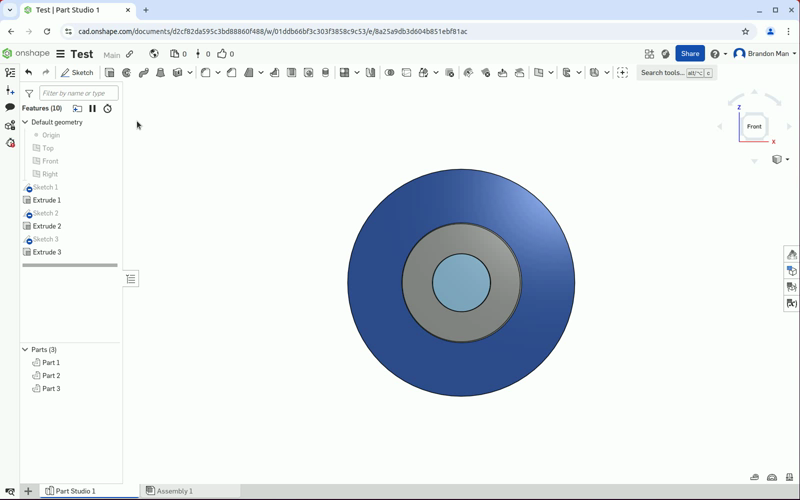
key(shift+h)
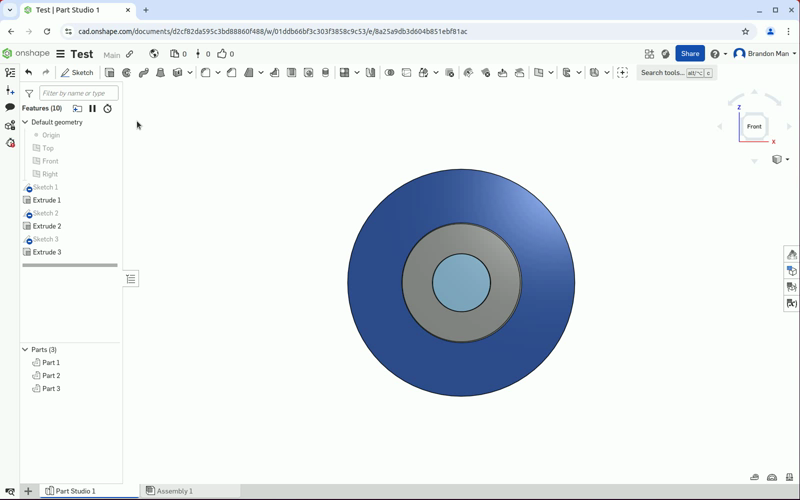
key(shift+h)
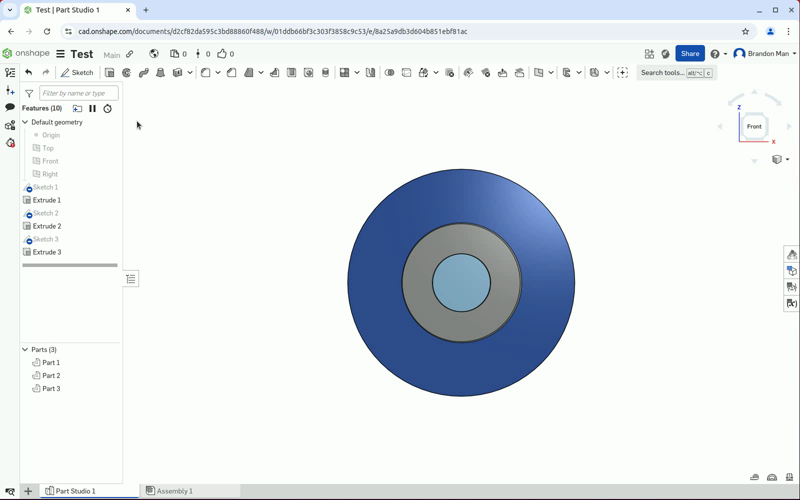
mouse_move(73, 189)
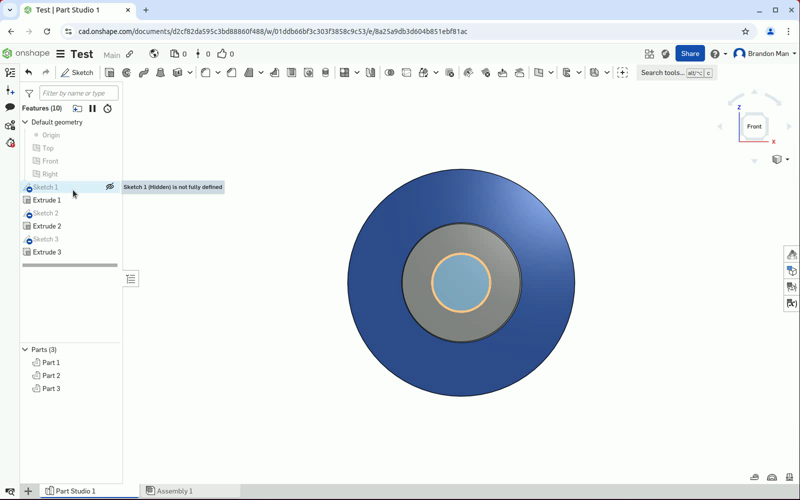
click(73, 189)
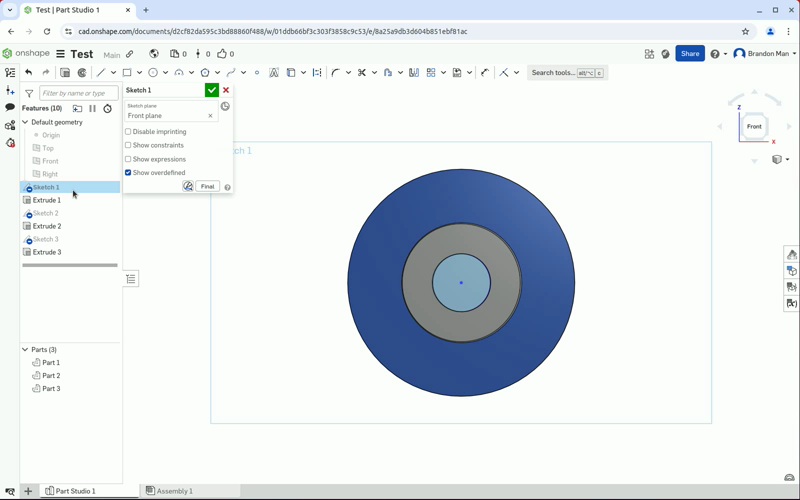
mouse_move(229, 92)
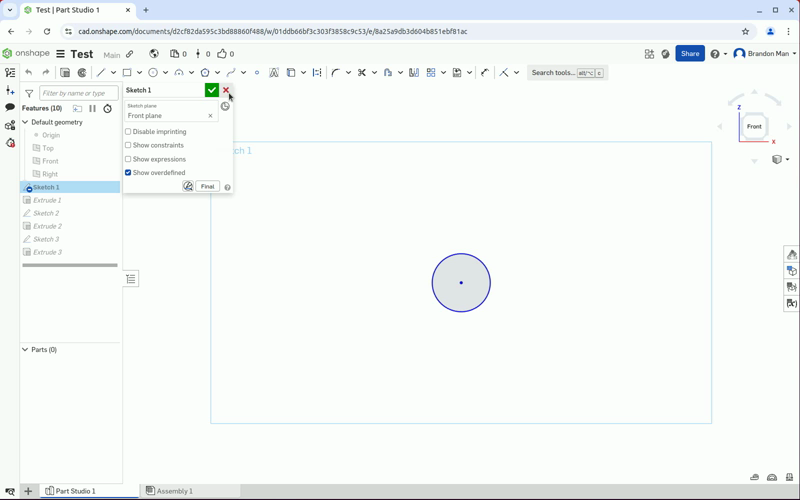
click(229, 92)
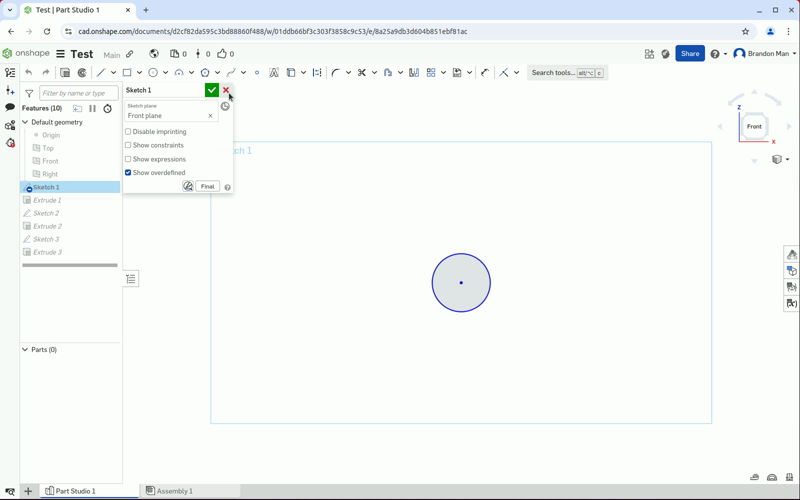
key(shift+s)
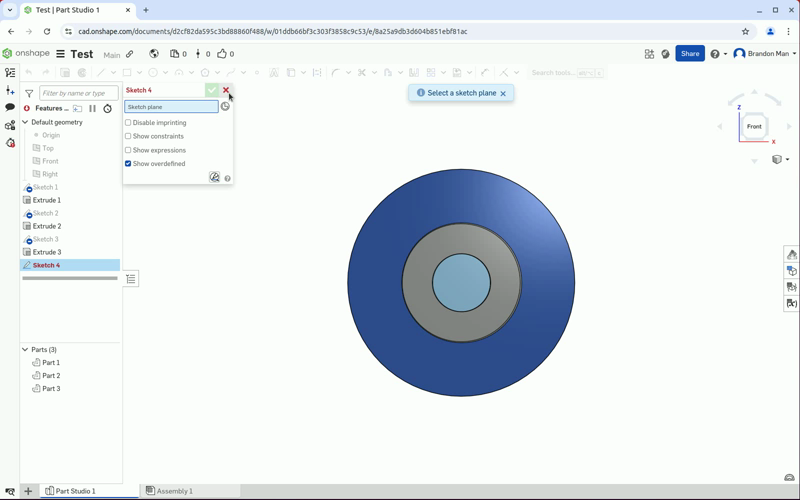
mouse_move(73, 163)
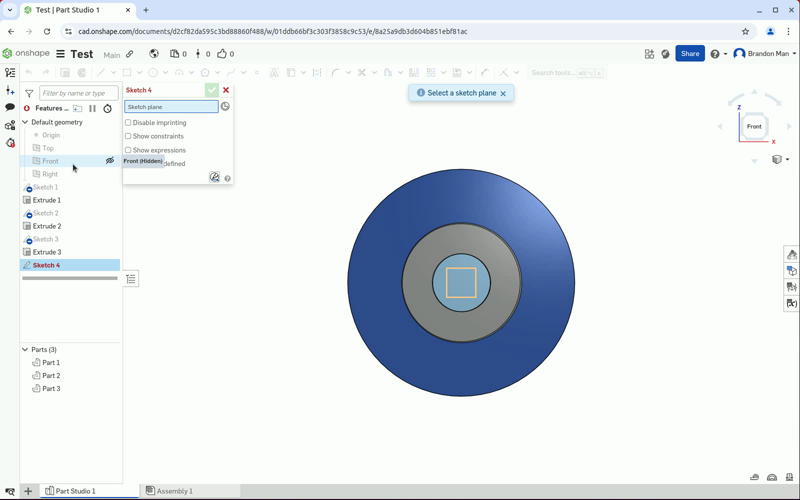
click(73, 163)
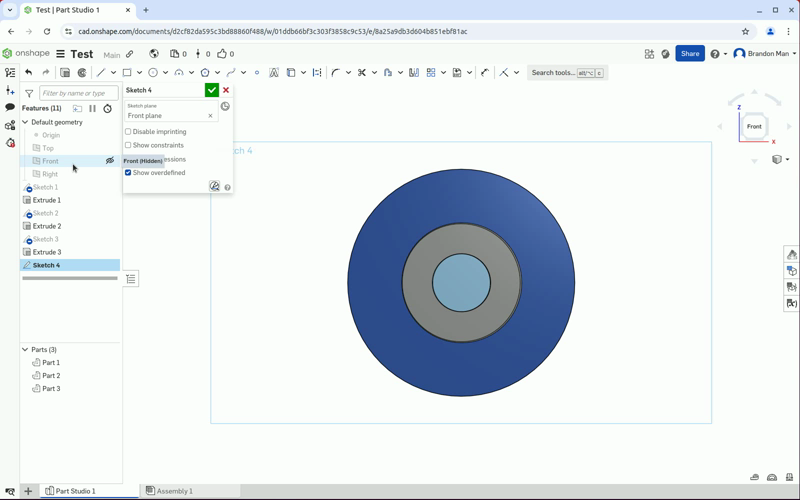
mouse_move(73, 352)
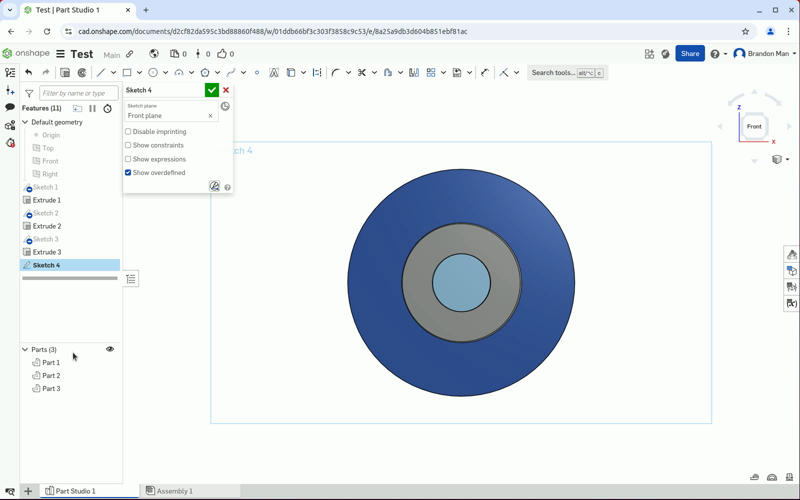
key(y)
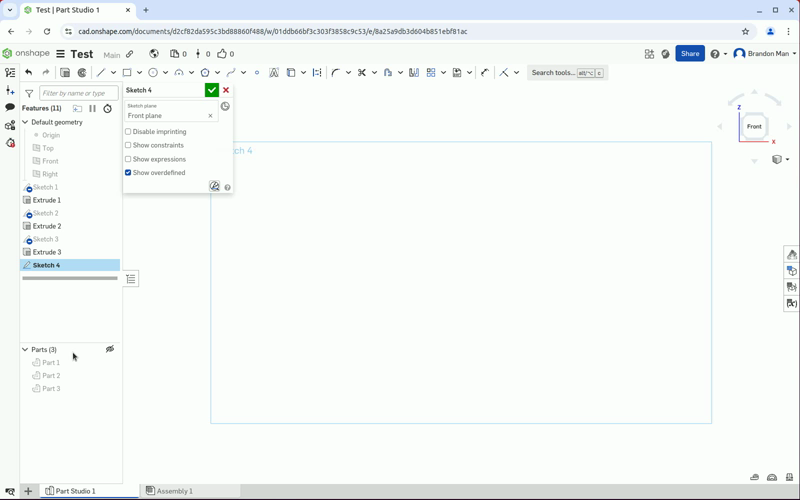
key(c)
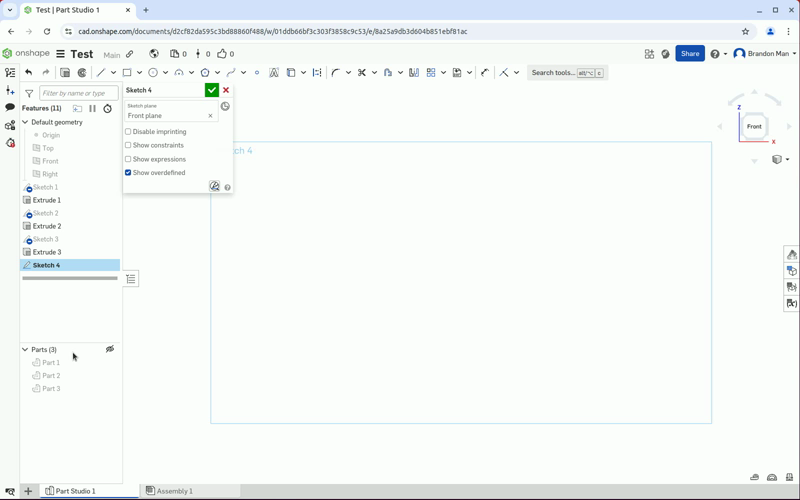
key_down(shift)
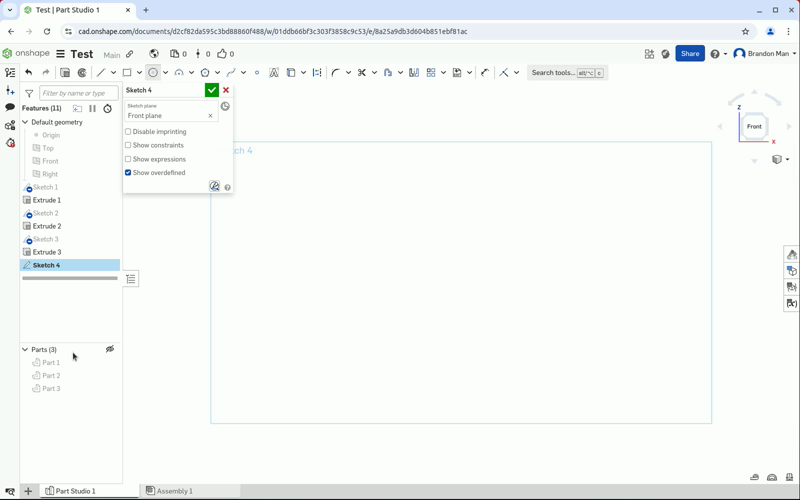
mouse_move(461, 282)
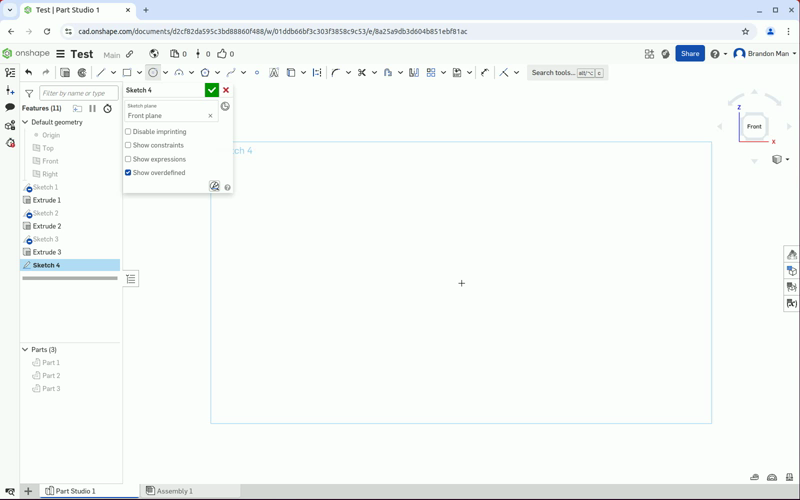
click(461, 282)
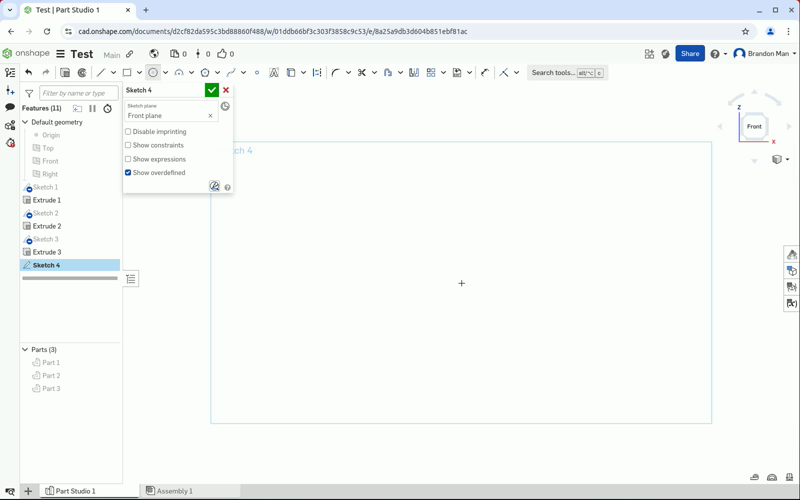
key_up(shift)
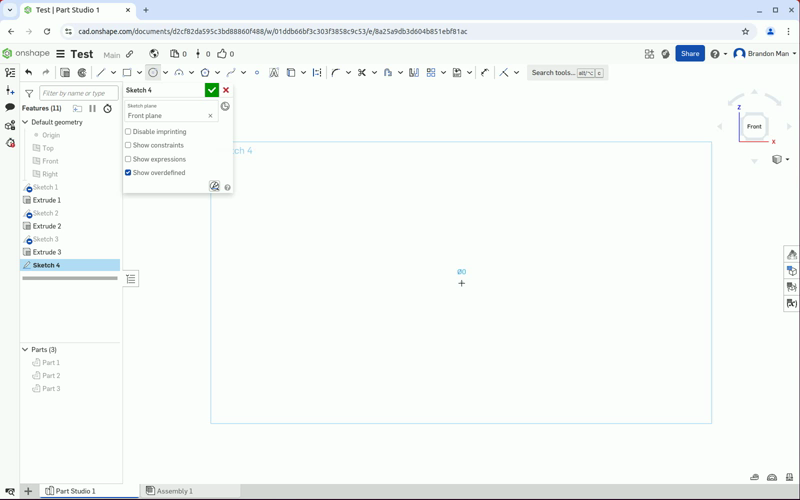
mouse_move(521, 282)
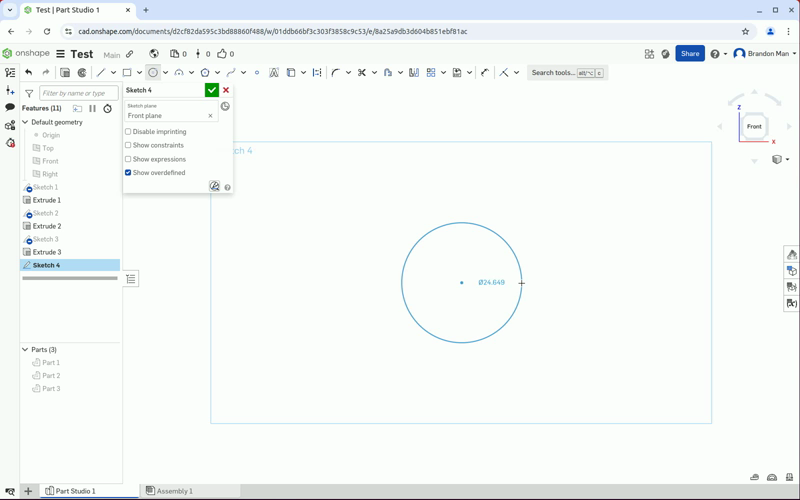
click(521, 282)
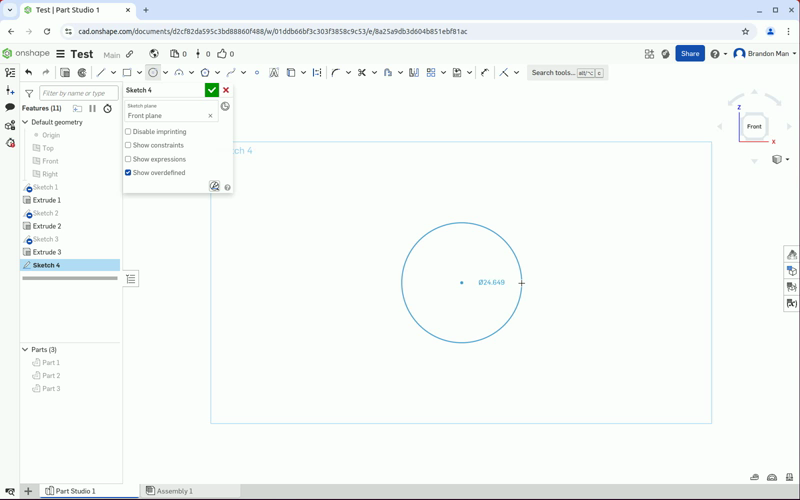
key(esc)
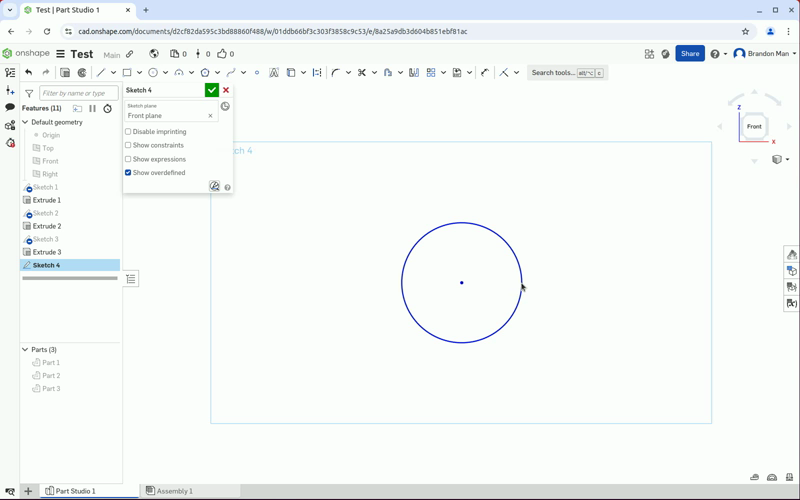
key(c)
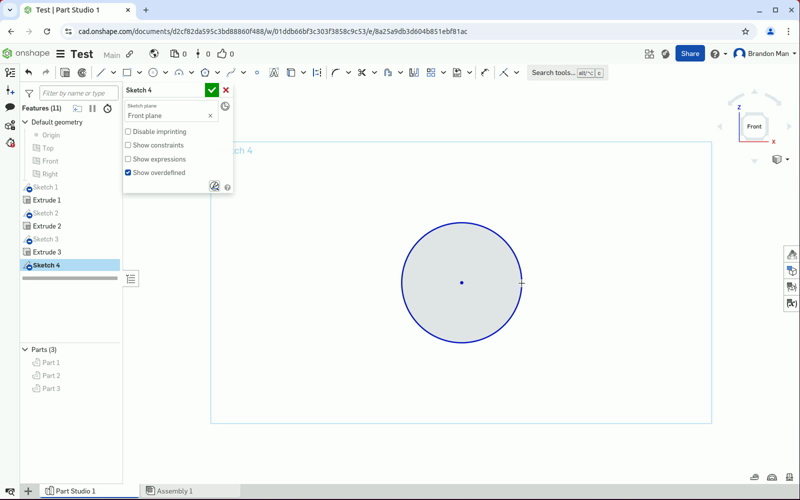
key_down(shift)
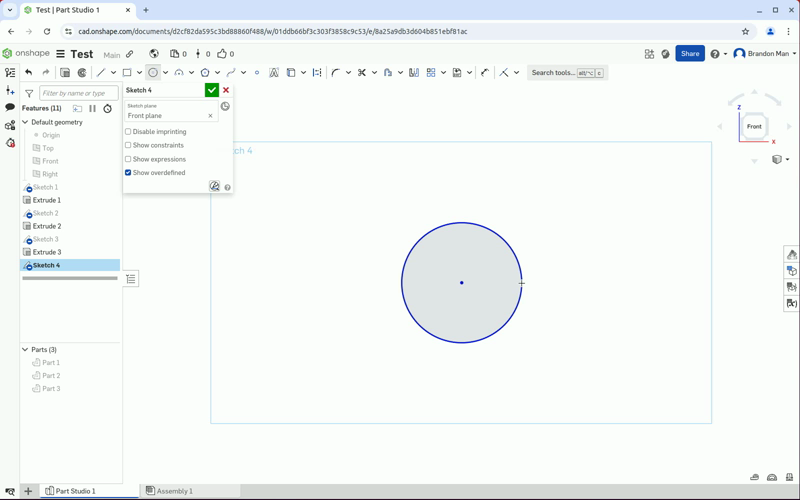
mouse_move(461, 282)
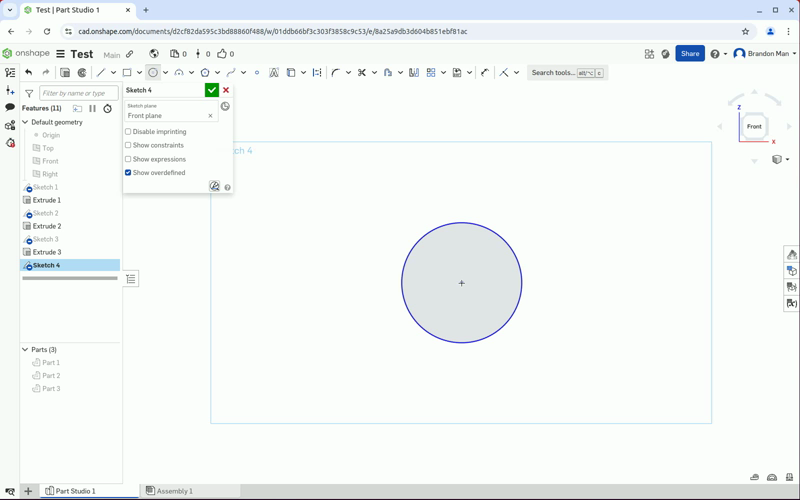
click(461, 282)
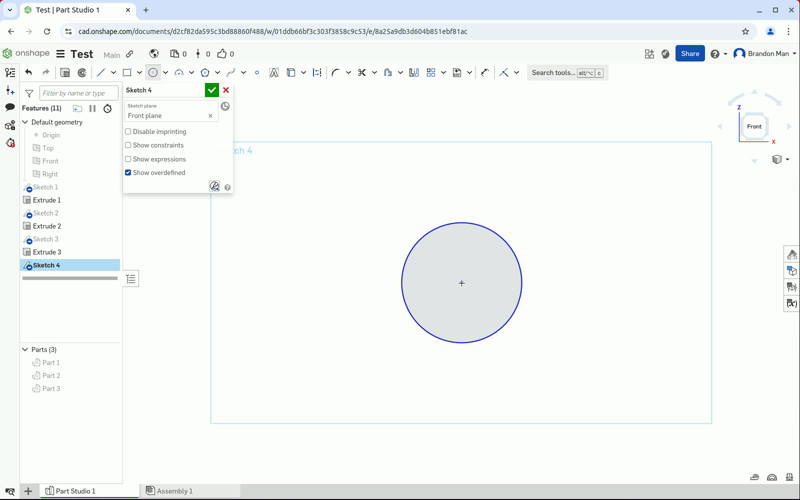
key_up(shift)
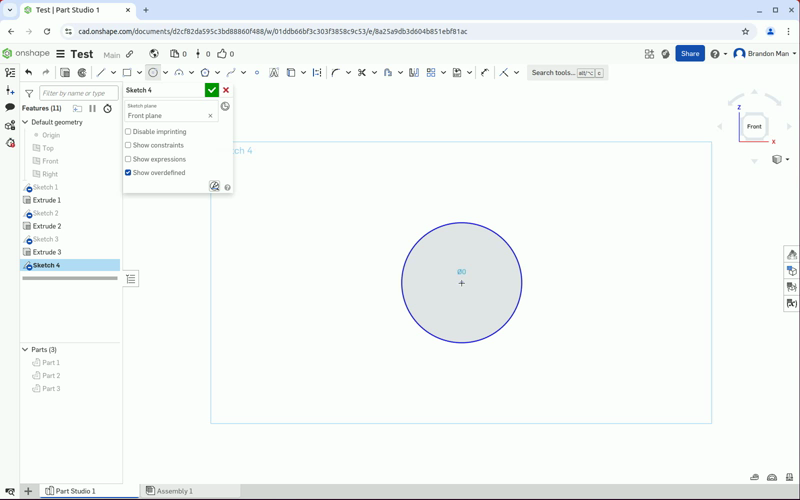
mouse_move(490, 282)
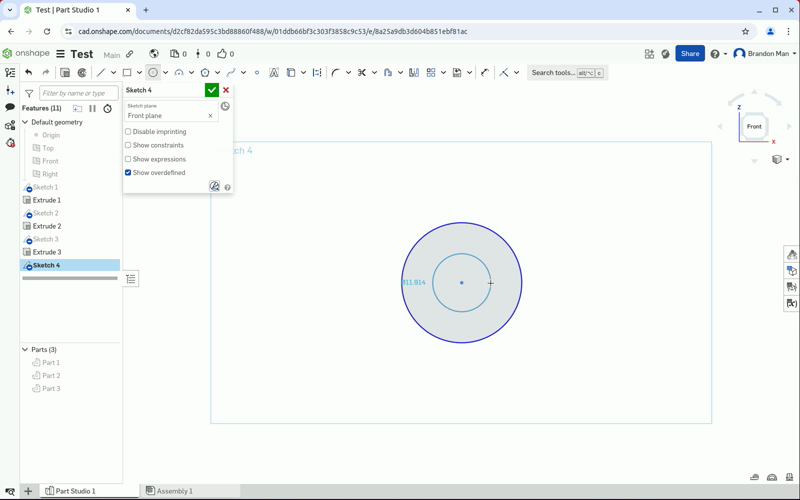
click(490, 282)
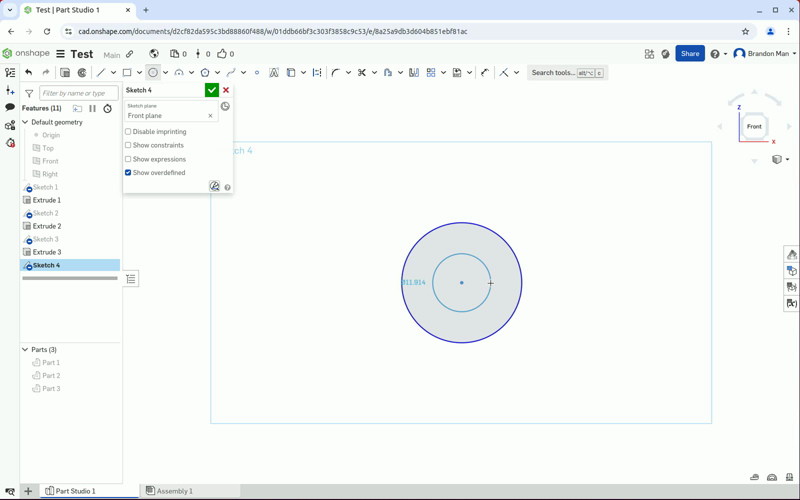
key(esc)
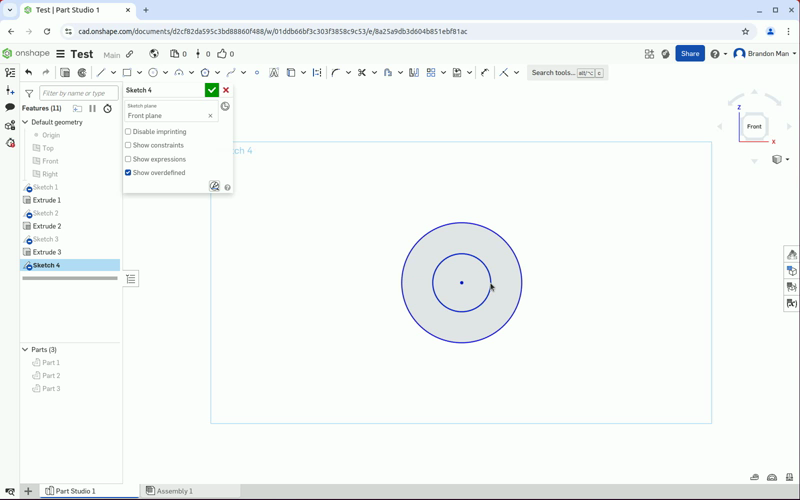
mouse_move(476, 324)
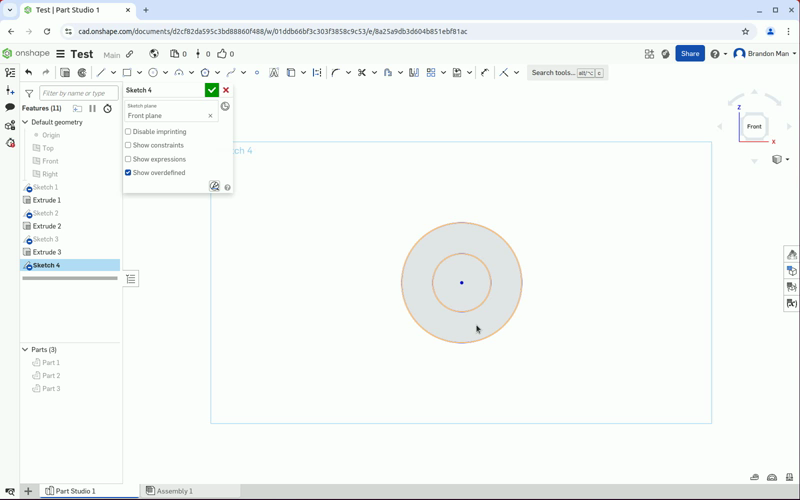
click(476, 324)
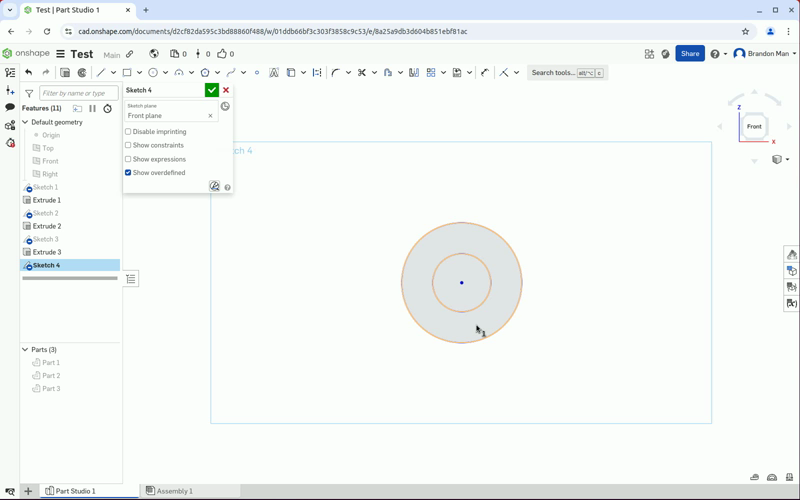
mouse_move(73, 352)
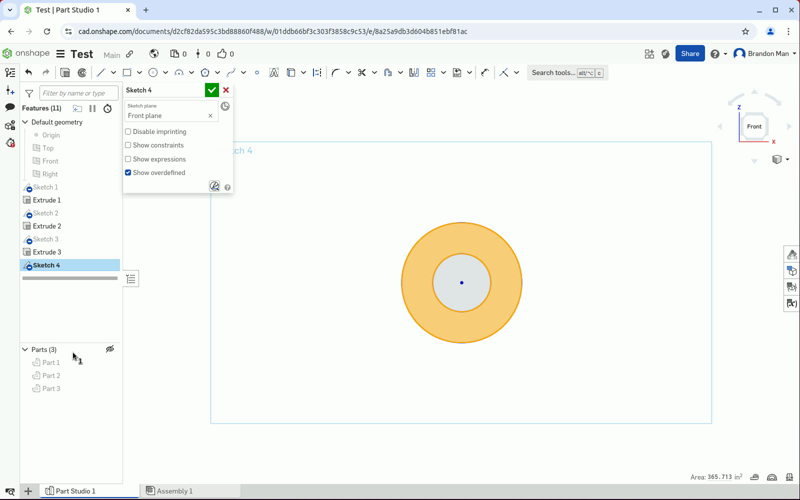
key(shift+y)
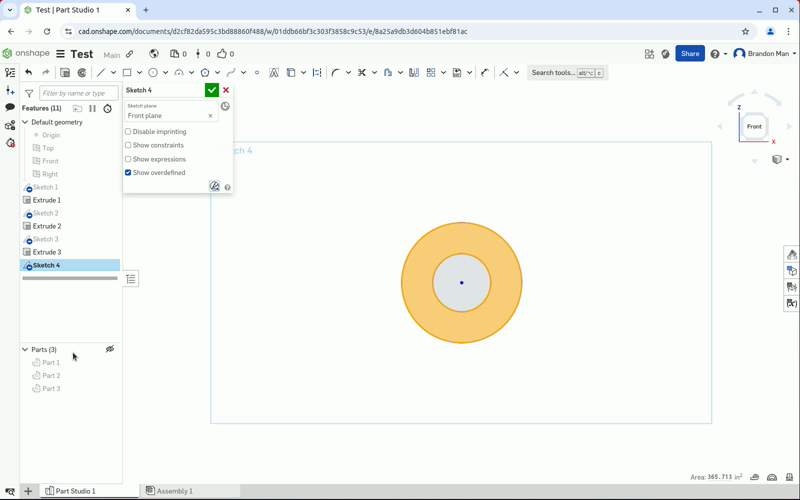
key(shift+e)
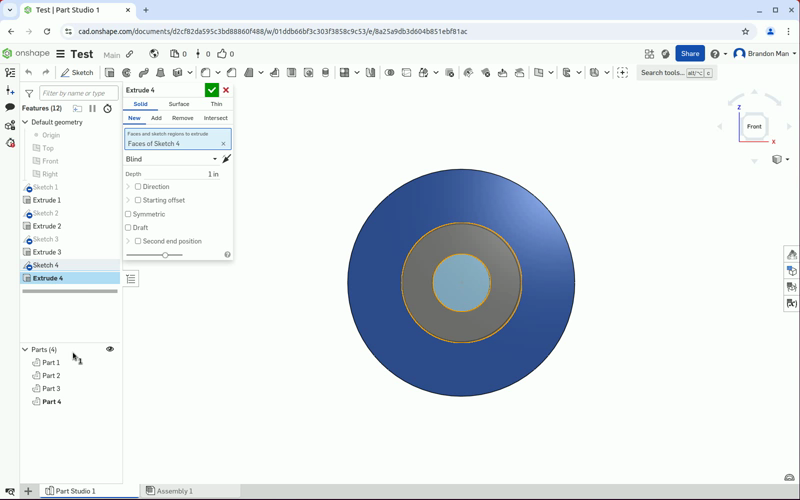
mouse_move(143, 106)
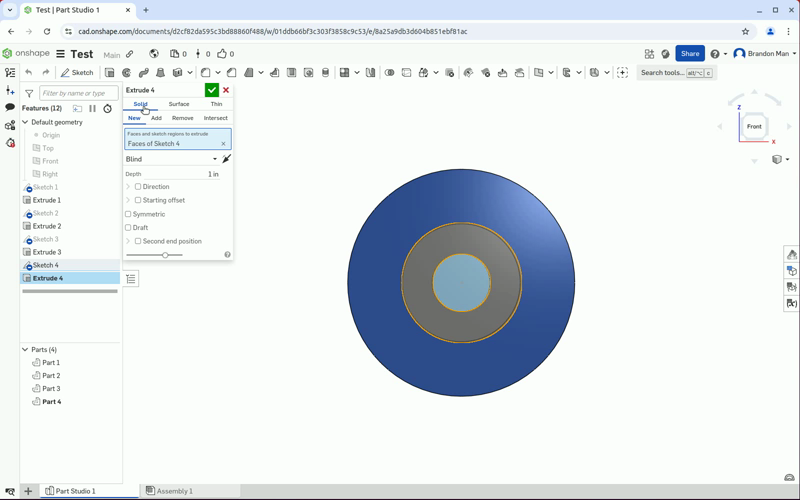
click(143, 106)
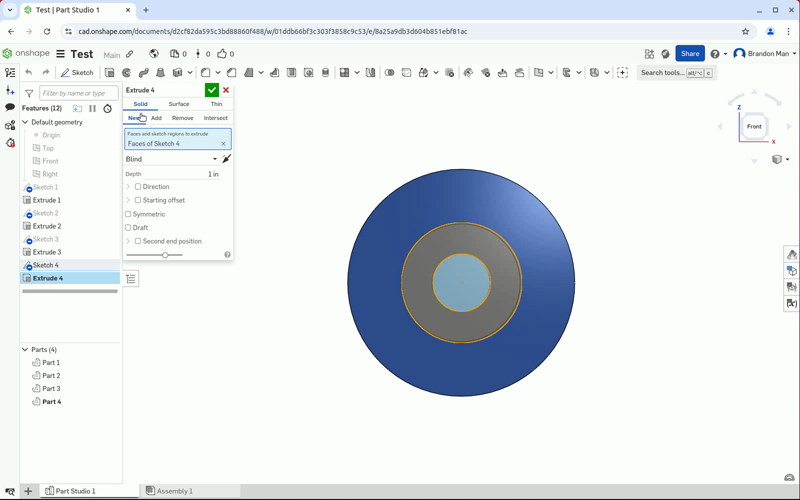
mouse_move(137, 120)
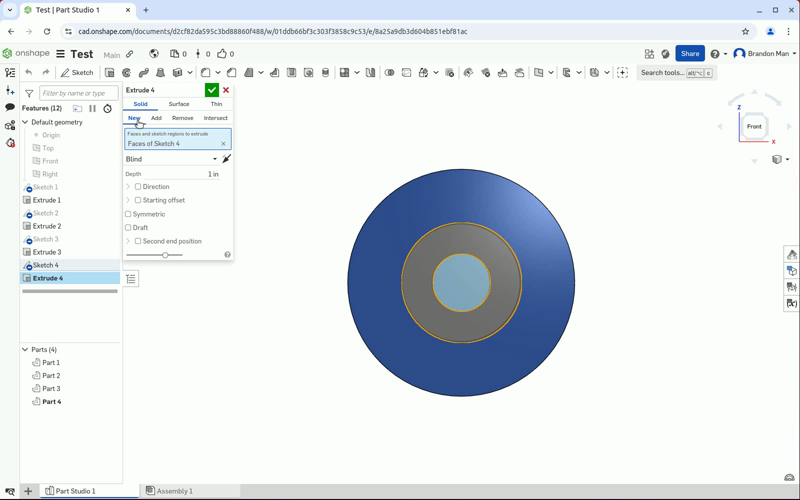
click(137, 120)
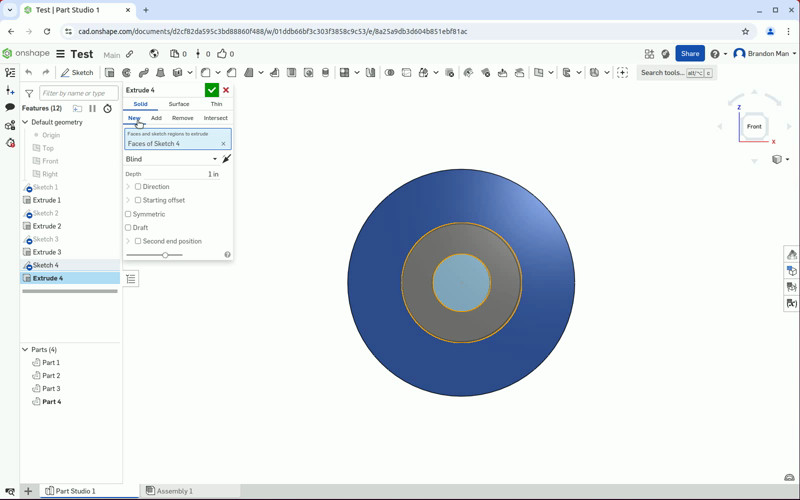
key(tab, 4)
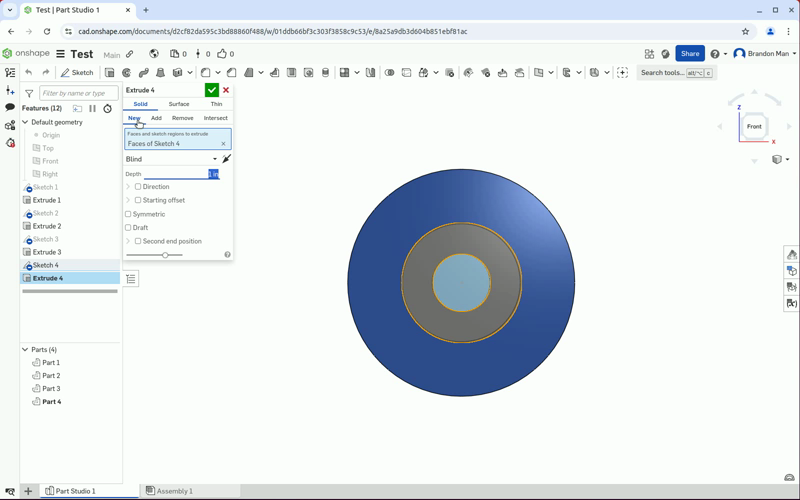
text(-7.943)
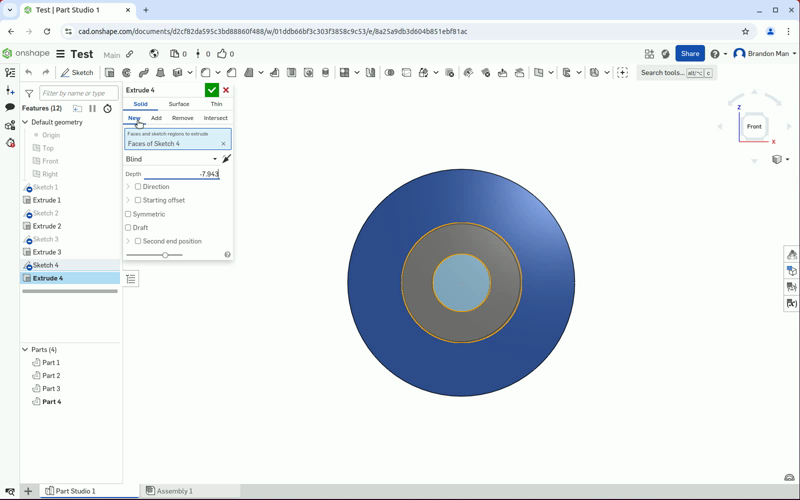
key(enter)
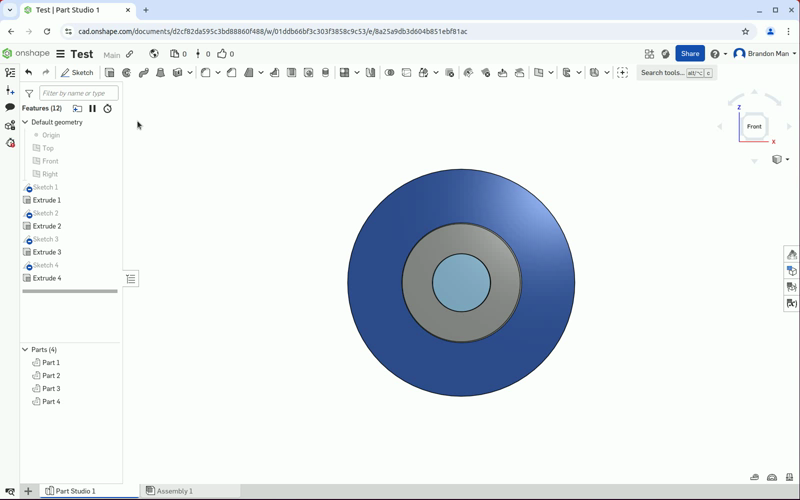
key(shift+h)
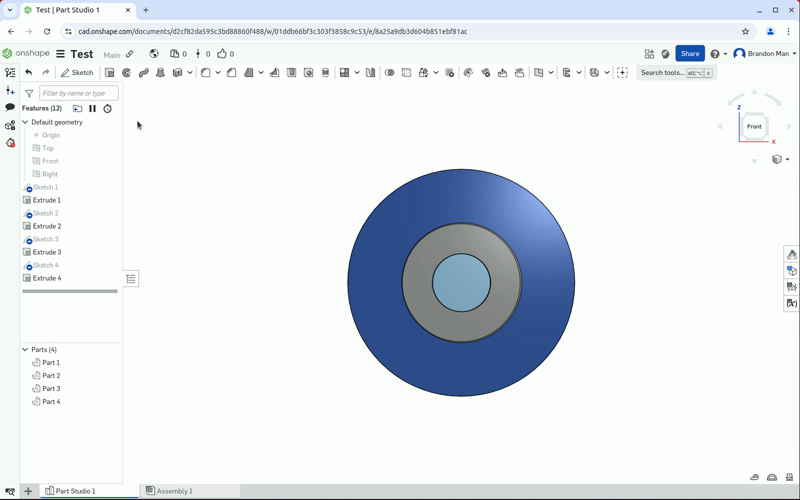
key(shift+h)
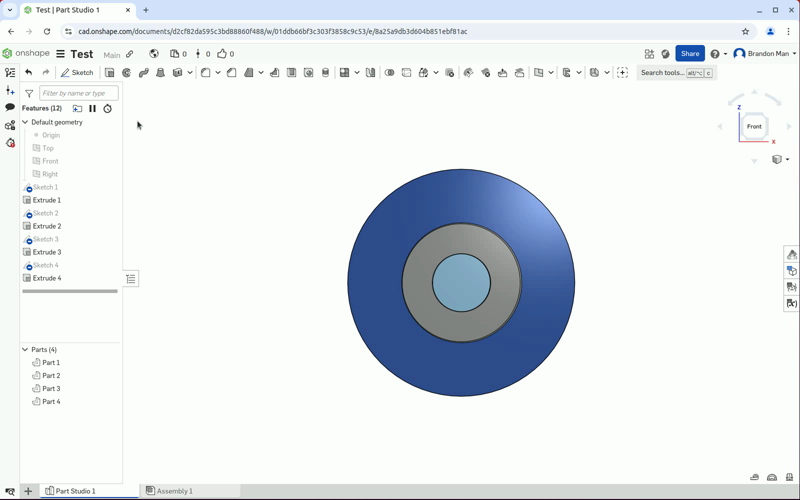
mouse_move(73, 189)
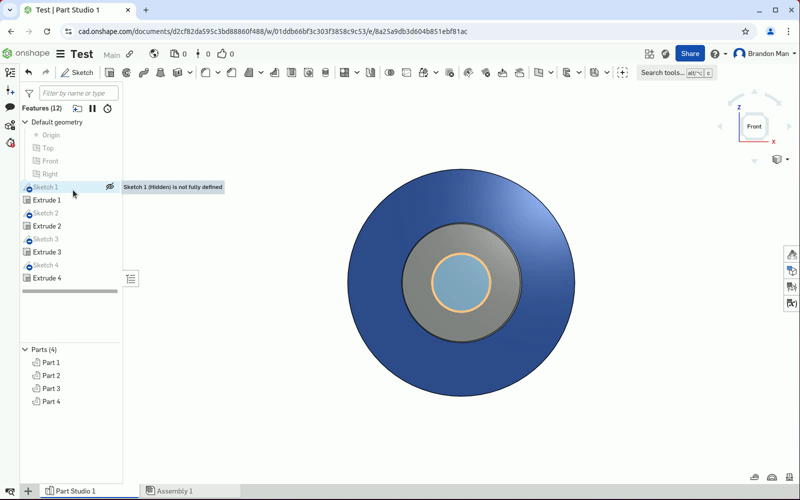
click(73, 189)
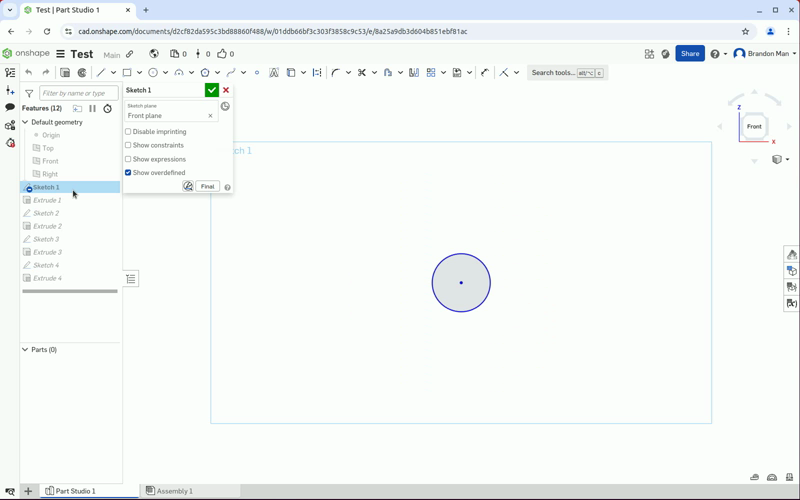
mouse_move(229, 92)
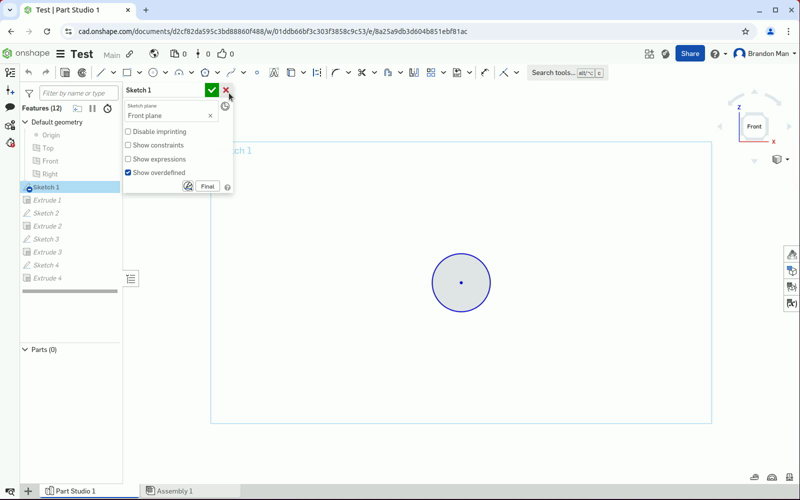
click(229, 92)
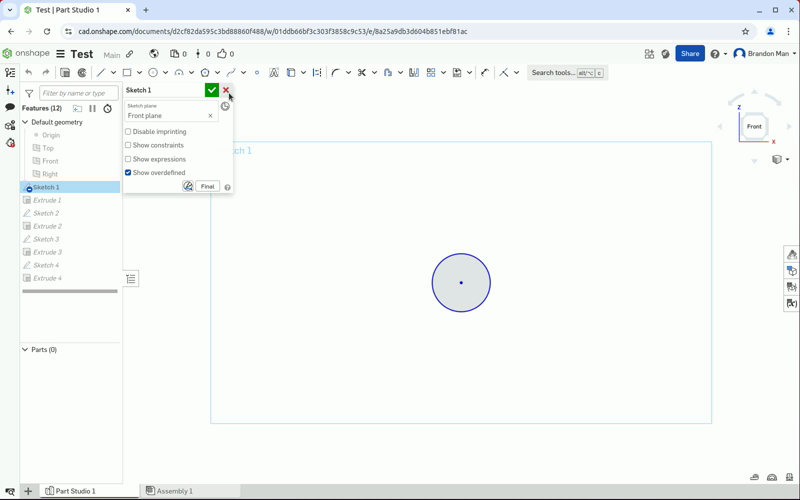
key(shift+s)
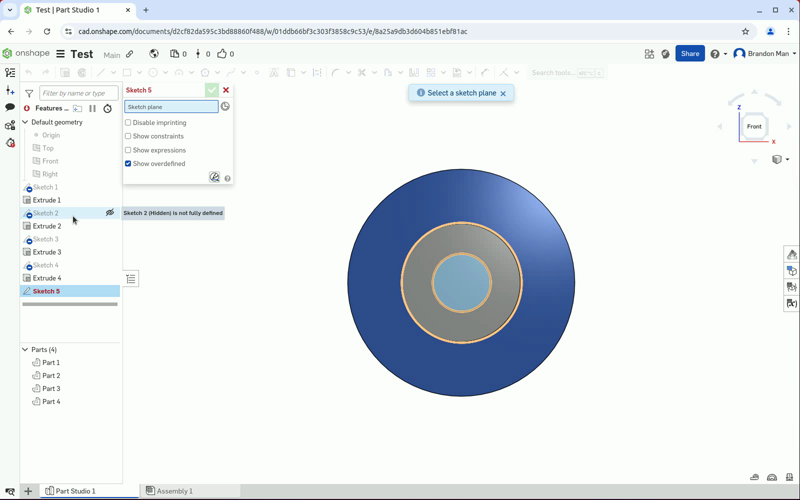
scroll(3)
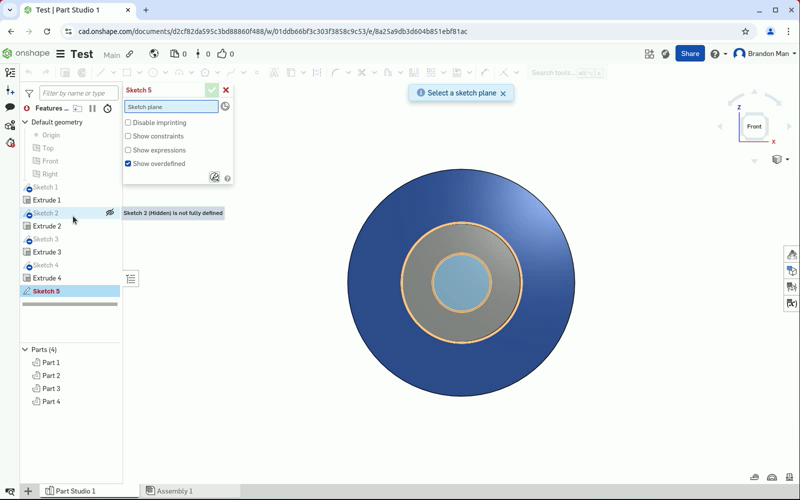
mouse_move(73, 163)
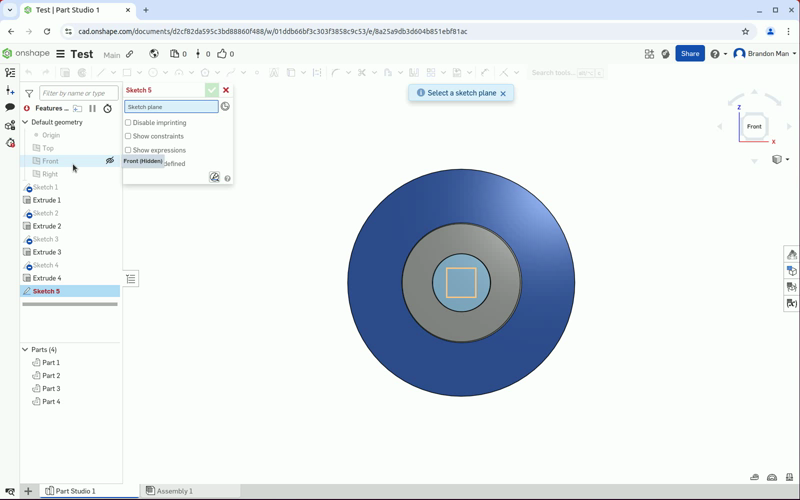
click(73, 163)
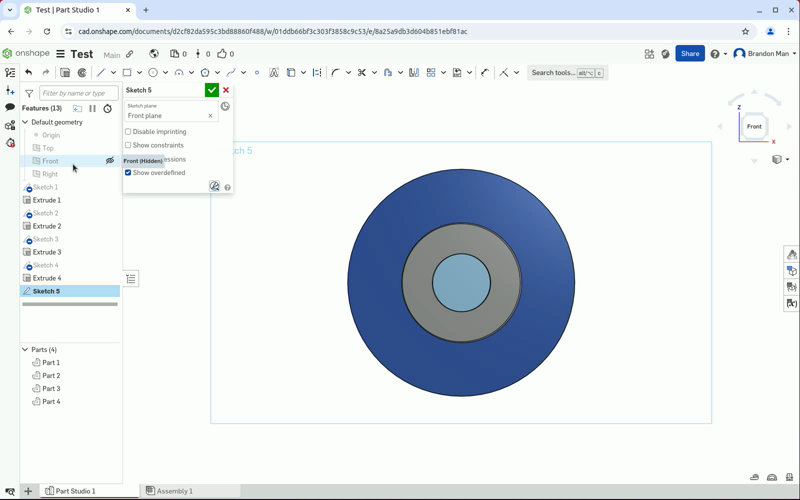
mouse_move(73, 352)
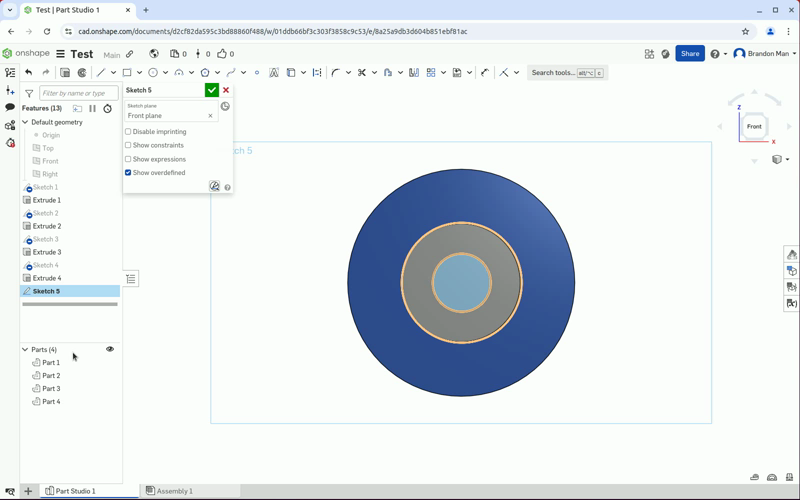
key(y)
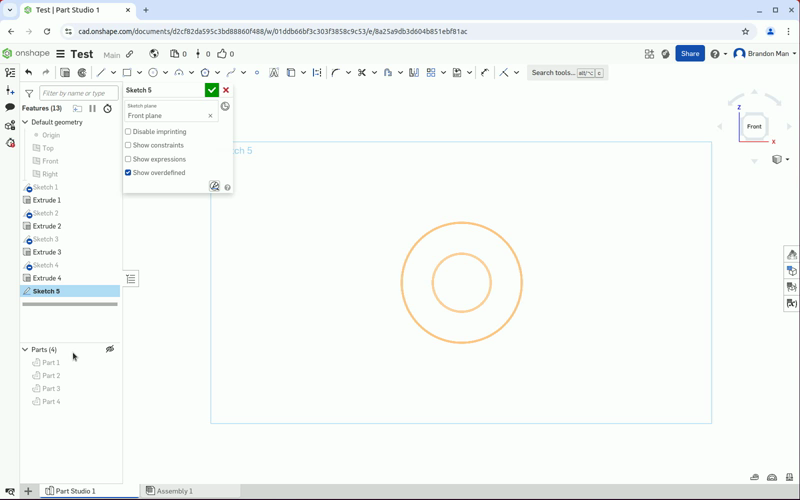
key(c)
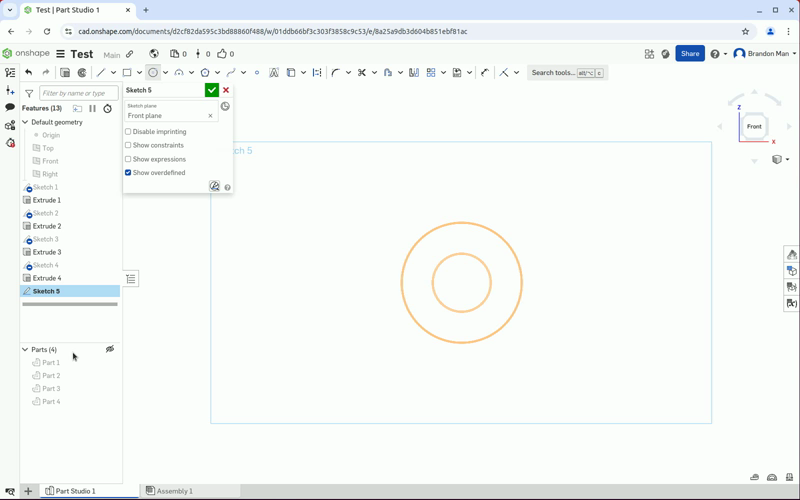
key_down(shift)
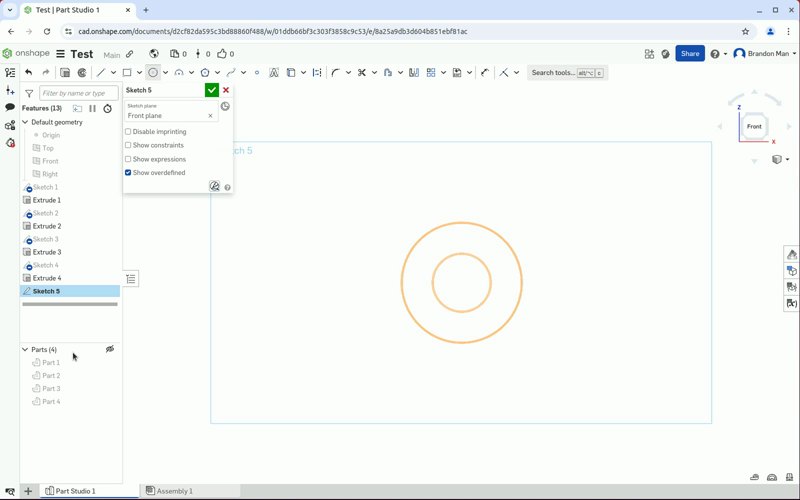
mouse_move(461, 282)
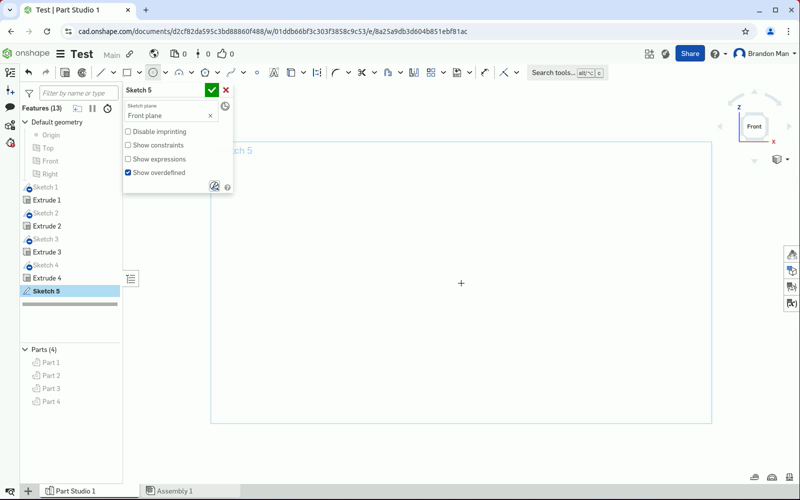
click(461, 282)
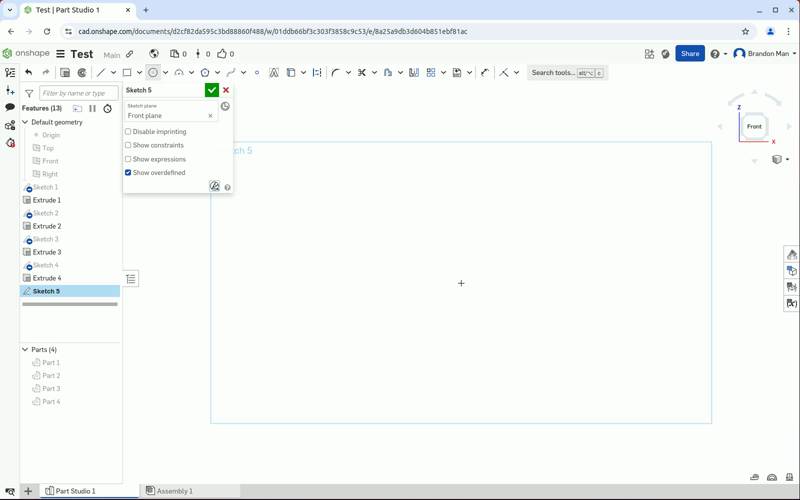
key_up(shift)
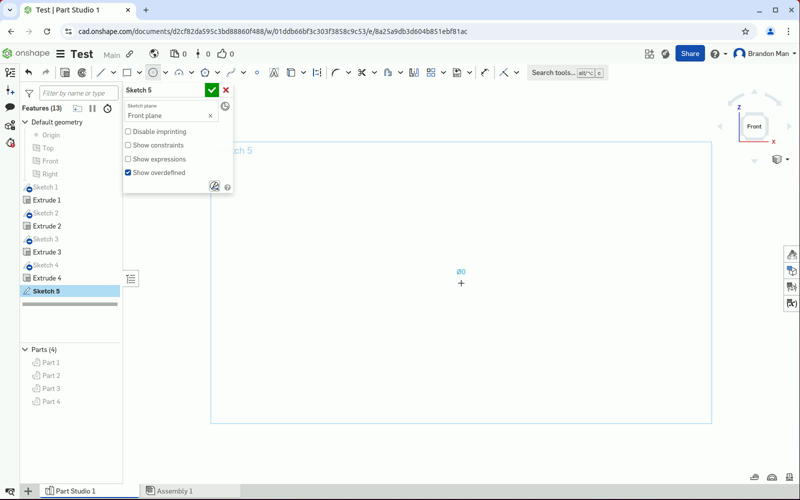
mouse_move(490, 282)
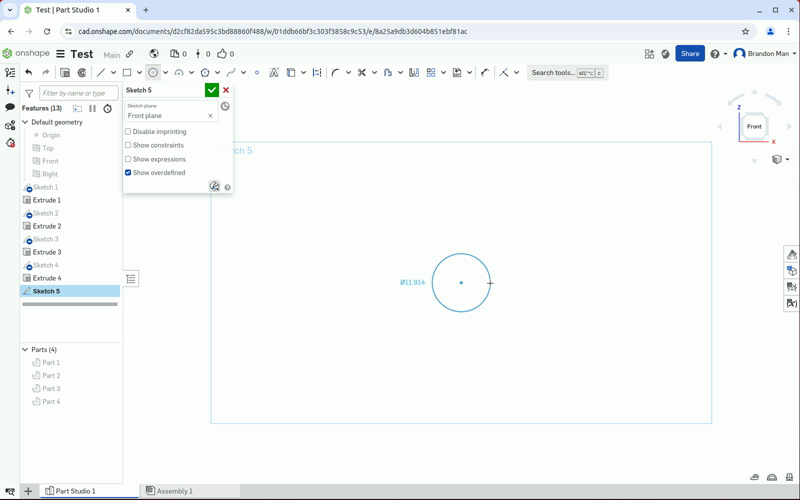
click(490, 282)
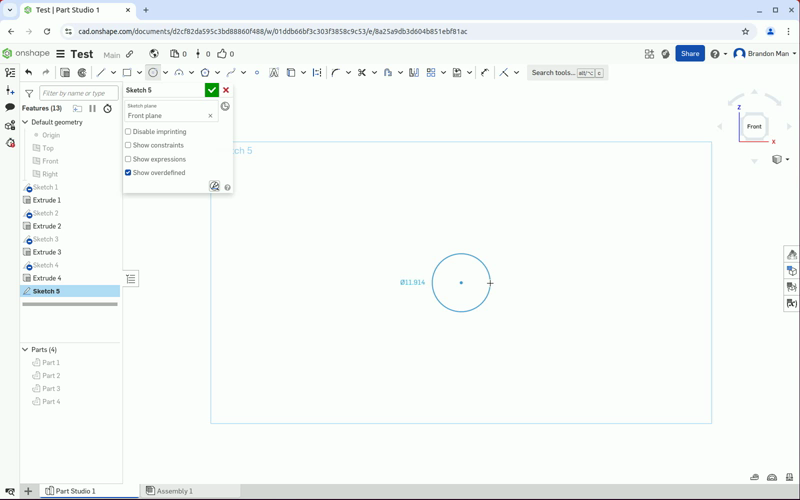
key(esc)
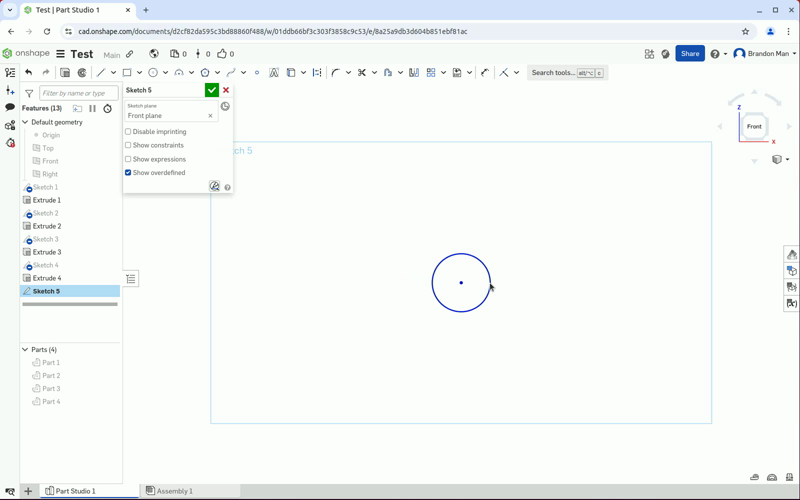
mouse_move(465, 283)
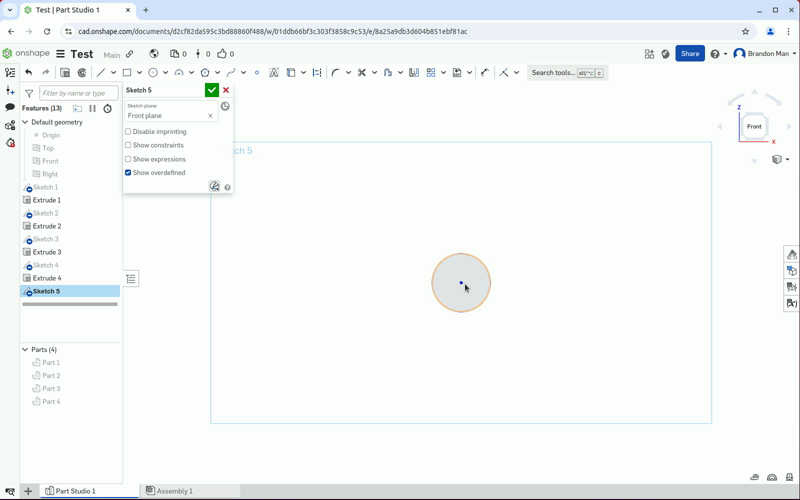
click(465, 283)
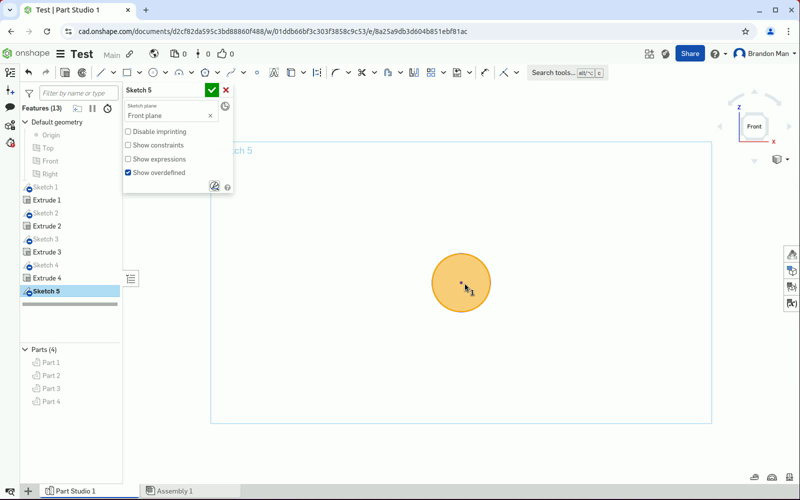
mouse_move(73, 352)
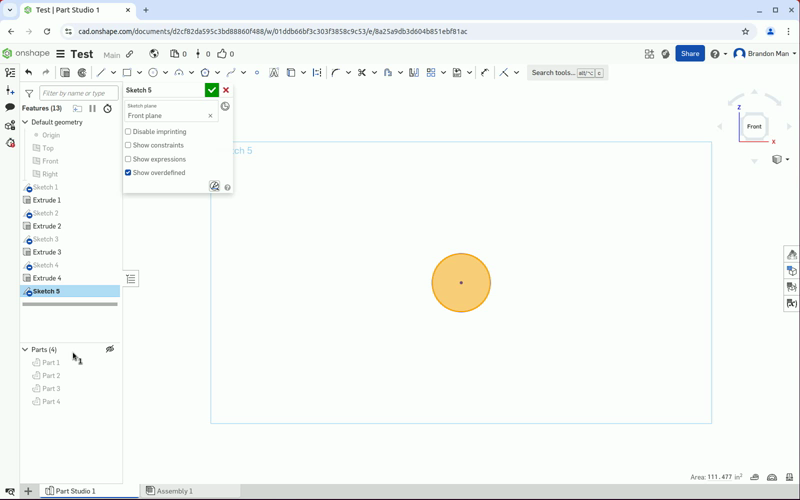
key(shift+y)
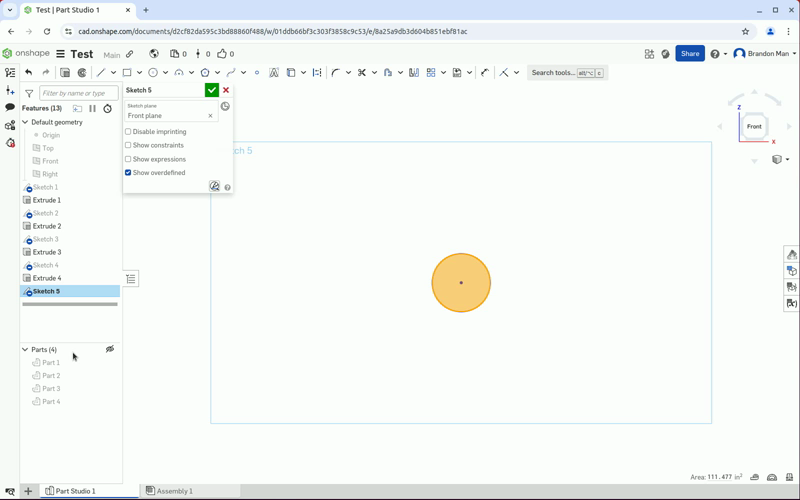
key(shift+e)
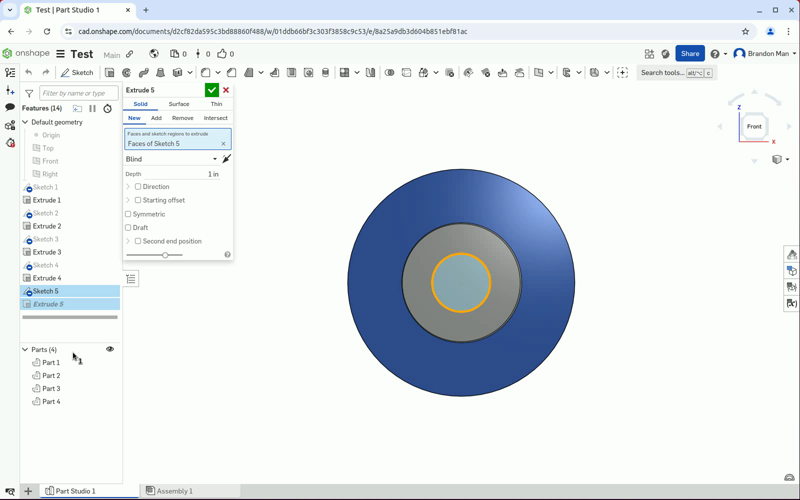
mouse_move(143, 106)
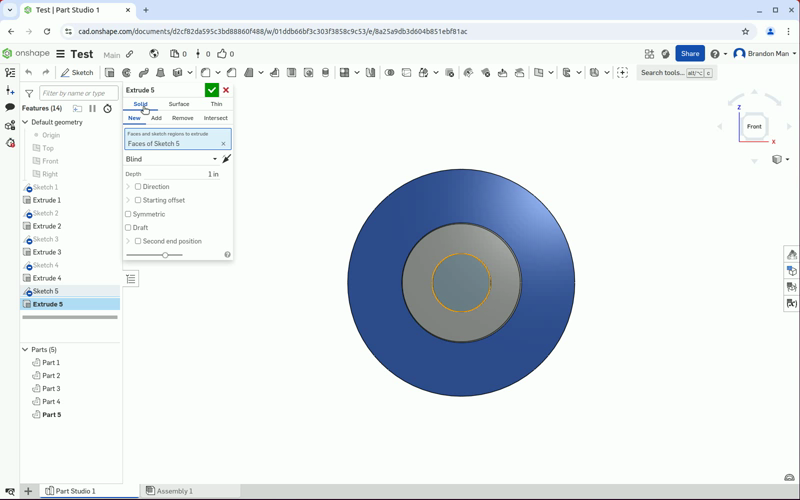
click(143, 106)
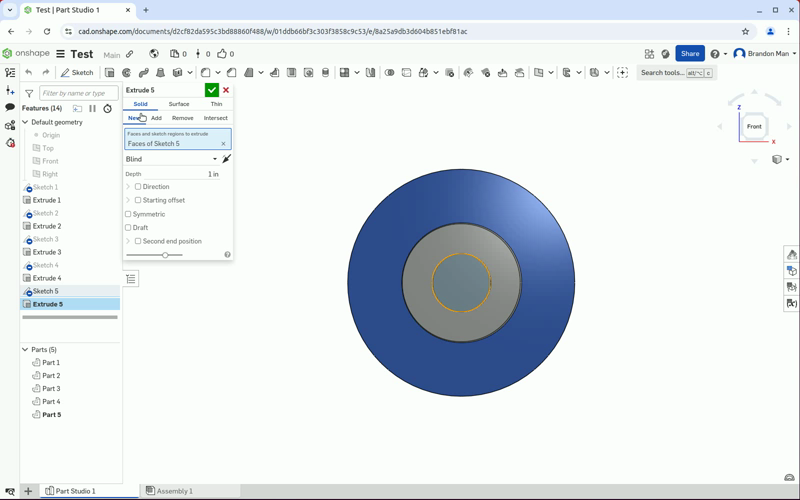
mouse_move(137, 120)
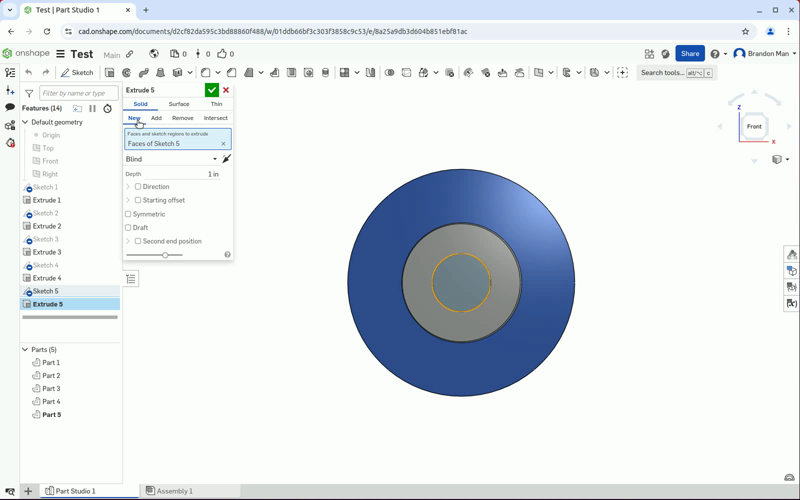
click(137, 120)
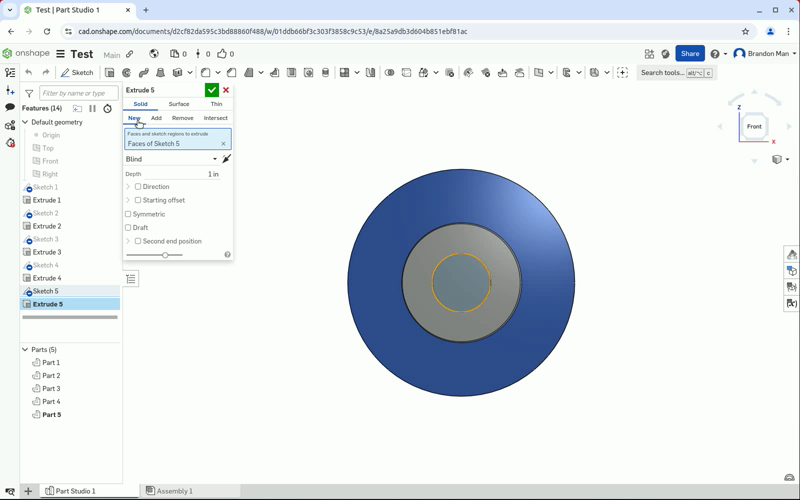
key(tab, 4)
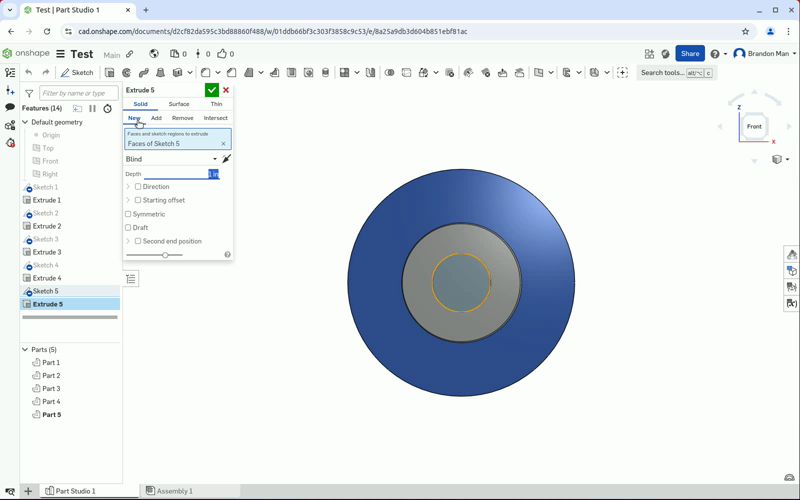
text(-7.943)
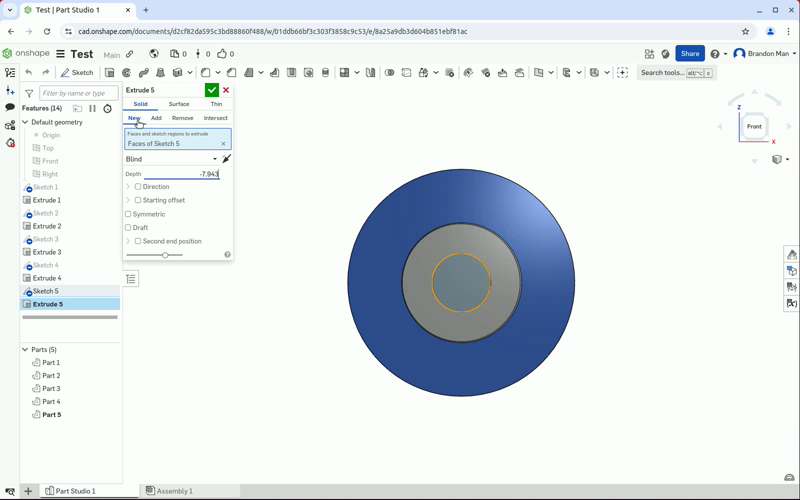
key(enter)
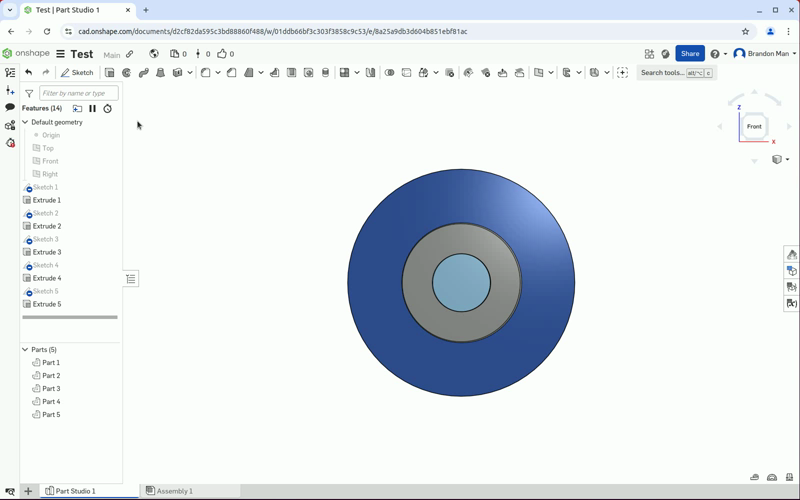
key(shift+h)
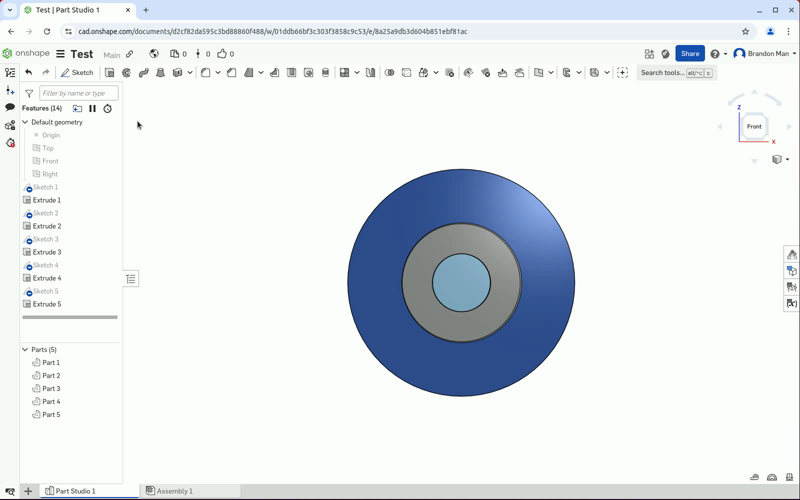
key(shift+h)
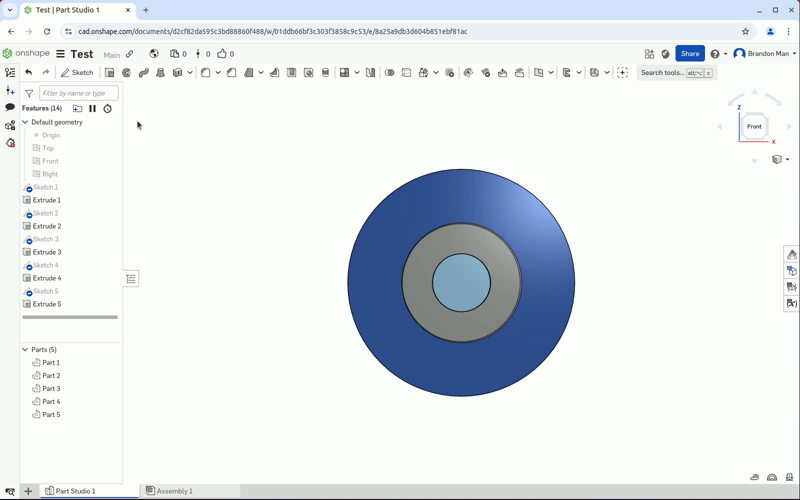
mouse_move(73, 189)
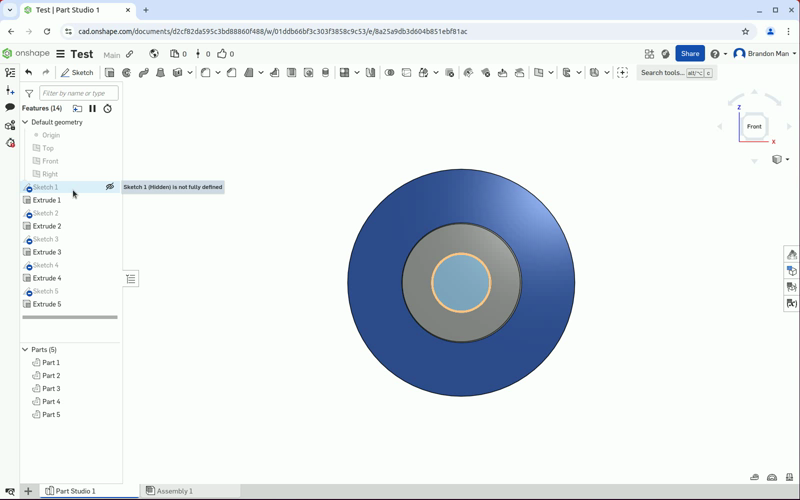
click(73, 189)
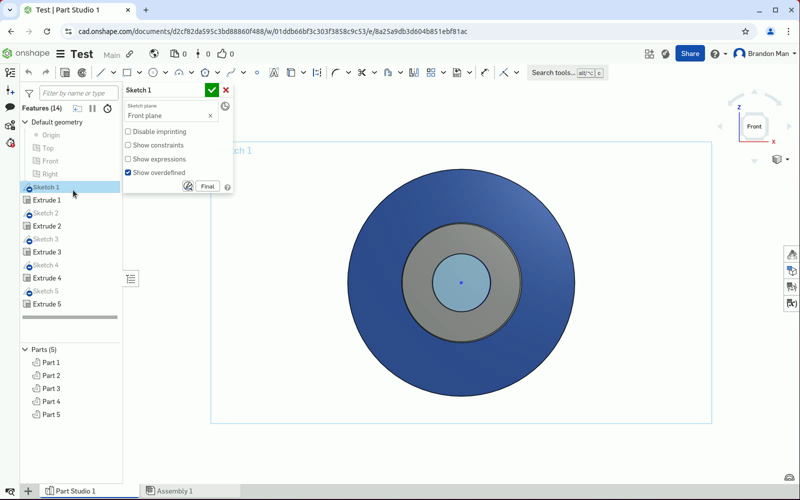
mouse_move(229, 92)
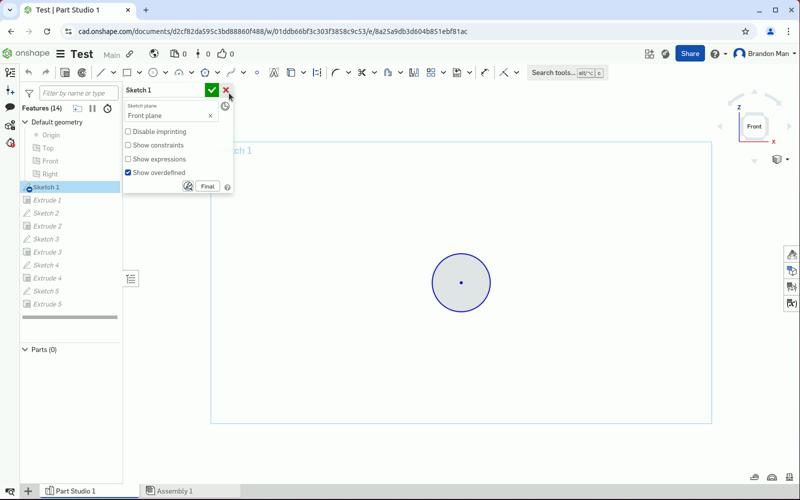
click(229, 92)
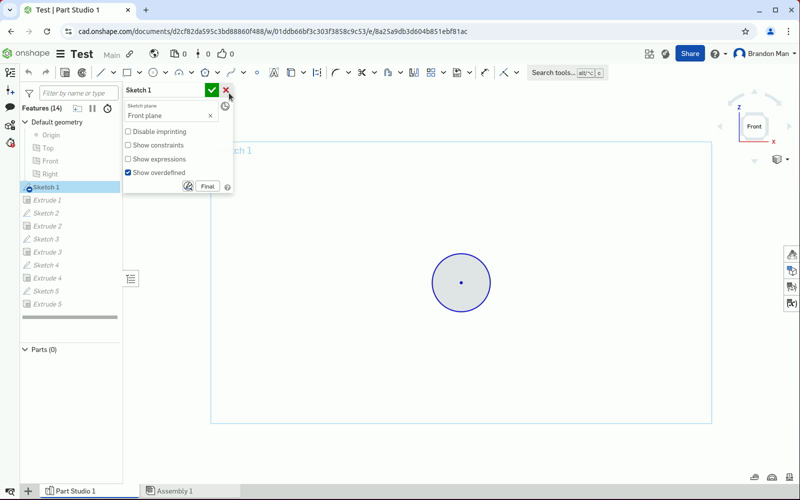
key(shift+s)
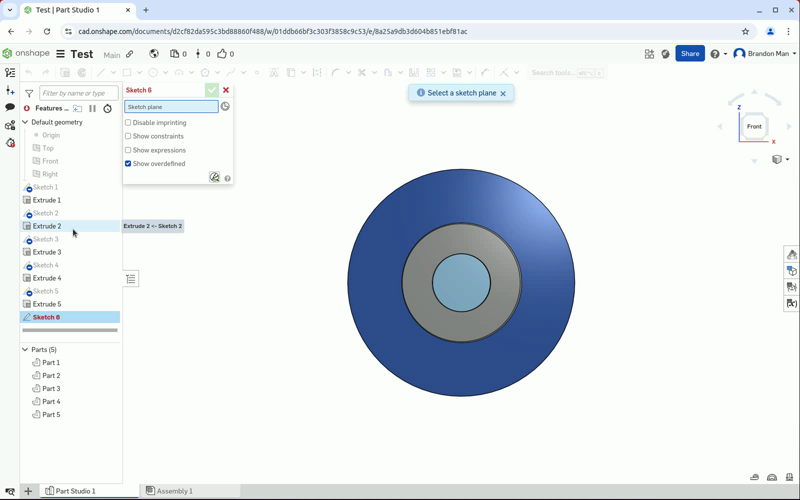
scroll(3)
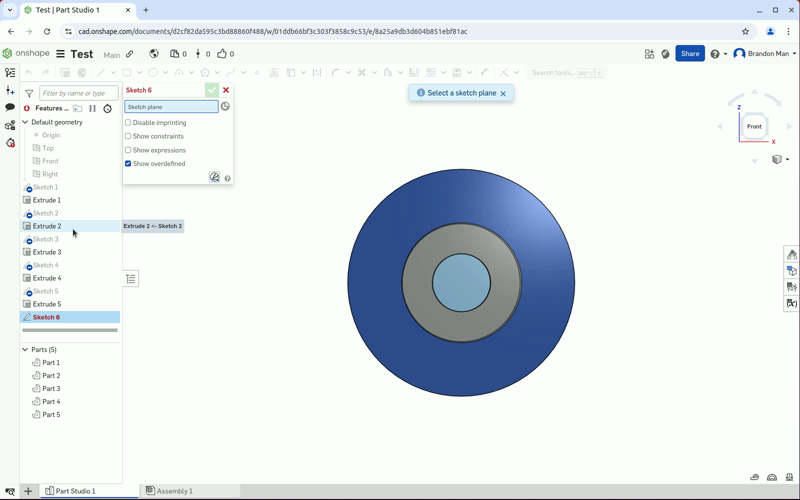
mouse_move(73, 163)
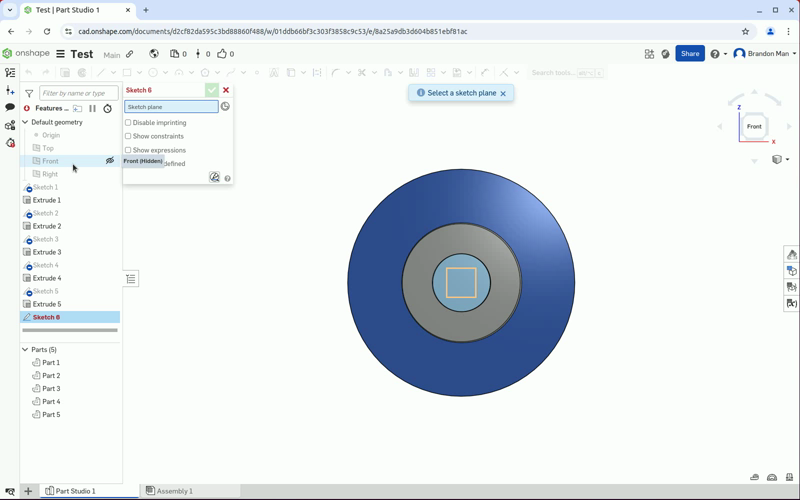
click(73, 163)
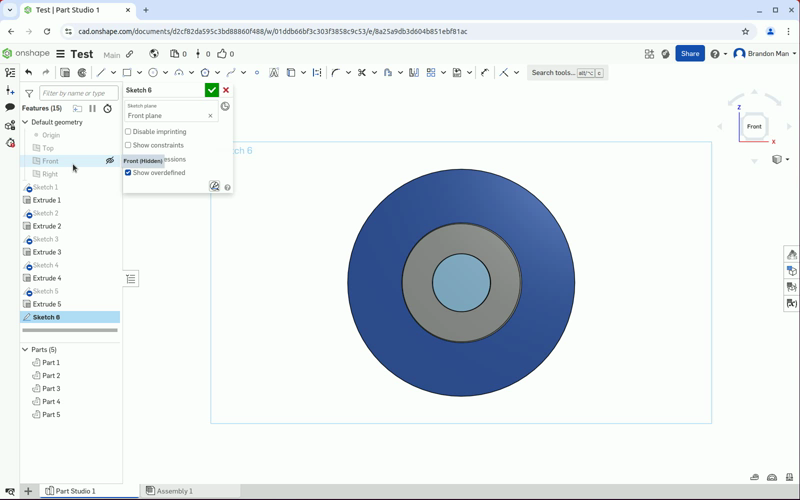
mouse_move(73, 352)
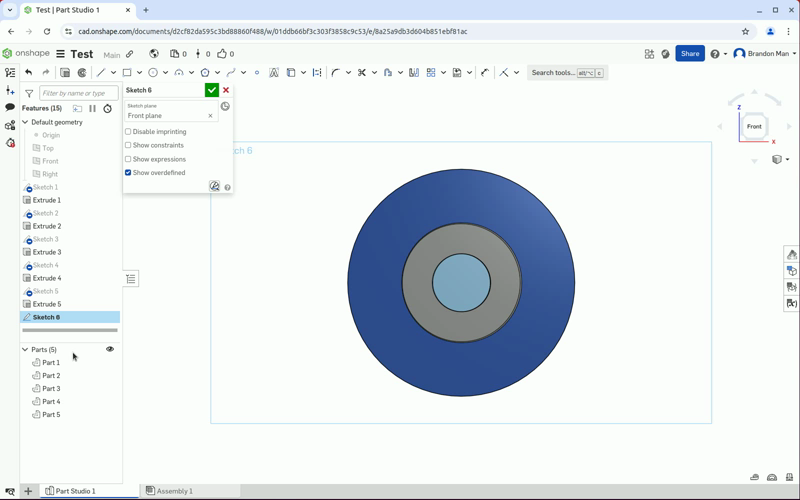
key(y)
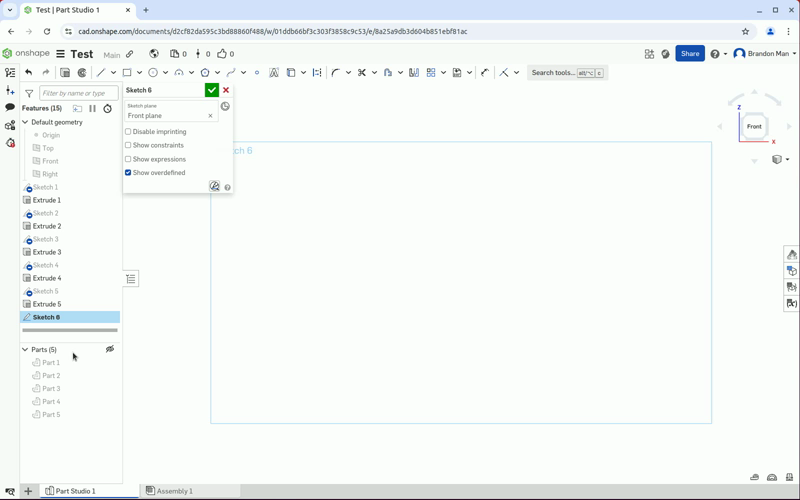
key(c)
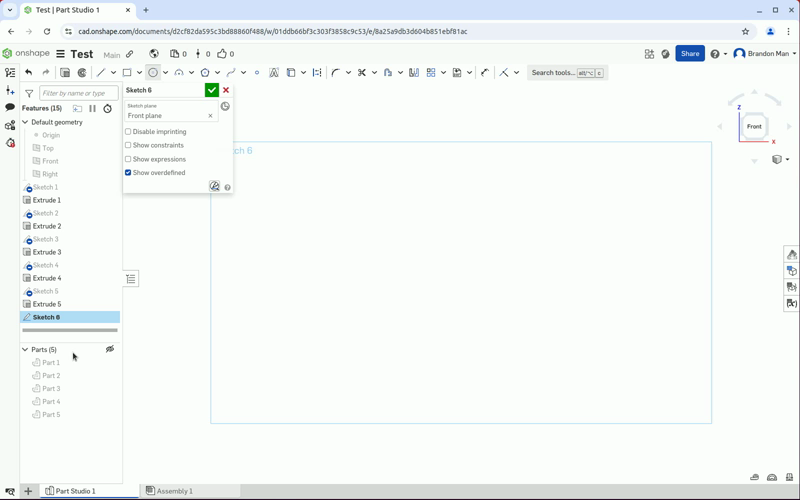
key_down(shift)
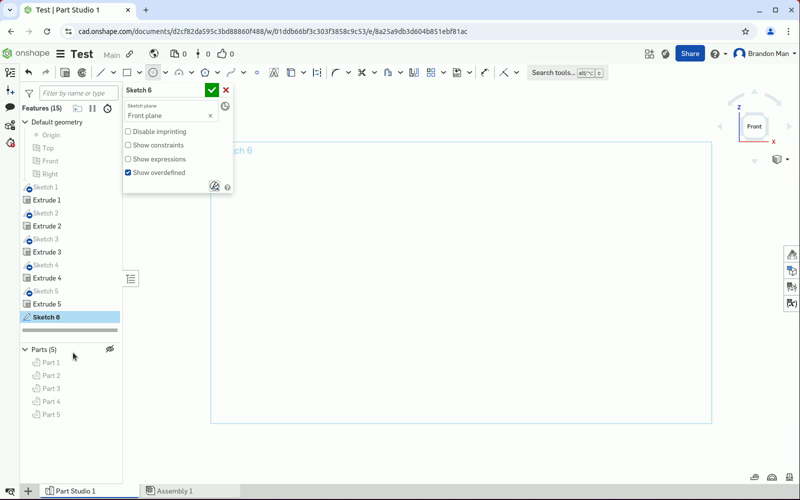
mouse_move(461, 282)
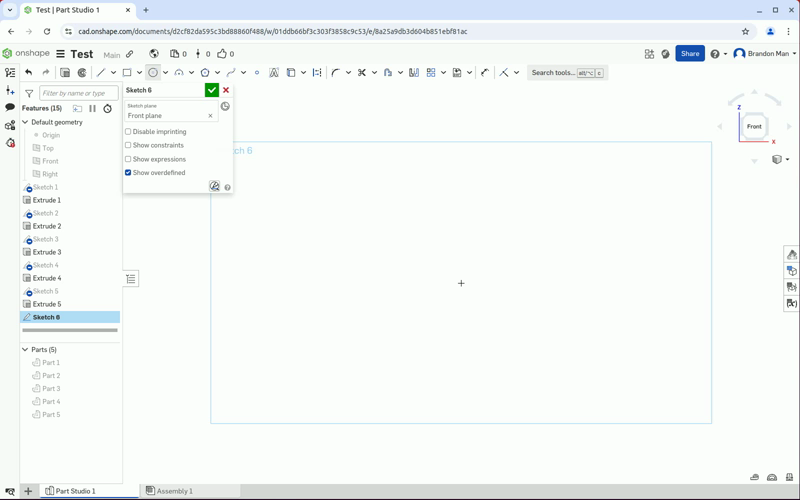
click(461, 282)
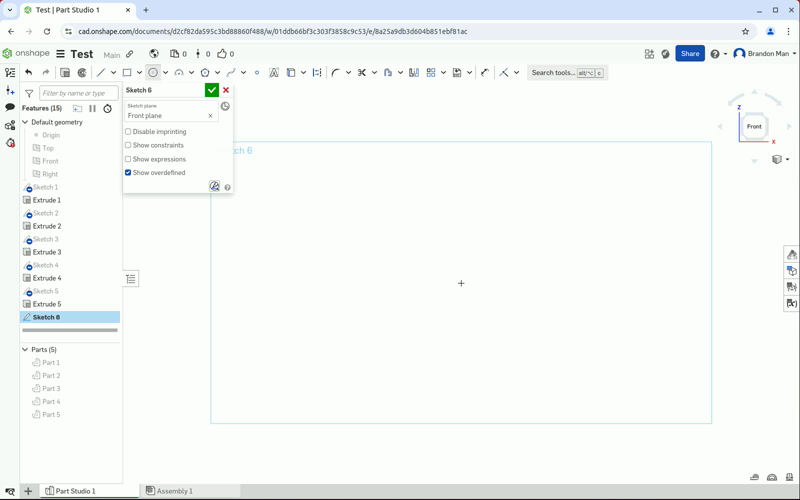
key_up(shift)
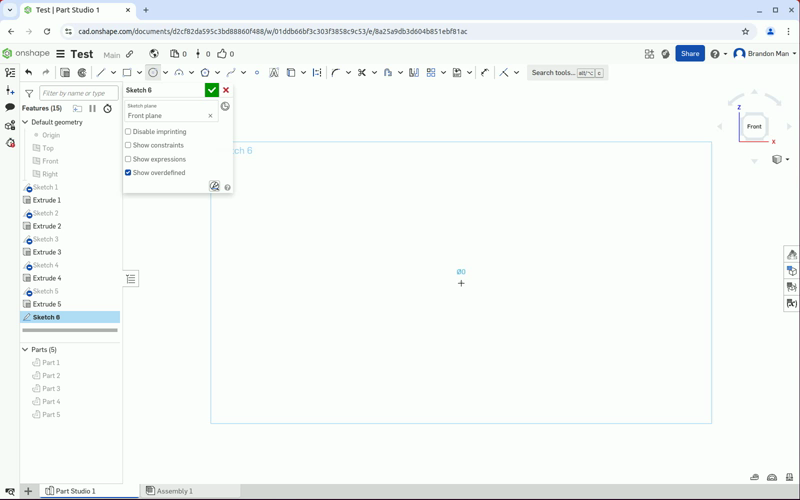
mouse_move(490, 282)
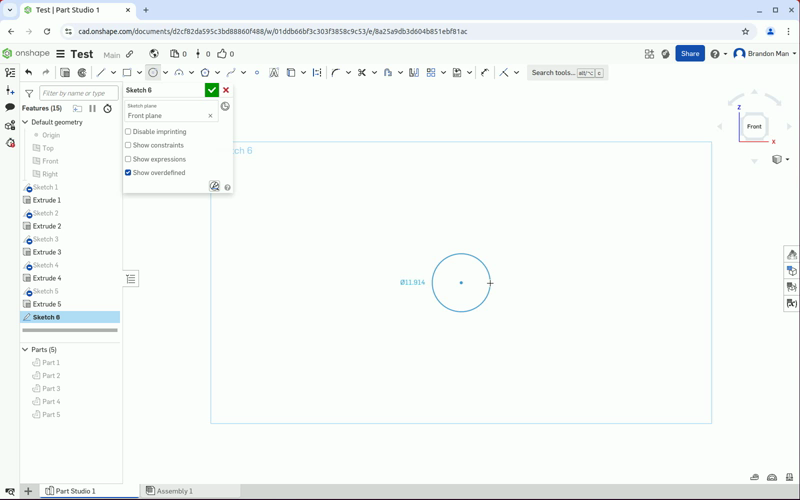
click(490, 282)
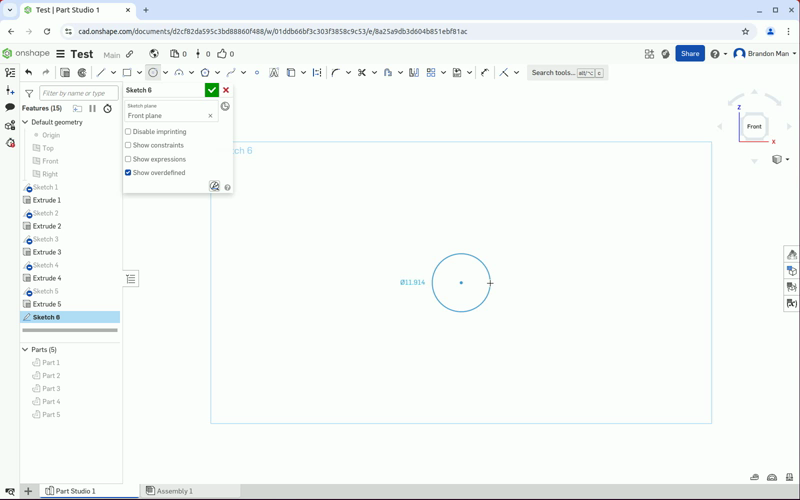
key(esc)
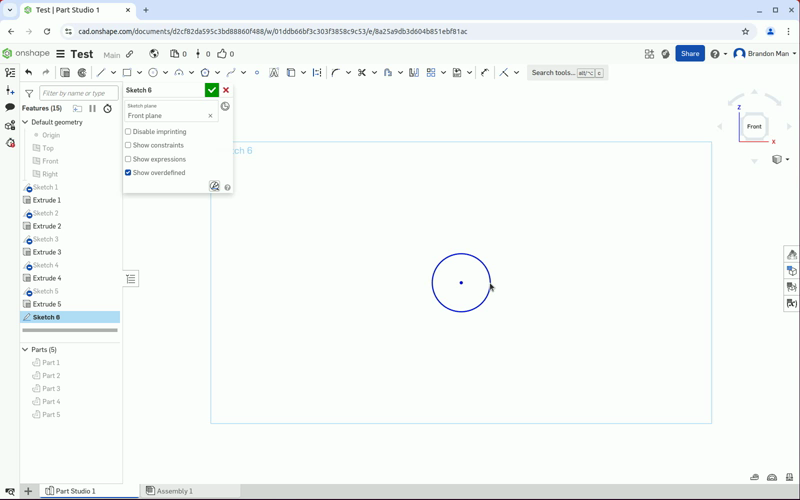
mouse_move(475, 275)
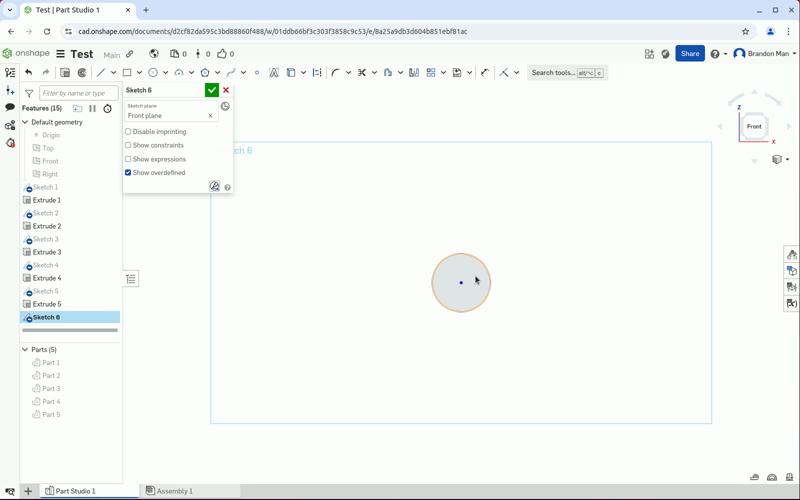
click(475, 275)
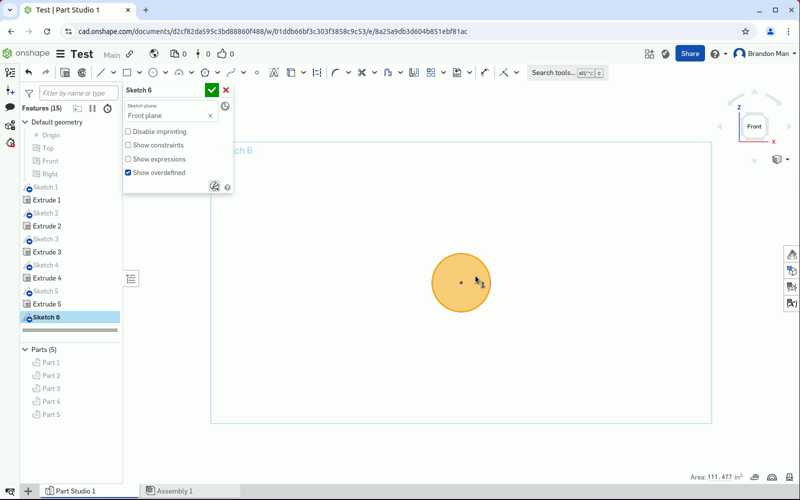
mouse_move(73, 352)
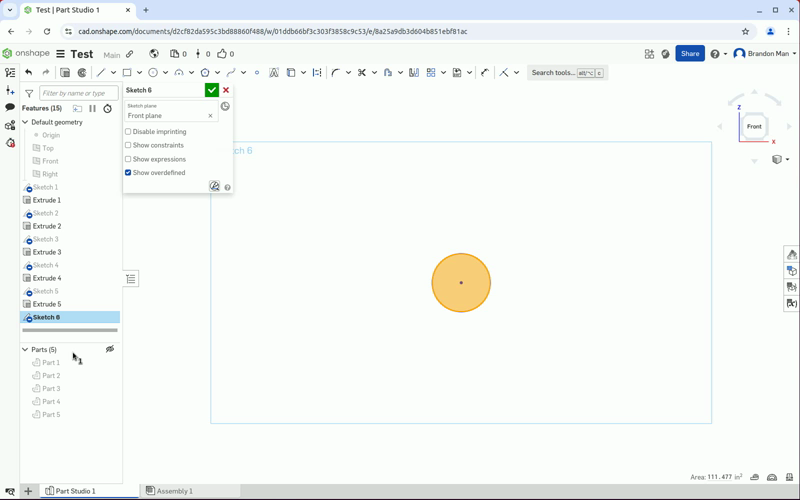
key(shift+y)
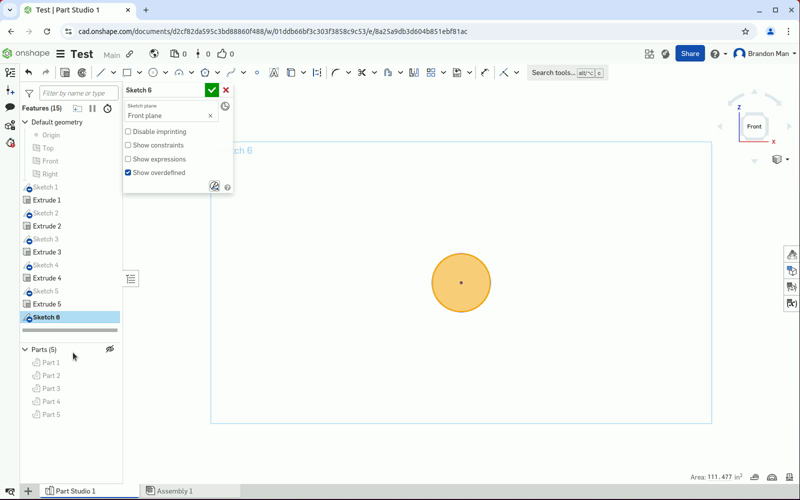
key(shift+e)
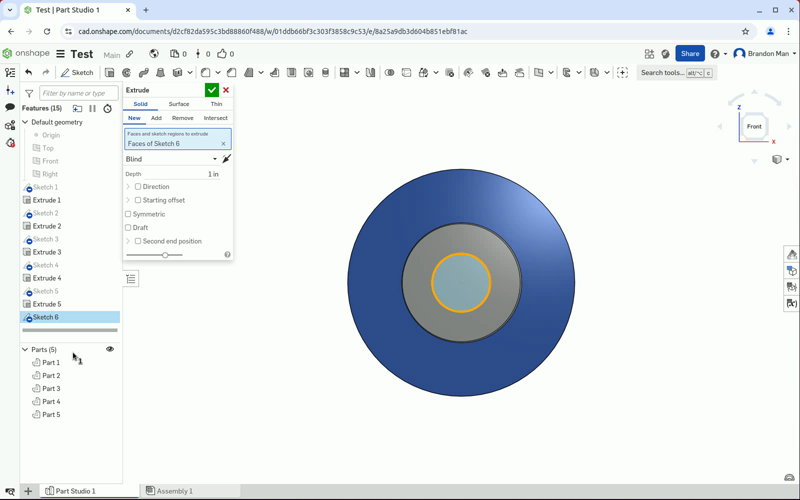
mouse_move(143, 106)
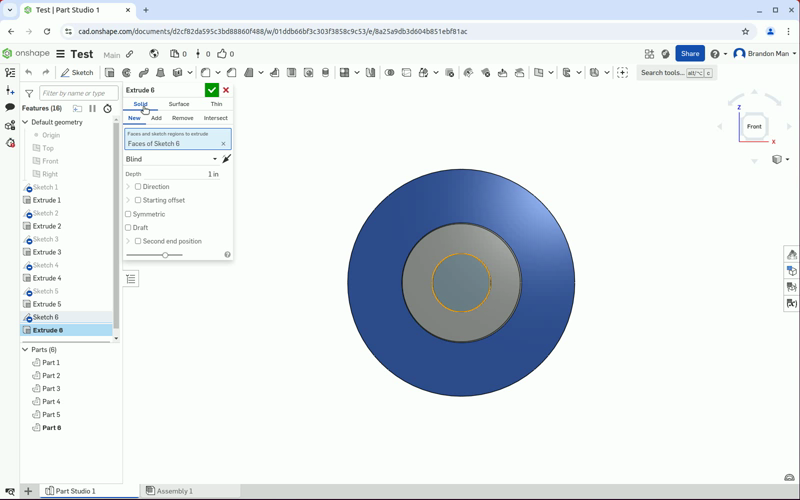
click(143, 106)
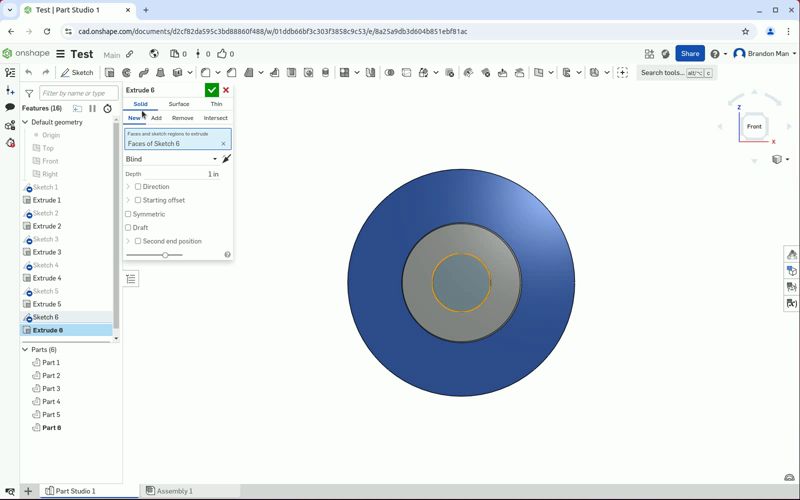
mouse_move(137, 120)
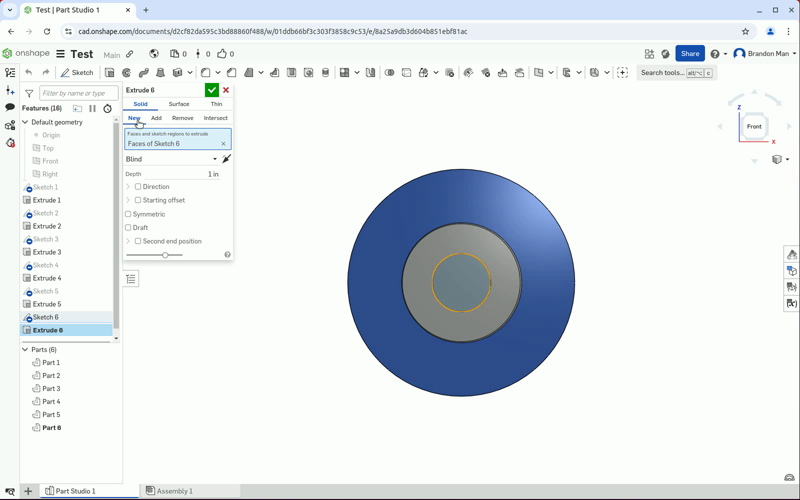
click(137, 120)
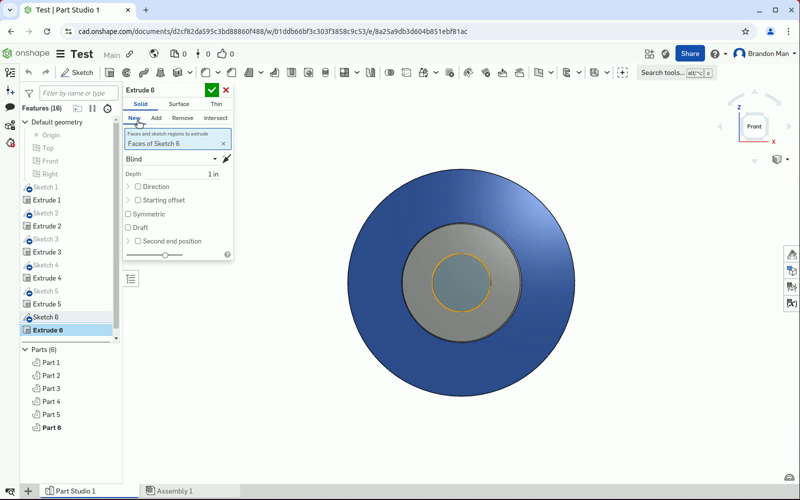
key(tab, 4)
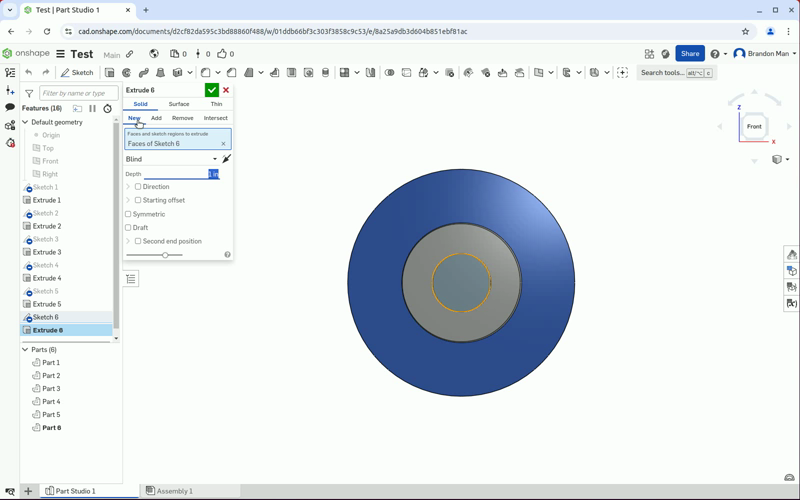
text(-19.979)
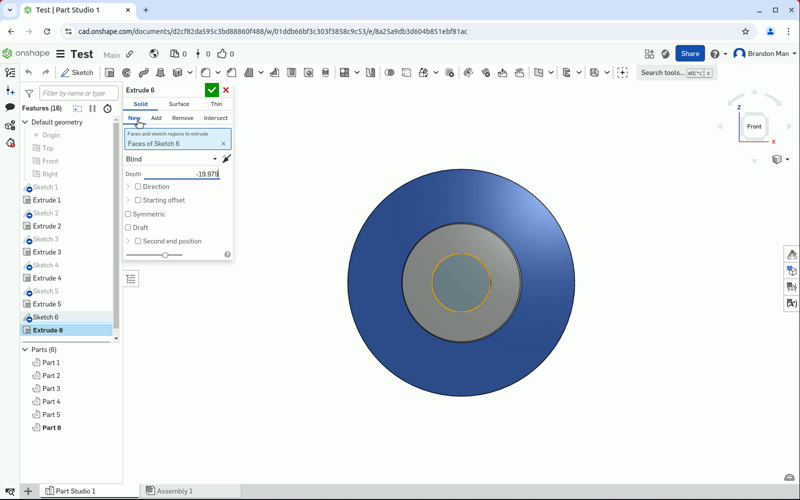
key(enter)
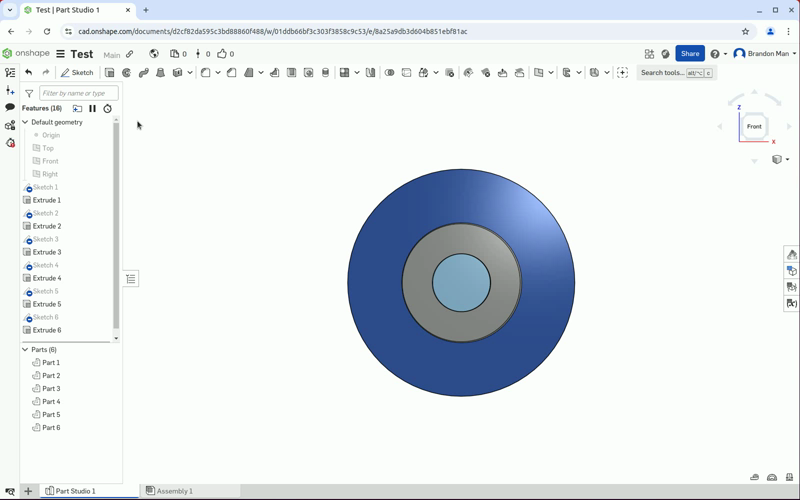
key(shift+h)
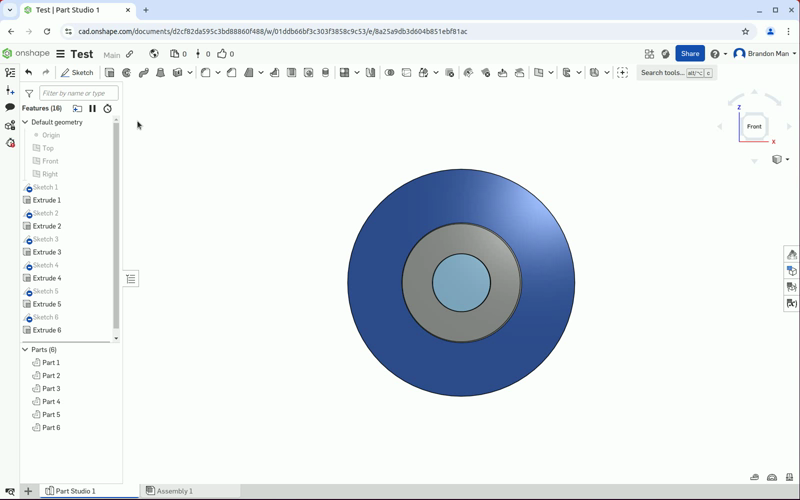
key(shift+h)
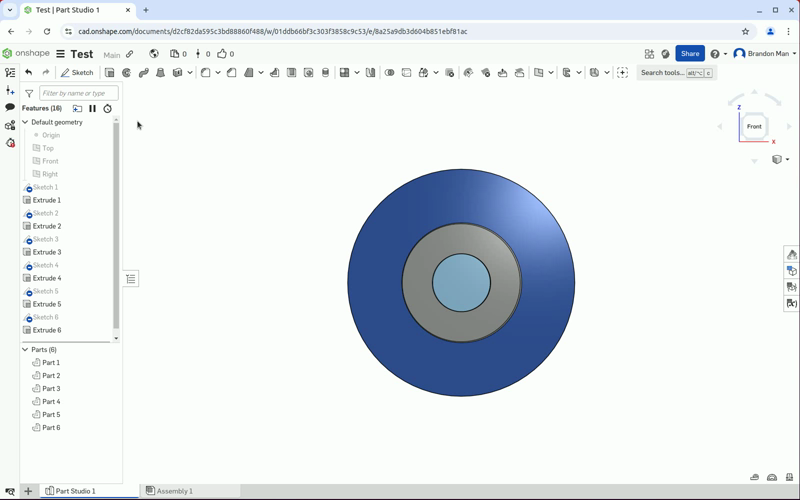
key(shift+7)
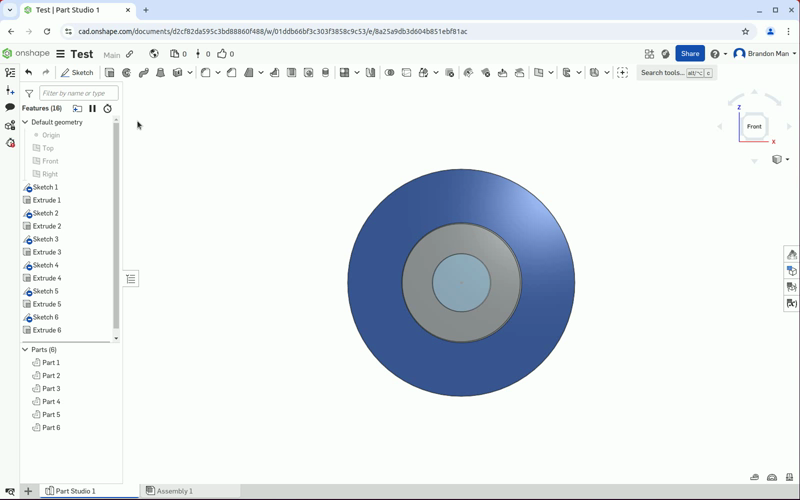
key(left, 2)
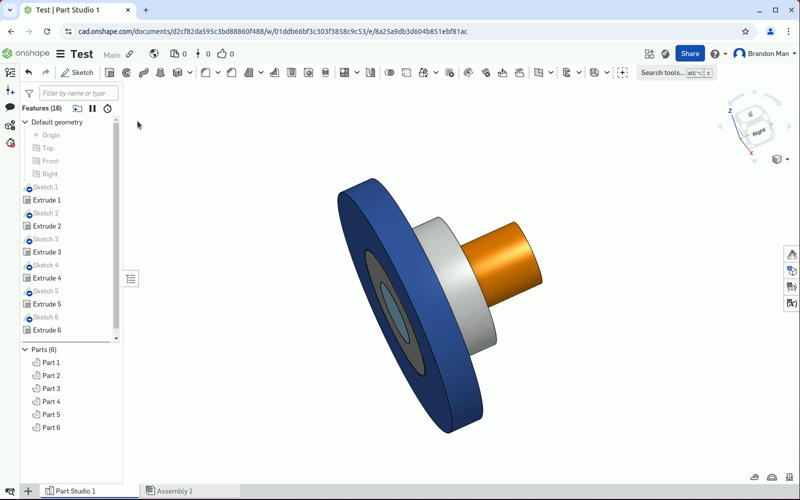
key(down, 2)
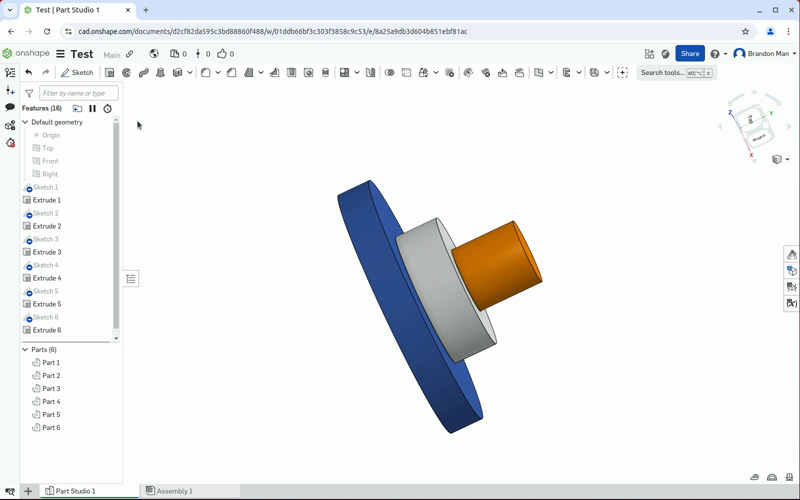
key(up, 2)
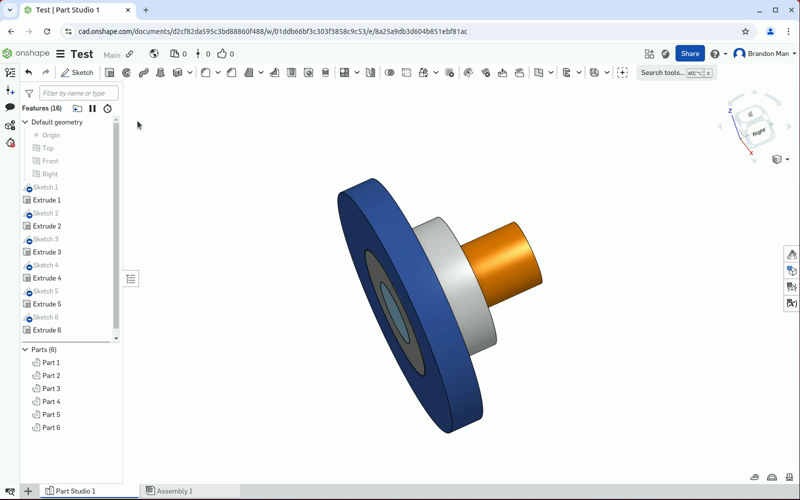
key(right, 2)
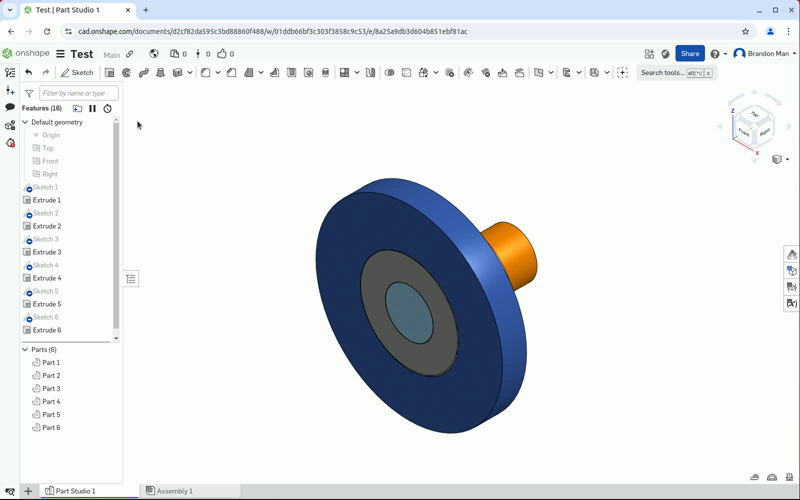
mouse_move(69, 189)
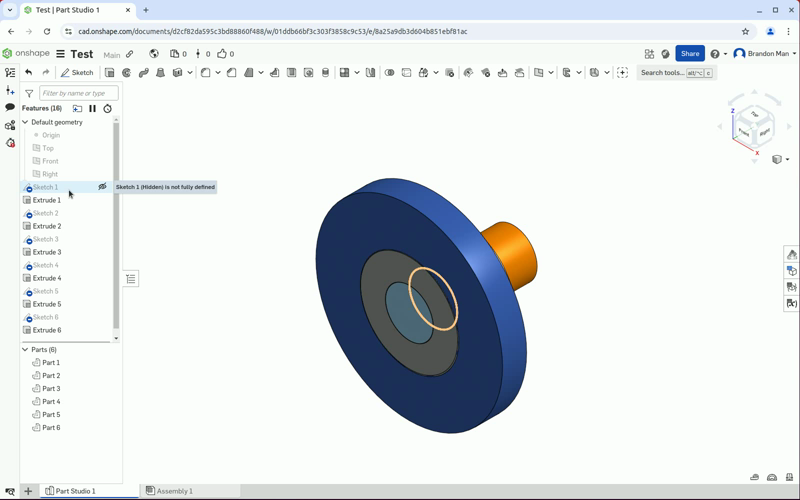
click(69, 189)